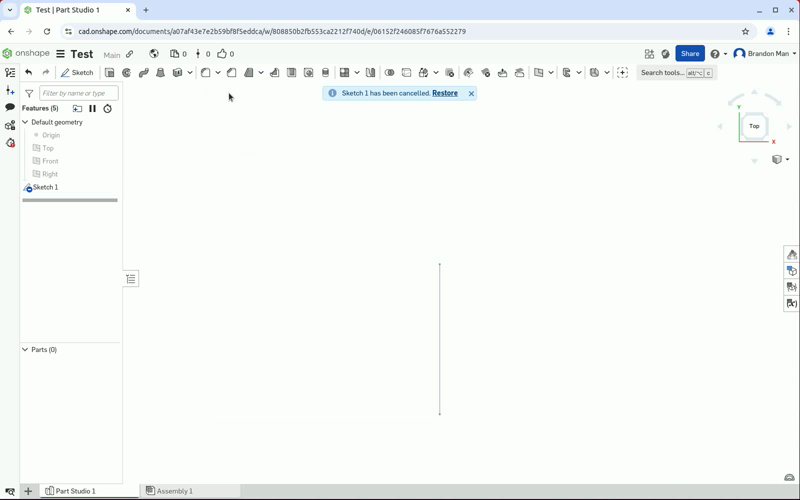
key(shift+h)
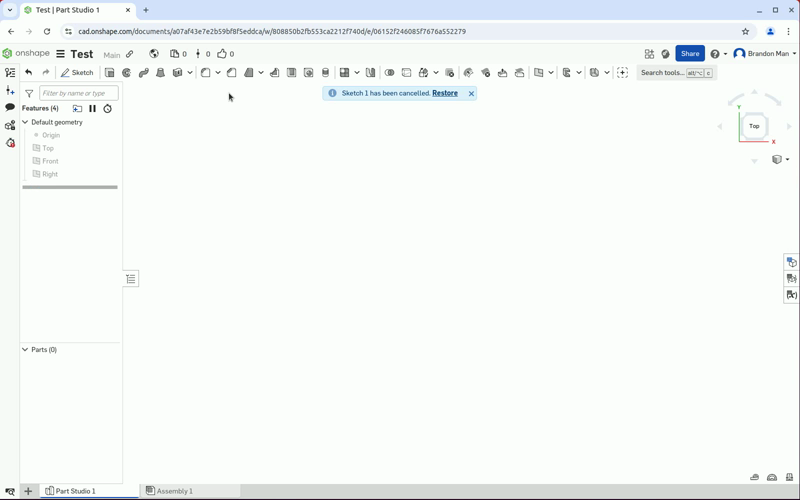
mouse_move(73, 352)
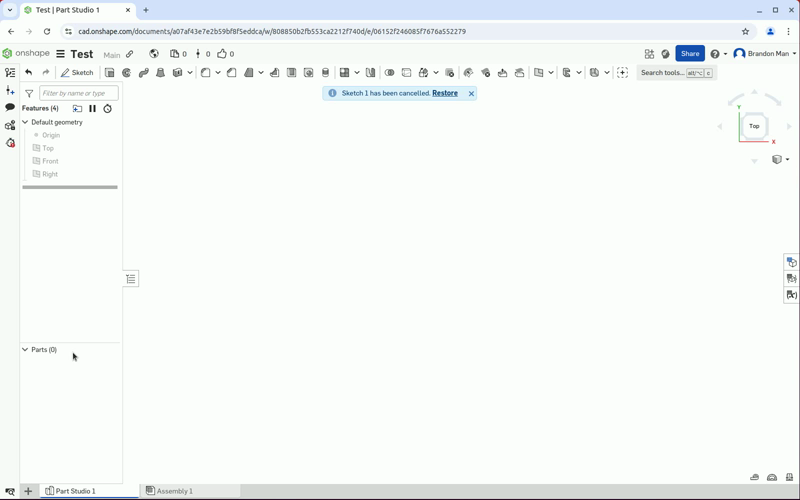
key(y)
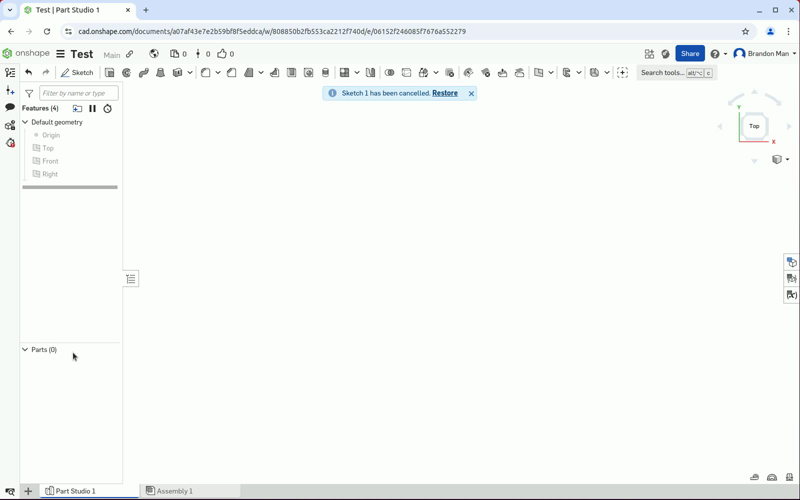
key(shift+p)
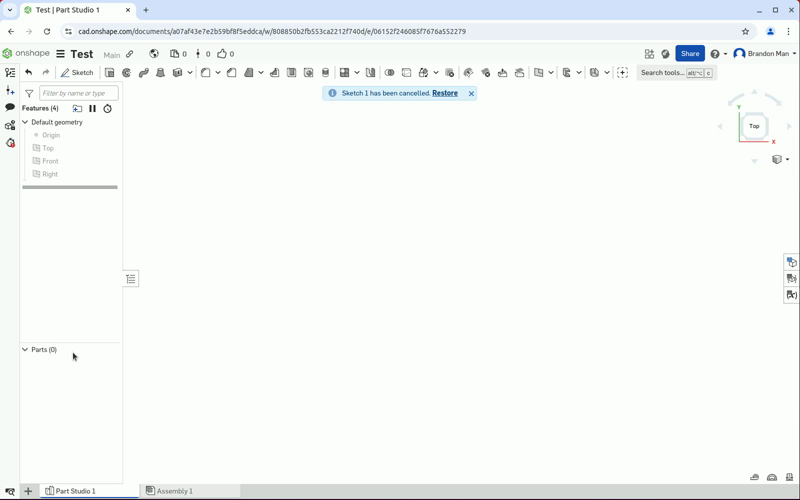
key(space)
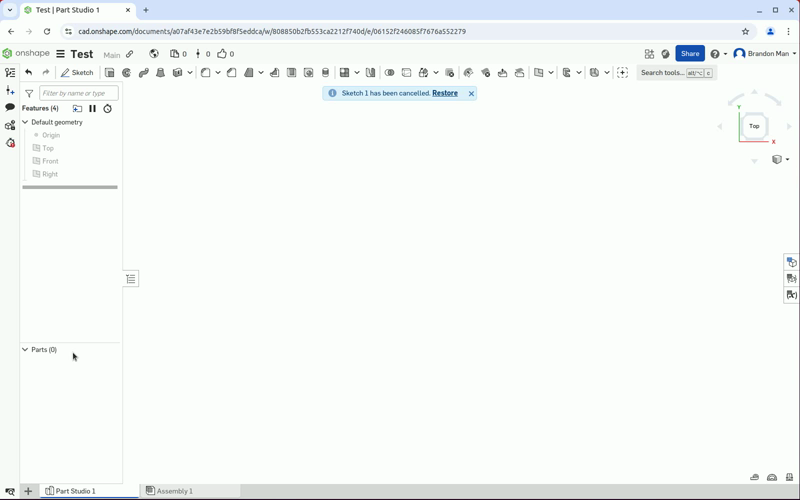
key_down(shift)
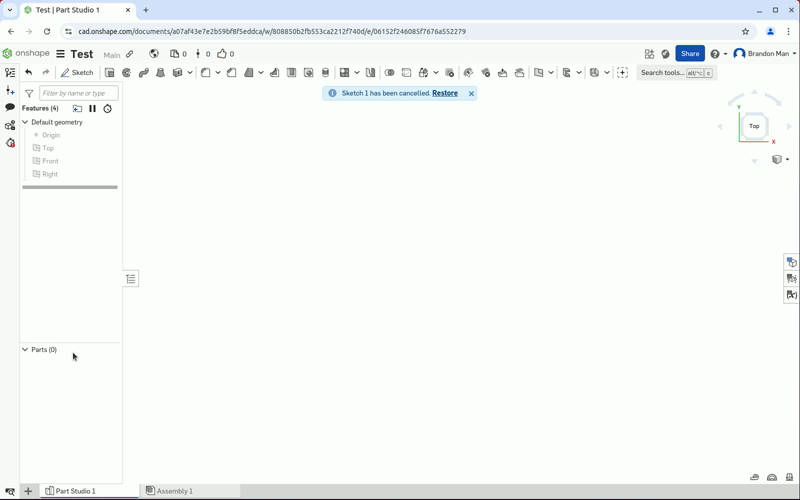
key(up)
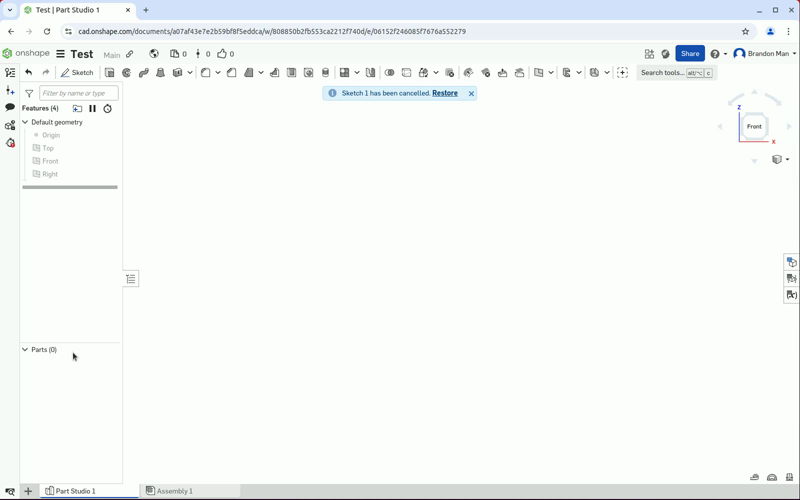
key_up(shift)
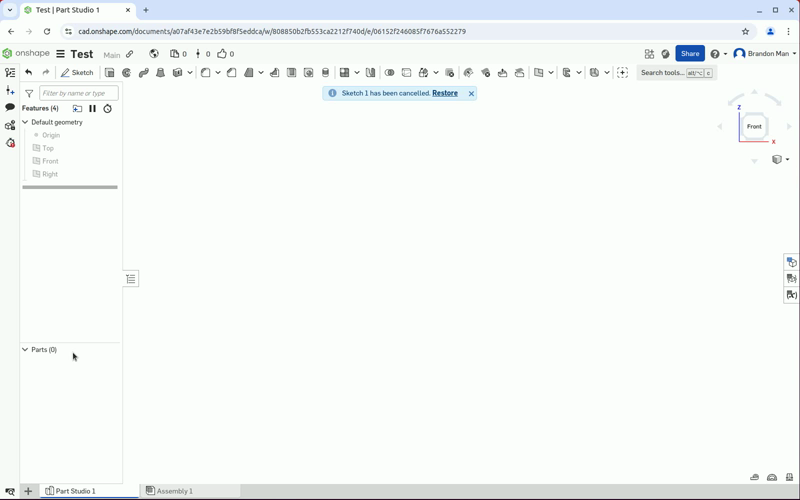
mouse_move(73, 352)
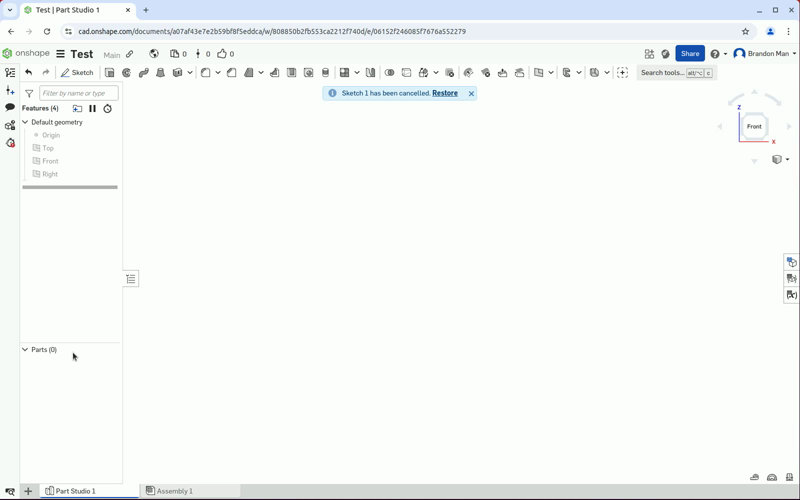
key(shift+y)
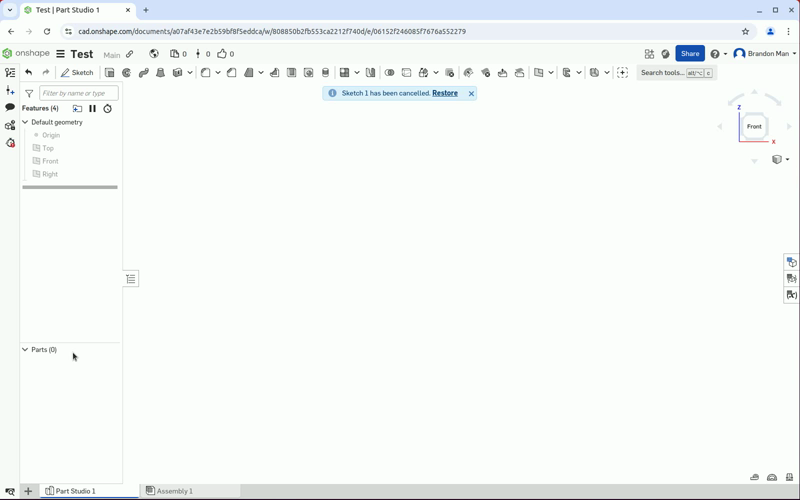
key(shift+s)
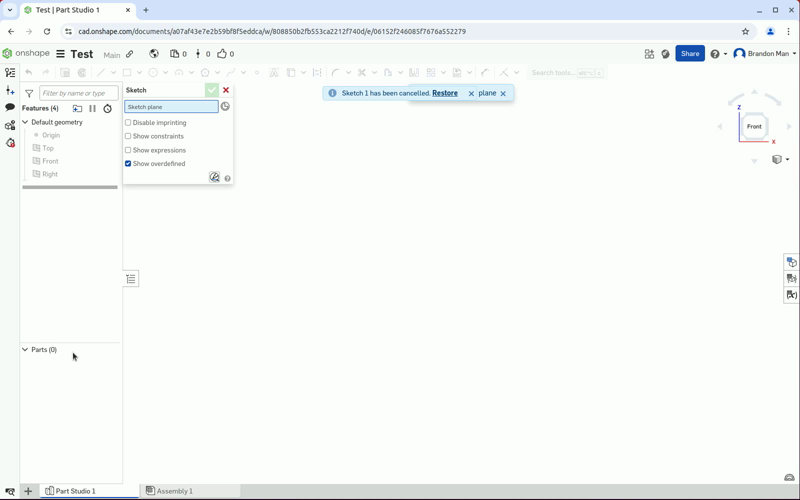
mouse_move(73, 163)
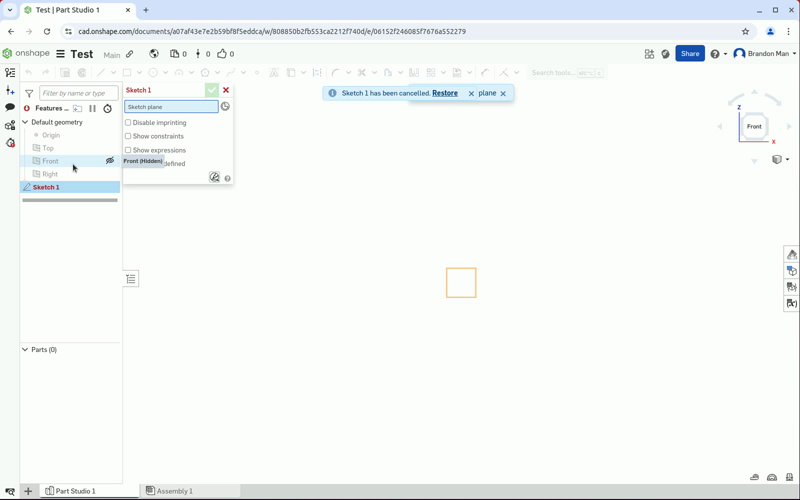
click(73, 163)
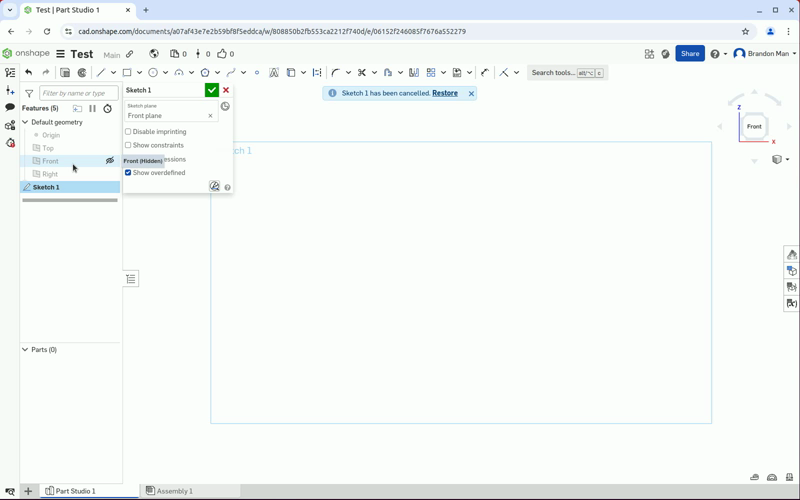
mouse_move(73, 352)
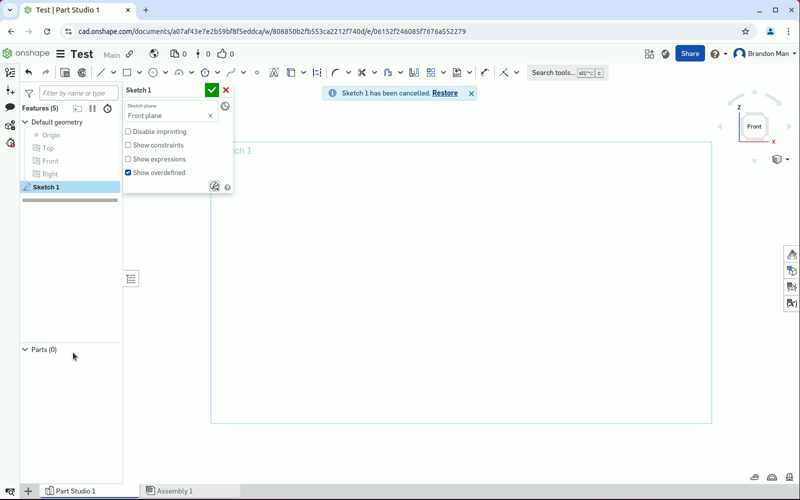
key(y)
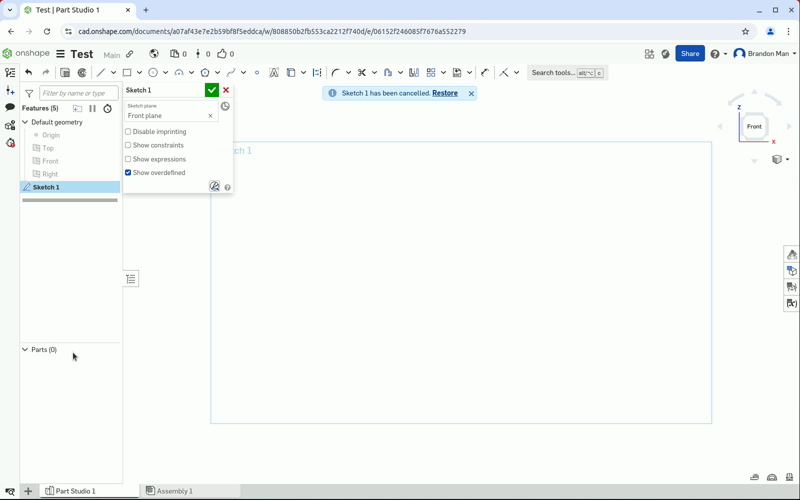
key(l)
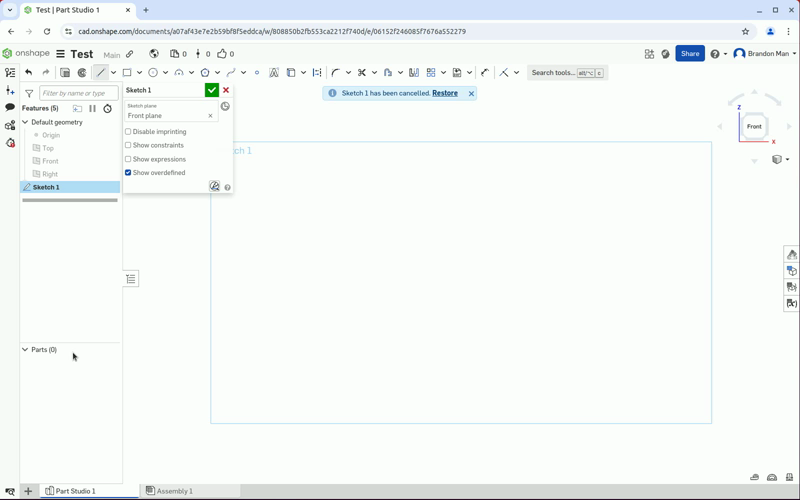
key_down(shift)
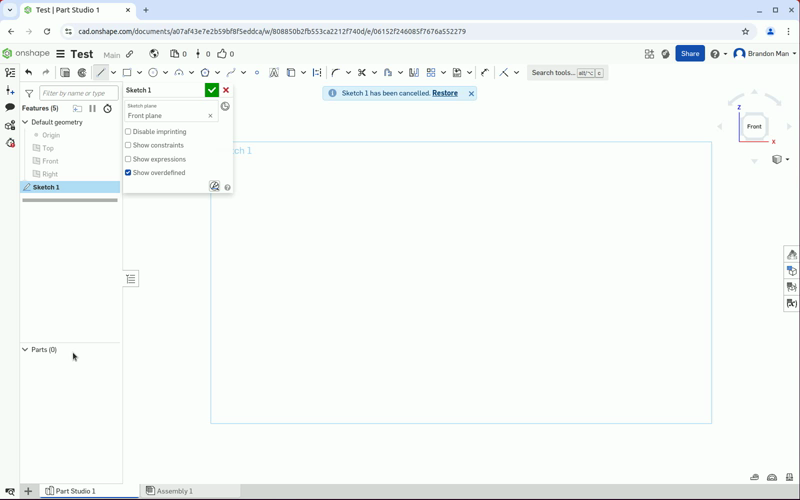
mouse_move(398, 316)
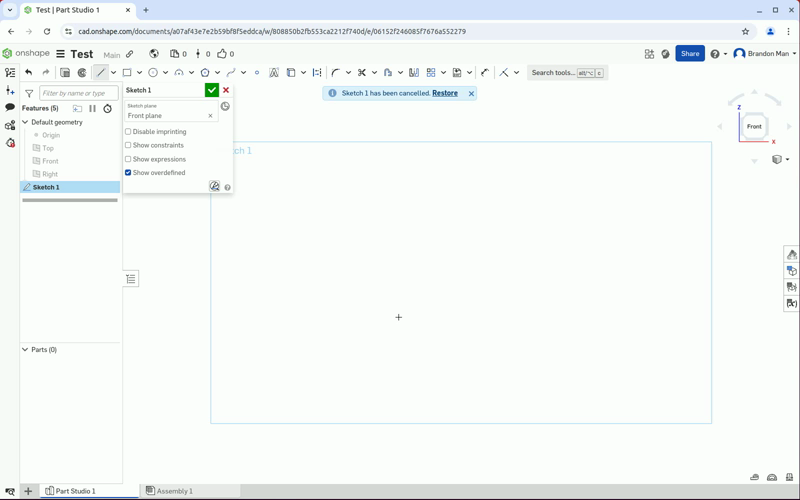
click(398, 316)
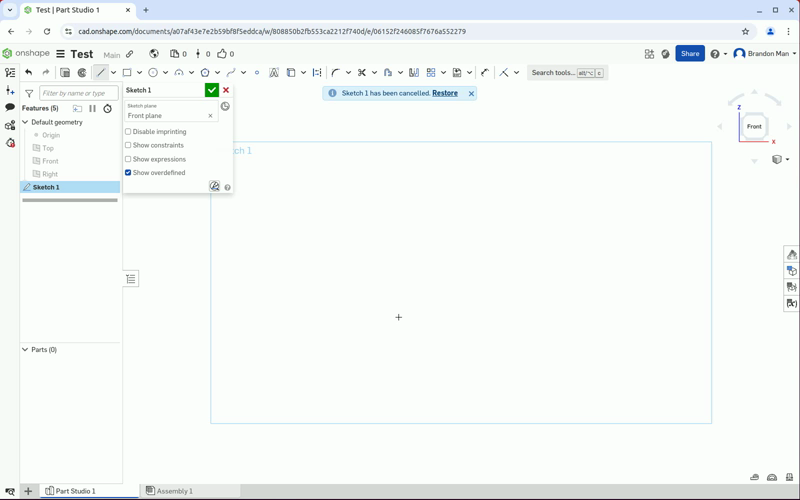
key_up(shift)
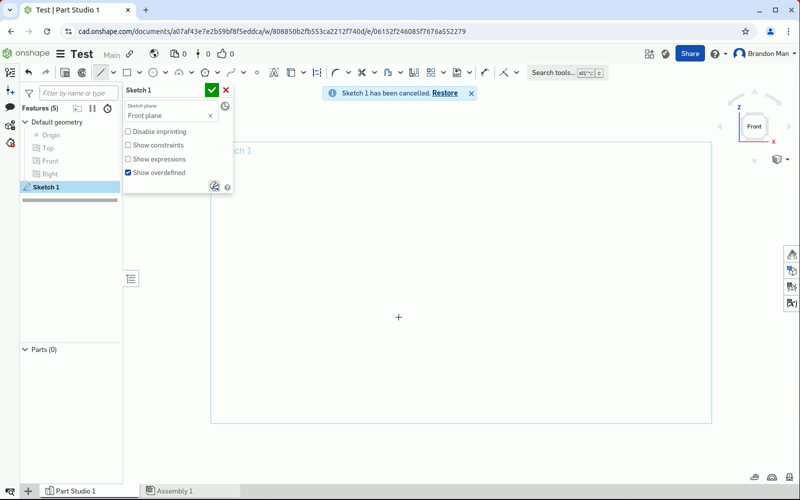
key_down(shift)
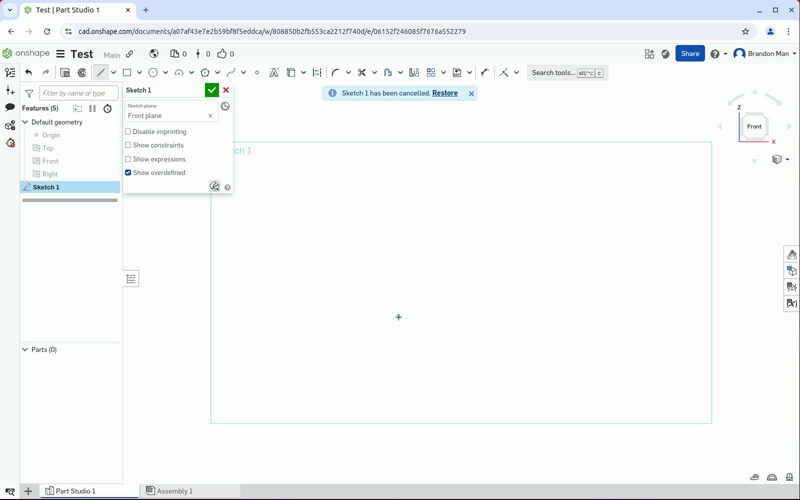
mouse_move(522, 317)
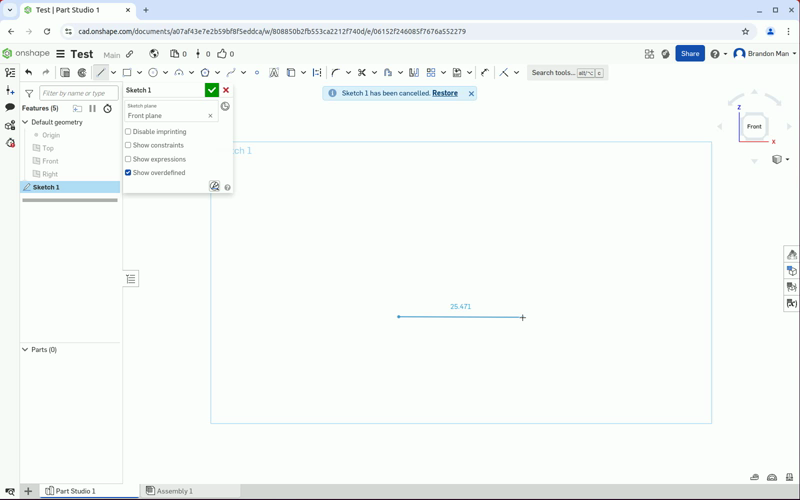
click(522, 317)
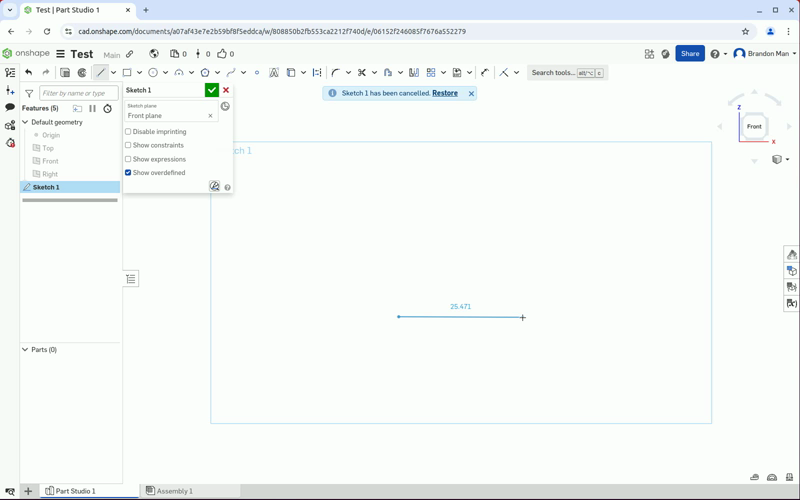
key_up(shift)
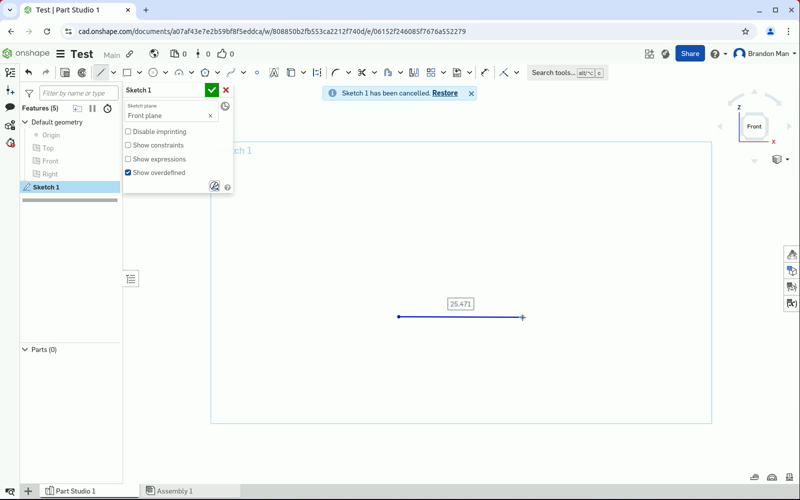
key_down(shift)
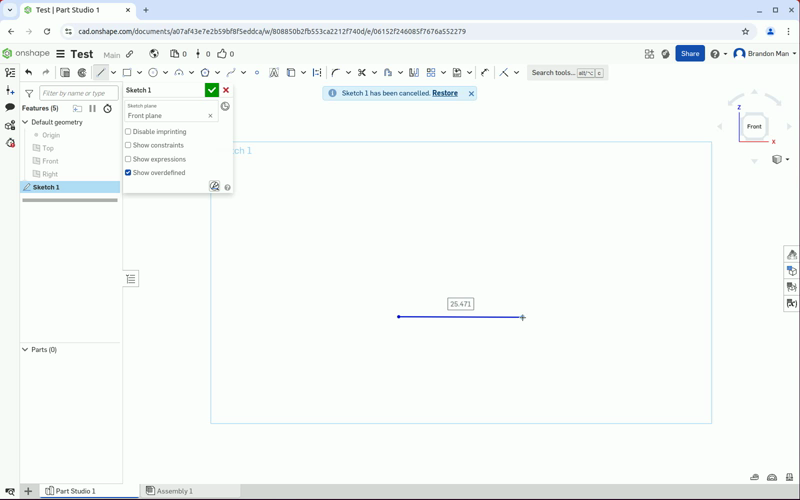
mouse_move(552, 317)
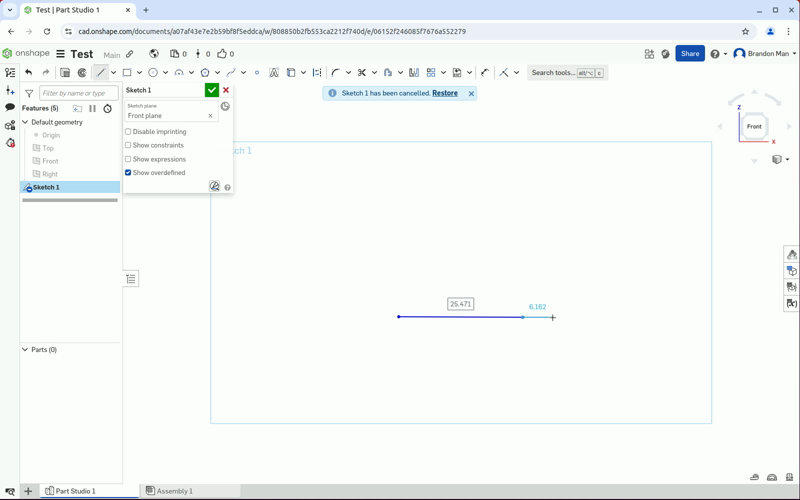
mouse_move(522, 260)
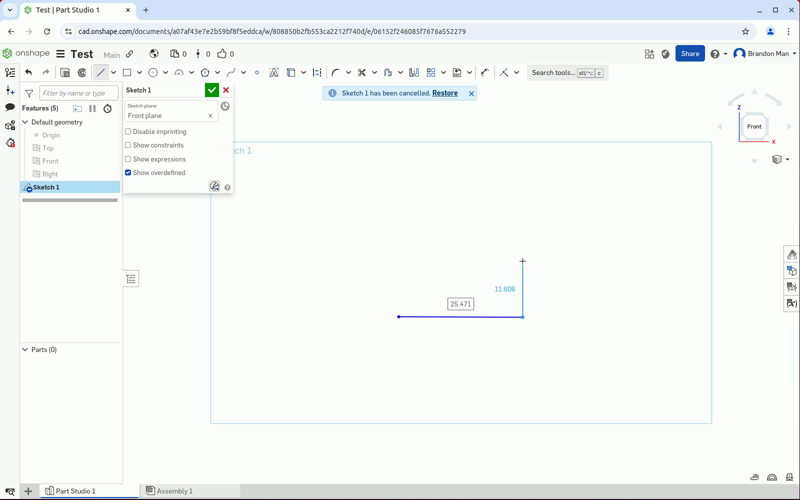
click(522, 260)
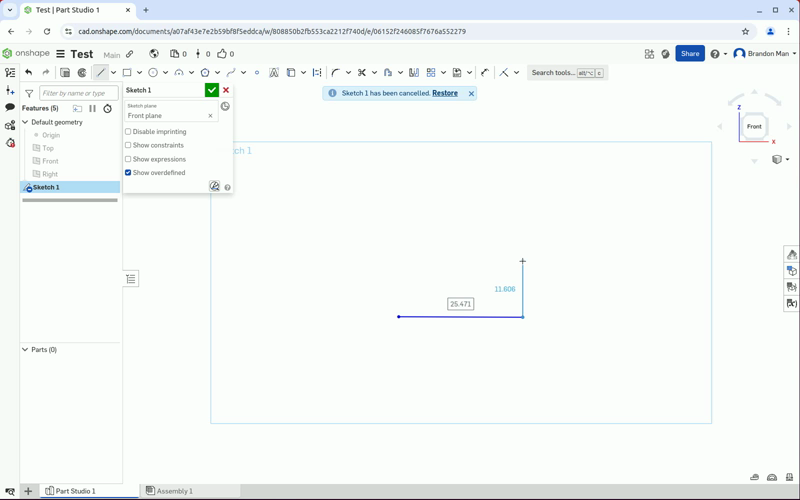
key_up(shift)
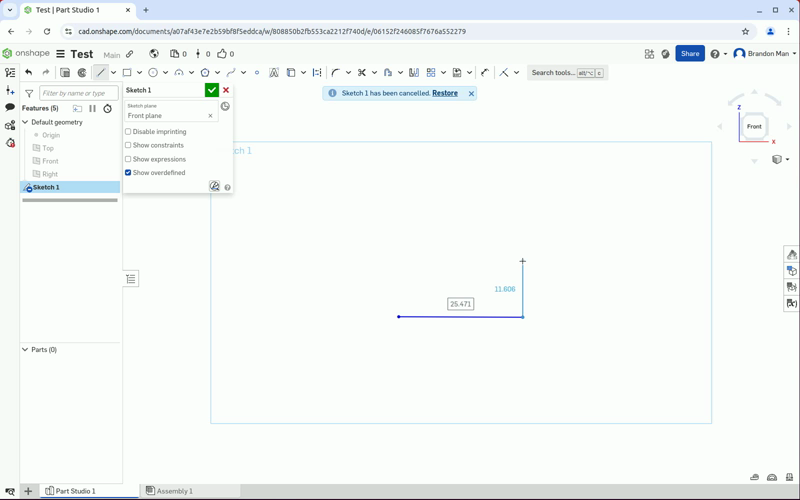
key_down(shift)
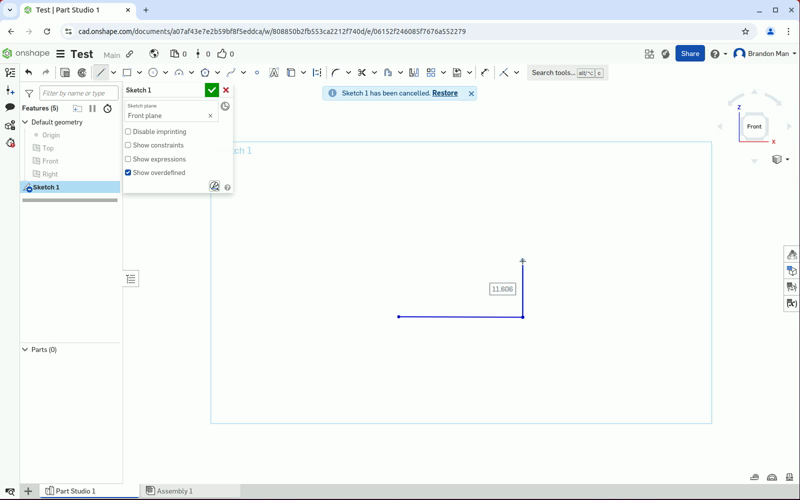
mouse_move(414, 260)
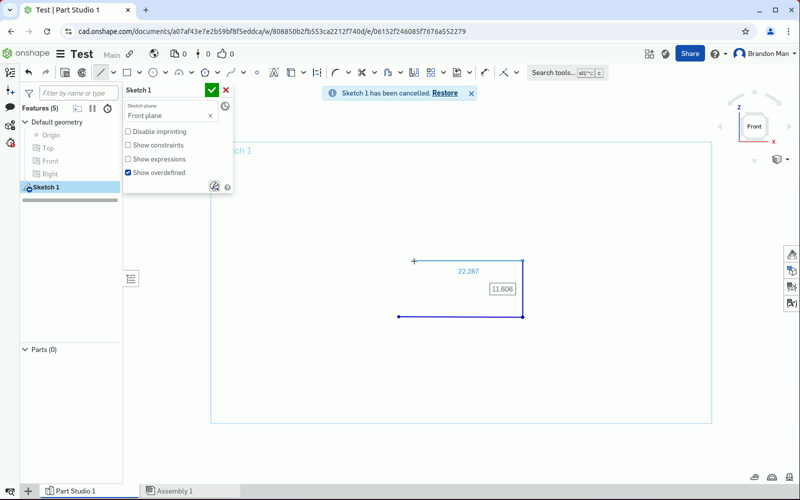
click(414, 260)
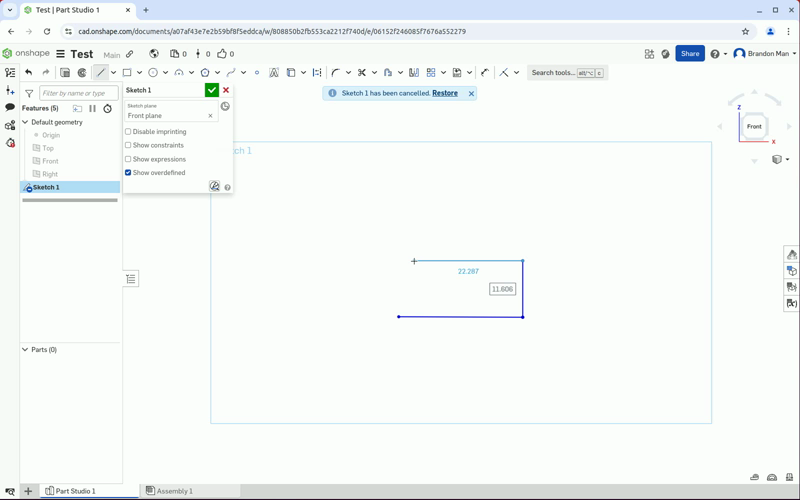
key_up(shift)
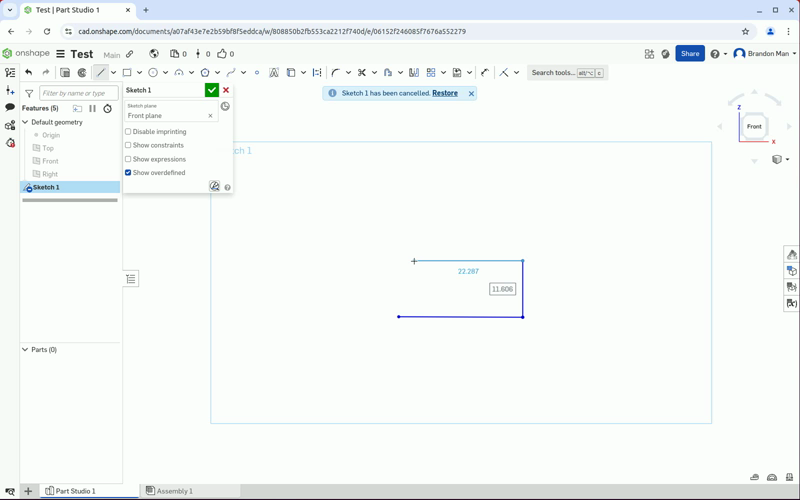
key_down(shift)
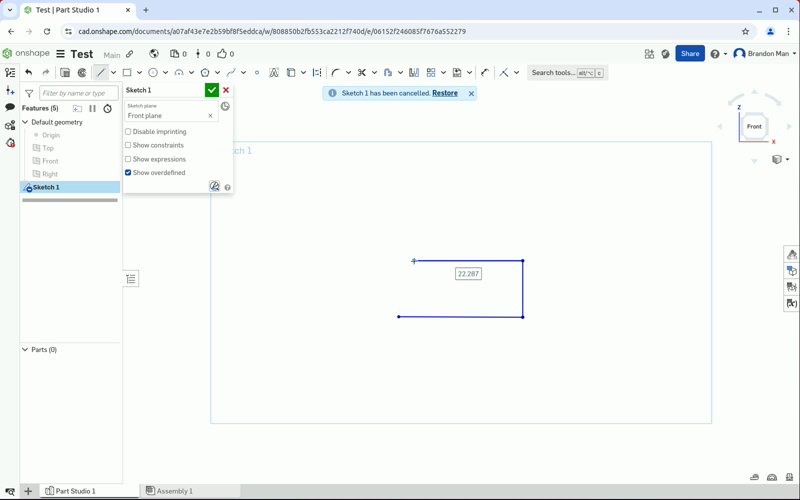
mouse_move(444, 260)
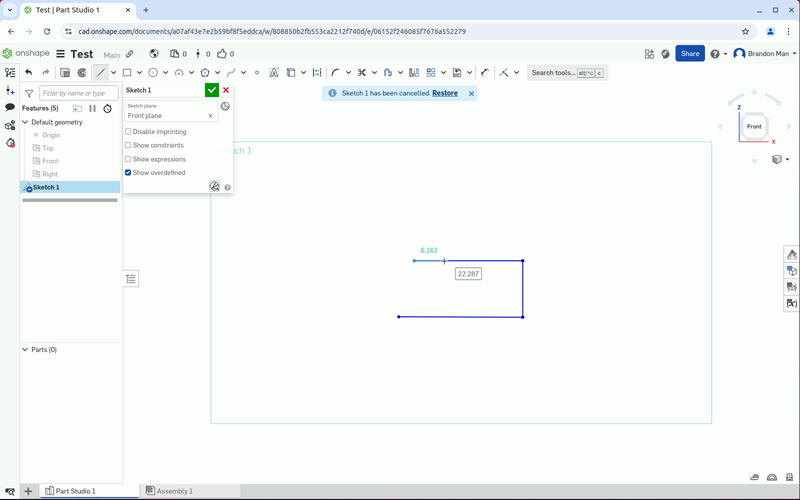
mouse_move(398, 260)
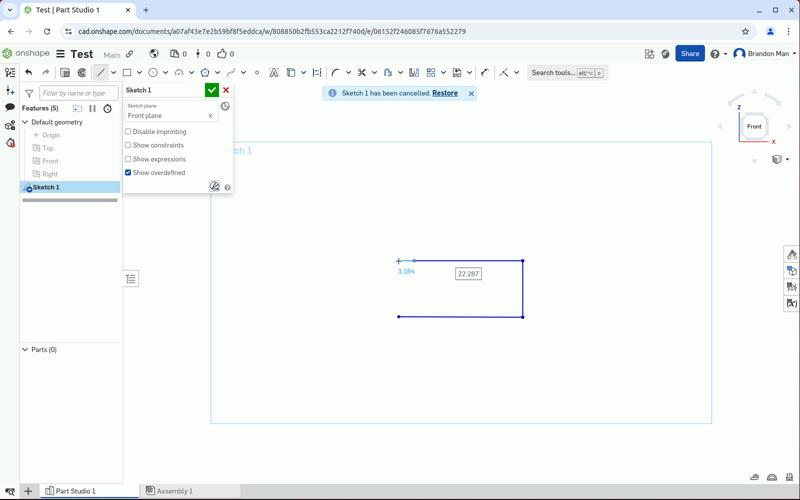
click(398, 260)
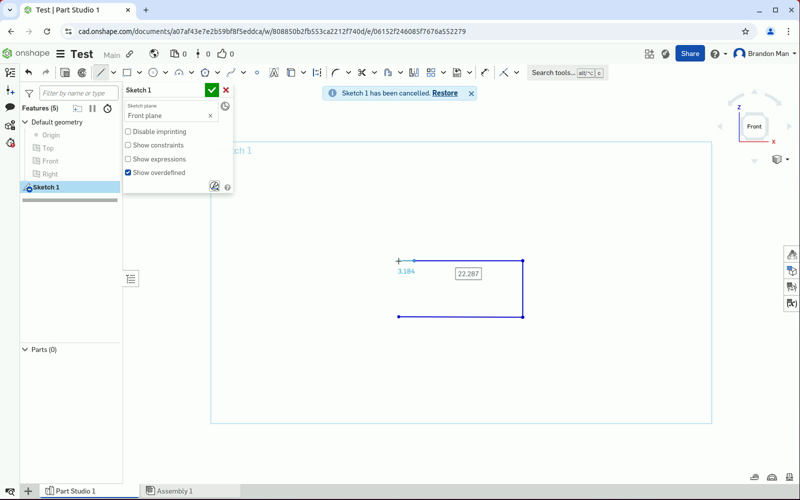
key_up(shift)
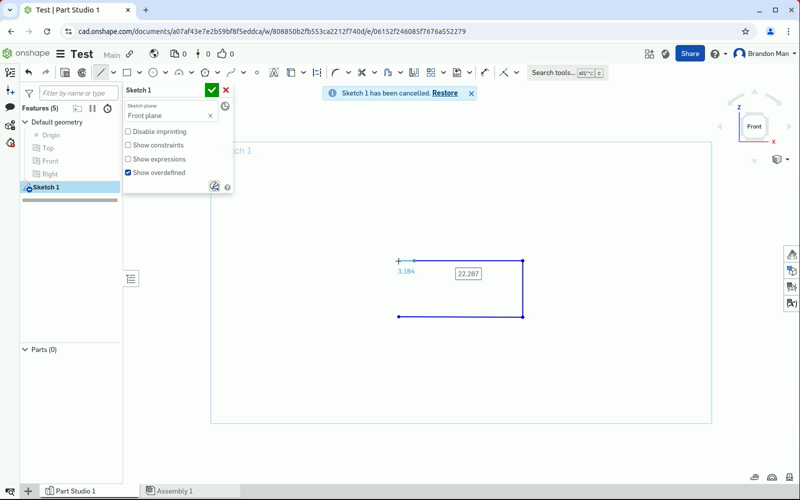
mouse_move(428, 260)
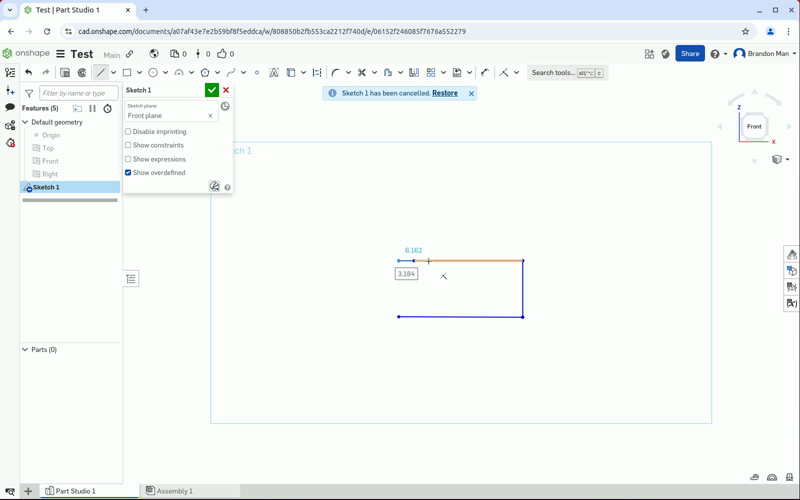
key_down(shift)
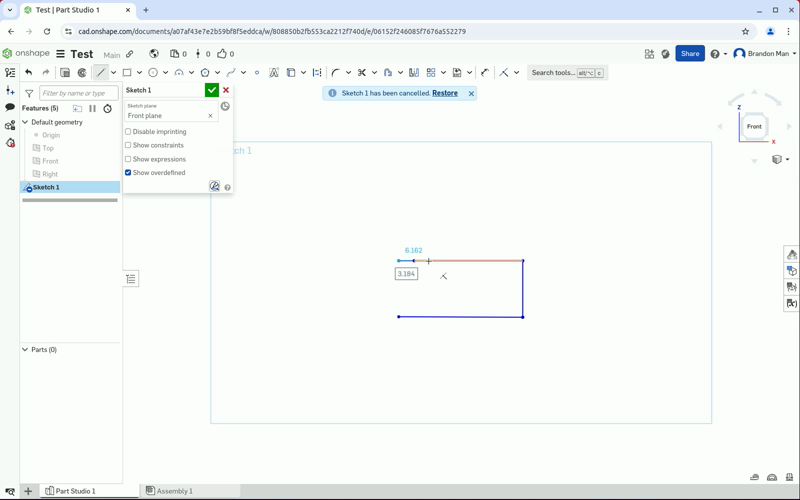
mouse_move(398, 316)
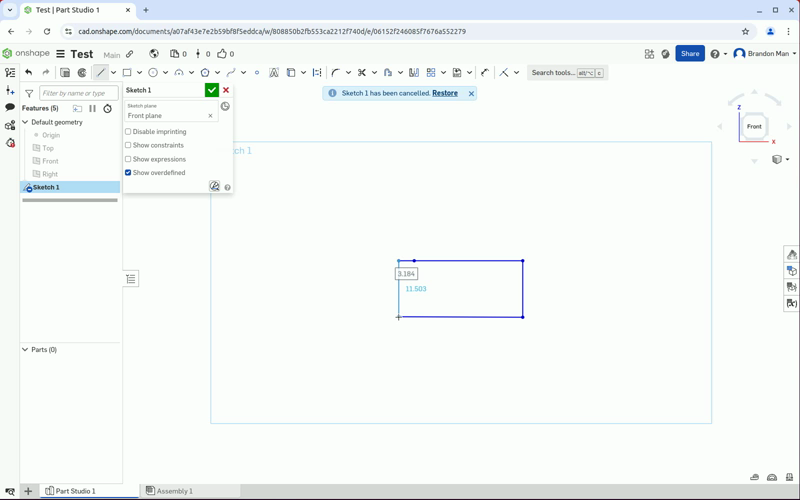
key_up(shift)
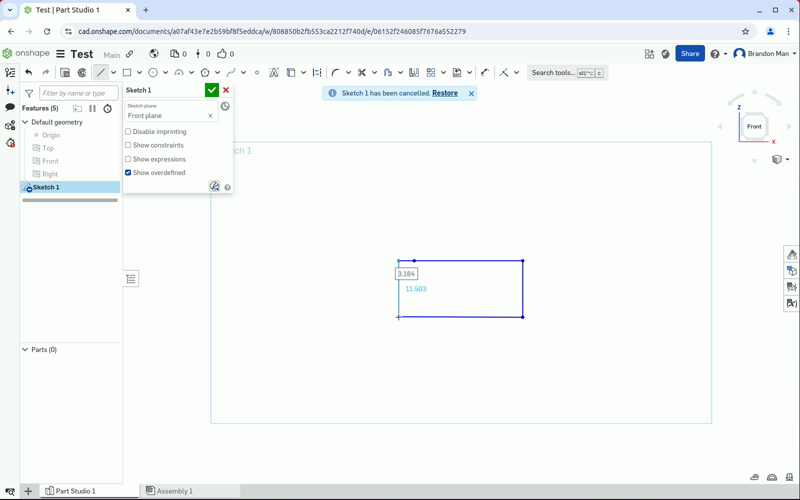
click(398, 316)
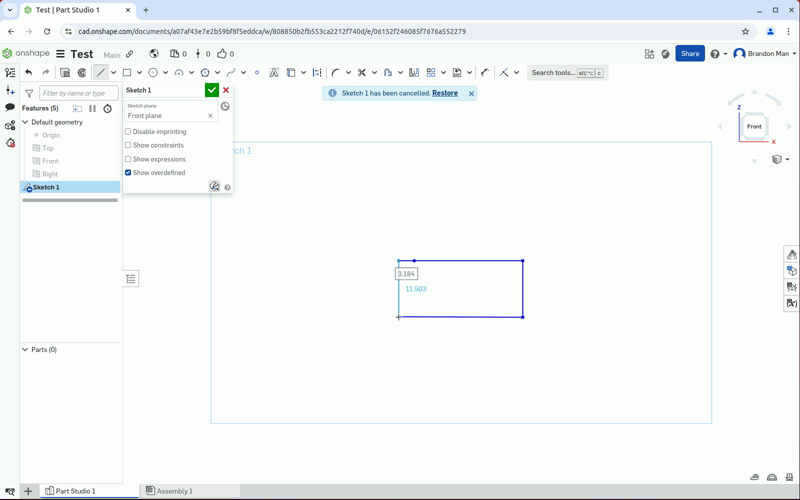
key(esc)
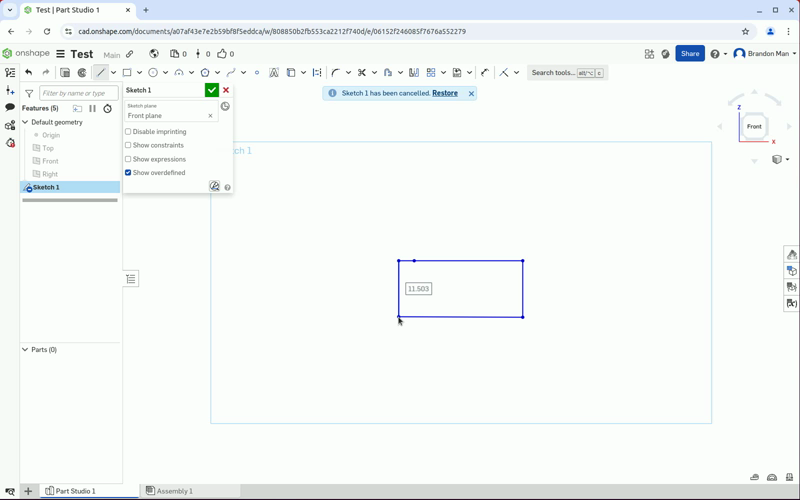
key(c)
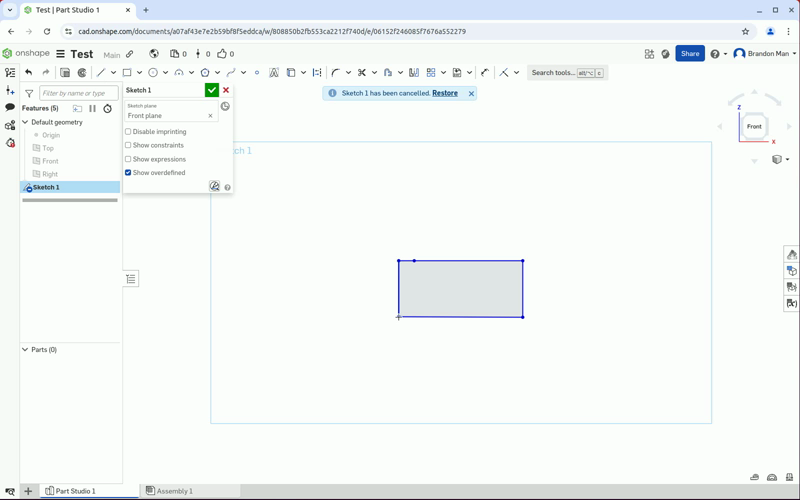
key_down(shift)
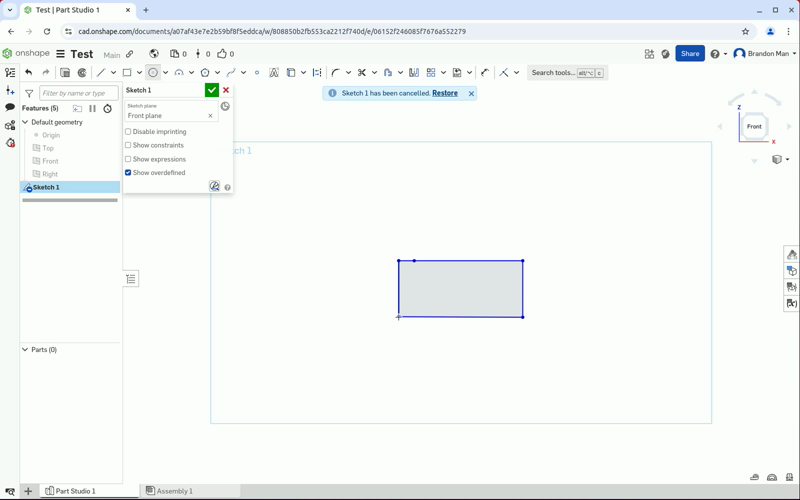
mouse_move(414, 264)
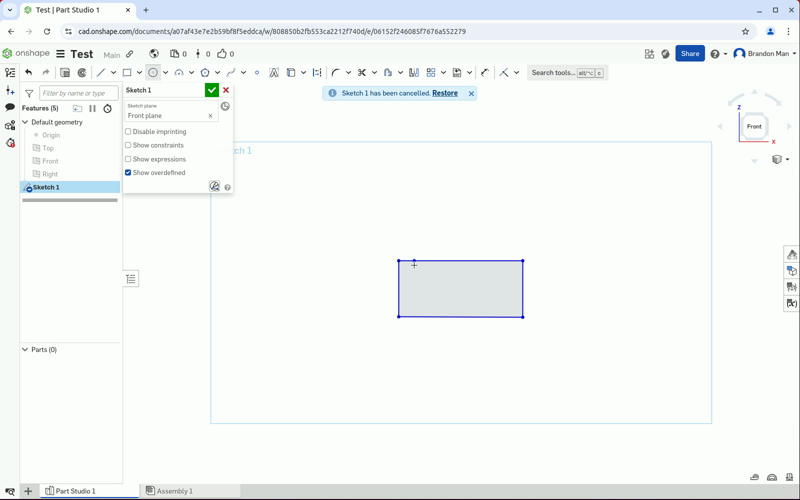
scroll(6)
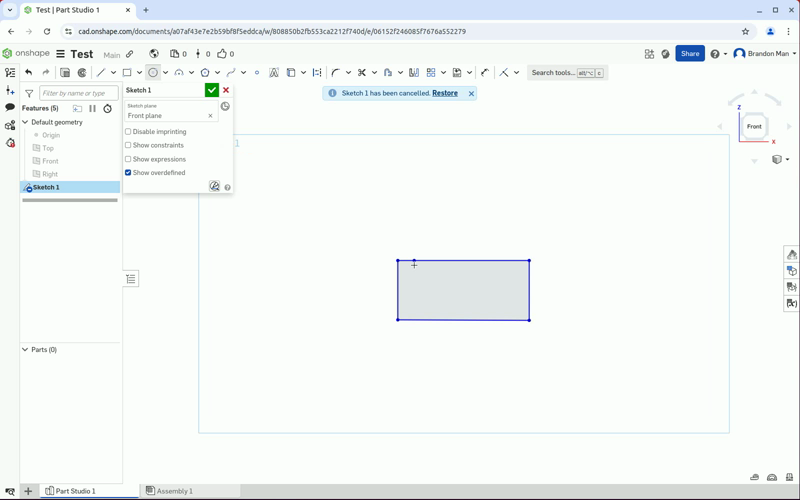
scroll(6)
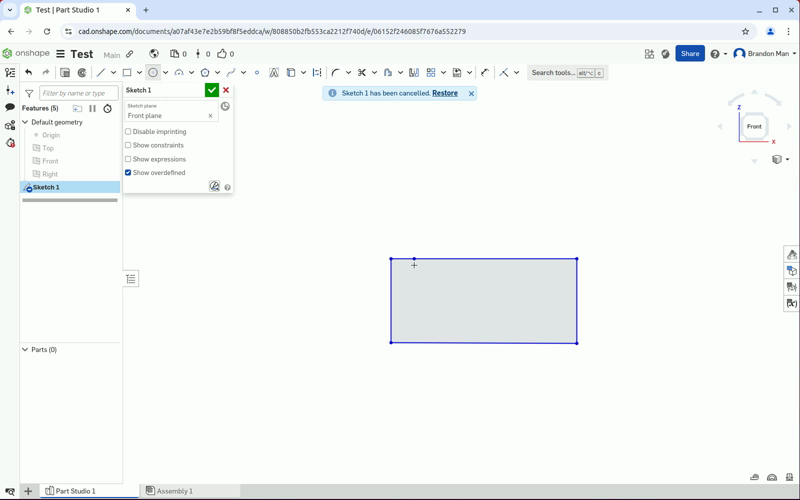
scroll(6)
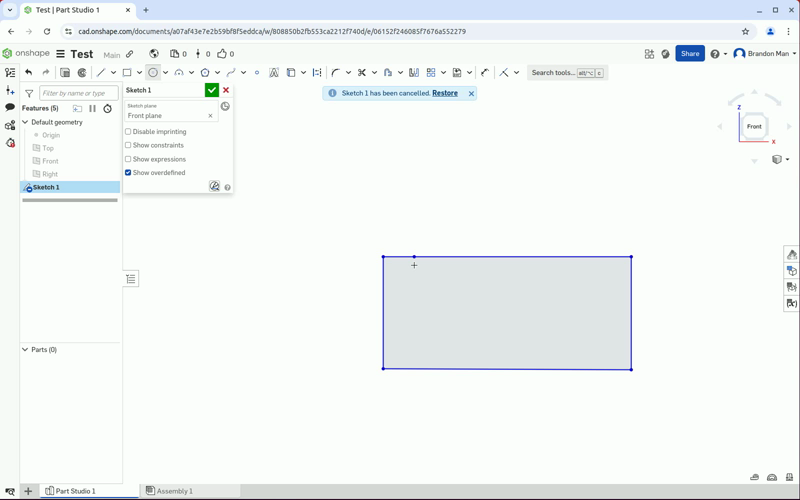
scroll(6)
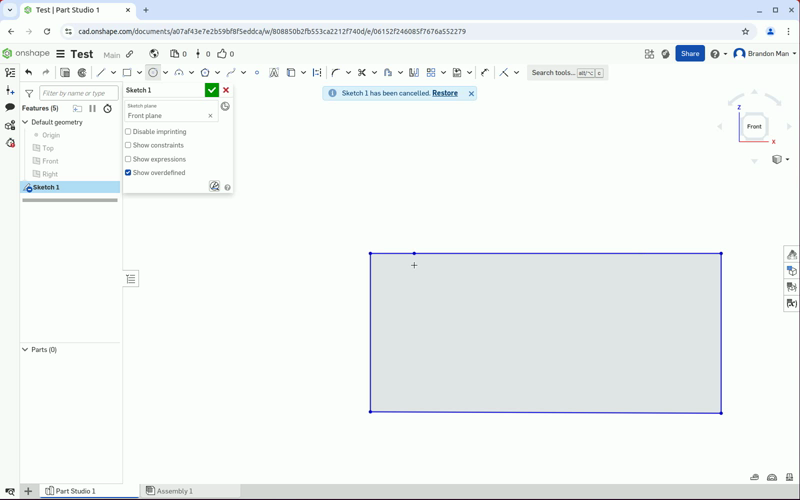
scroll(6)
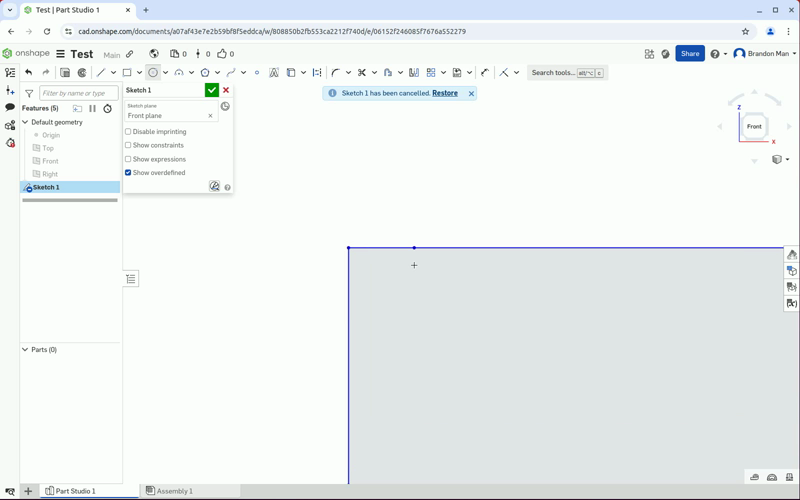
scroll(6)
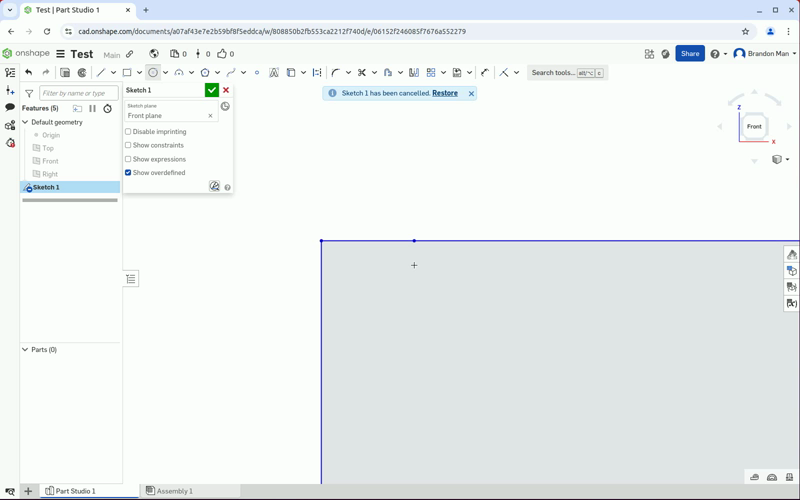
scroll(6)
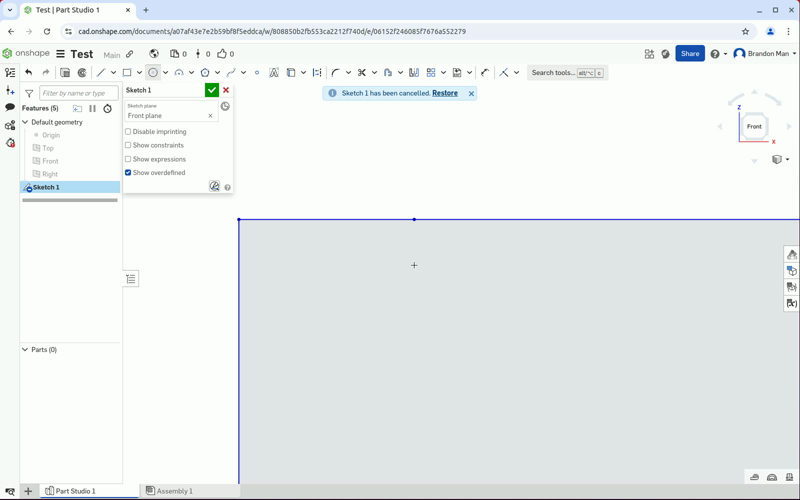
click(414, 264)
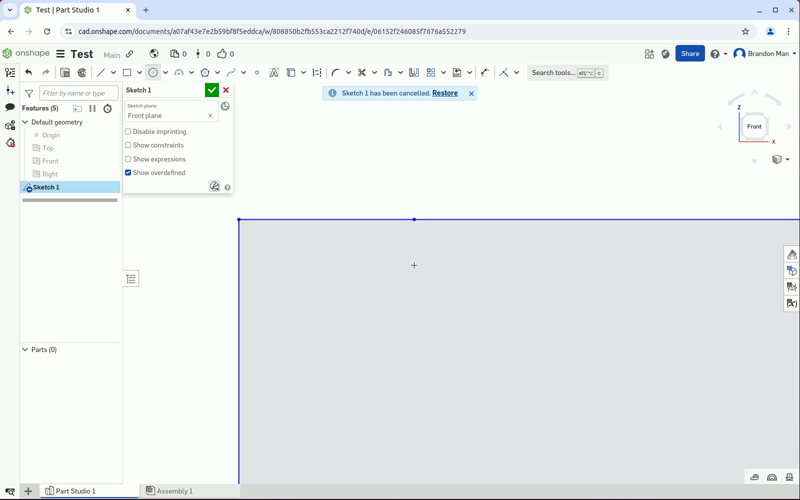
scroll(-6)
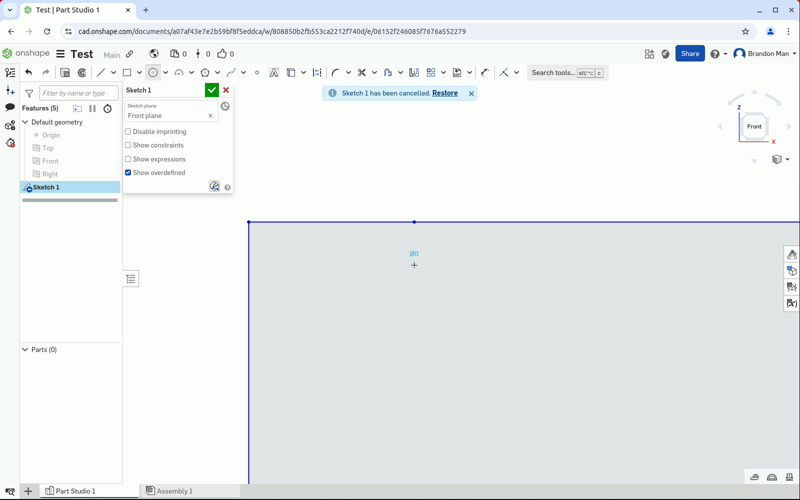
scroll(-6)
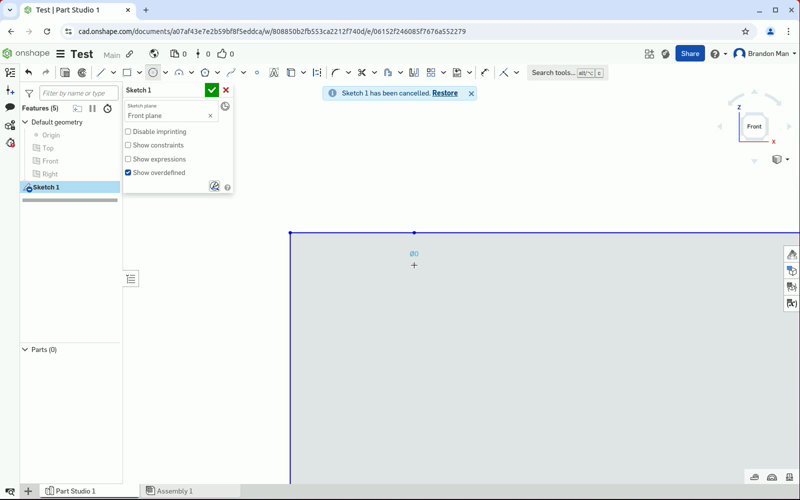
scroll(-6)
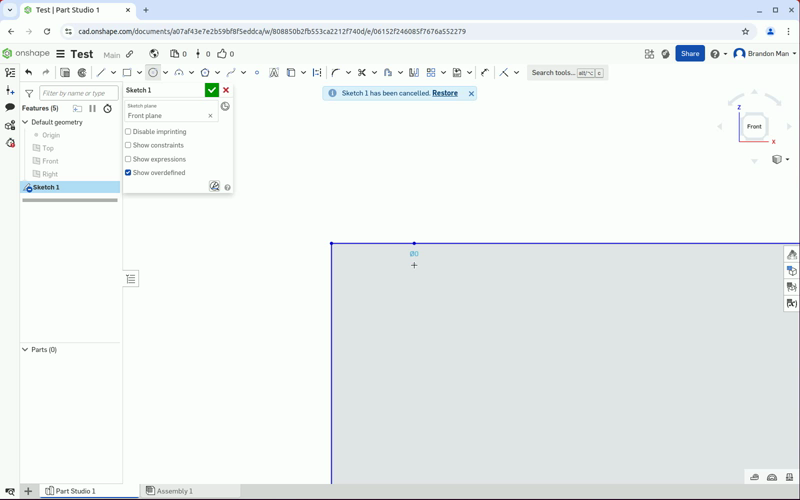
scroll(-6)
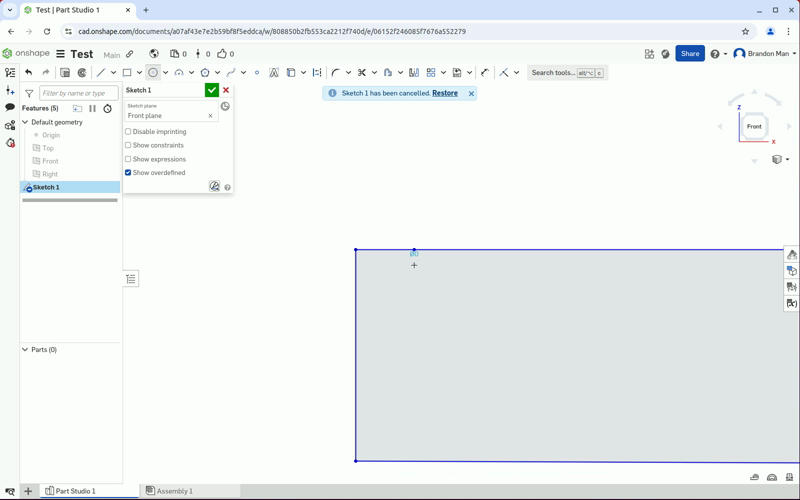
scroll(-6)
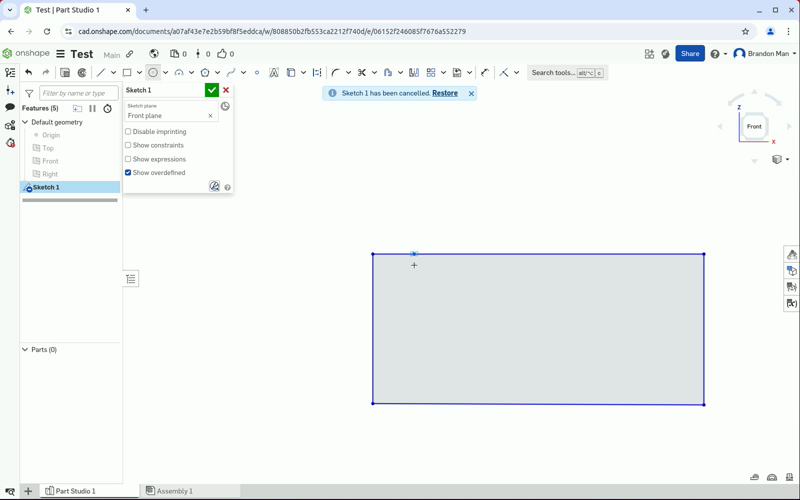
scroll(-6)
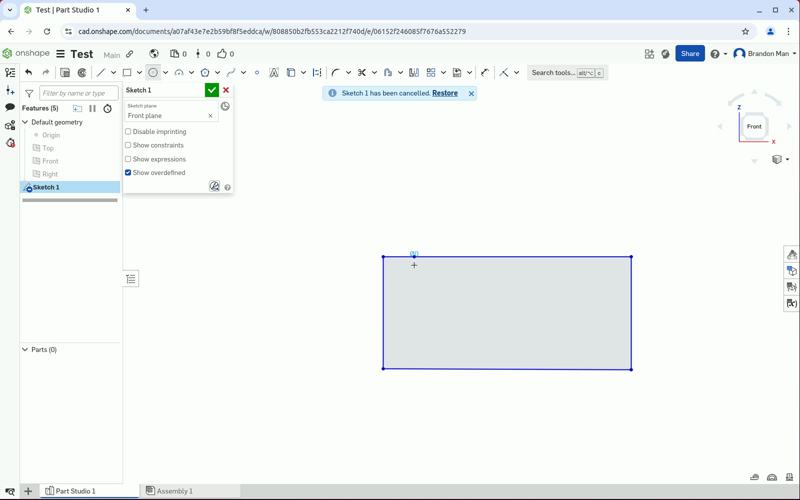
scroll(-6)
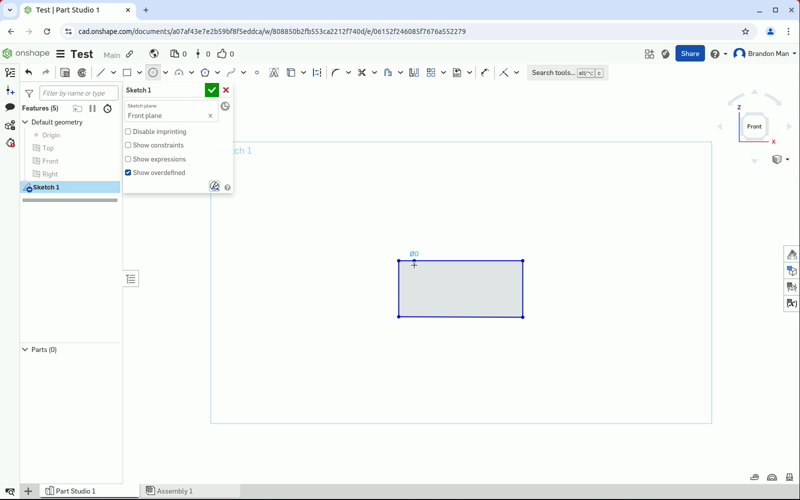
key_up(shift)
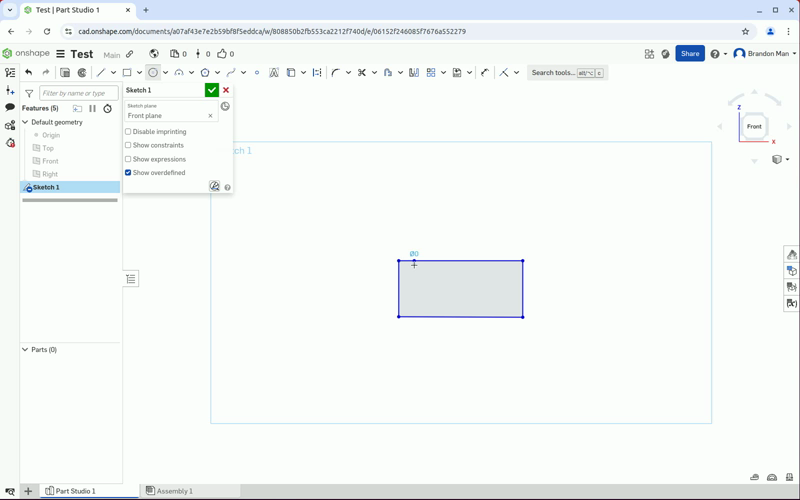
mouse_move(416, 264)
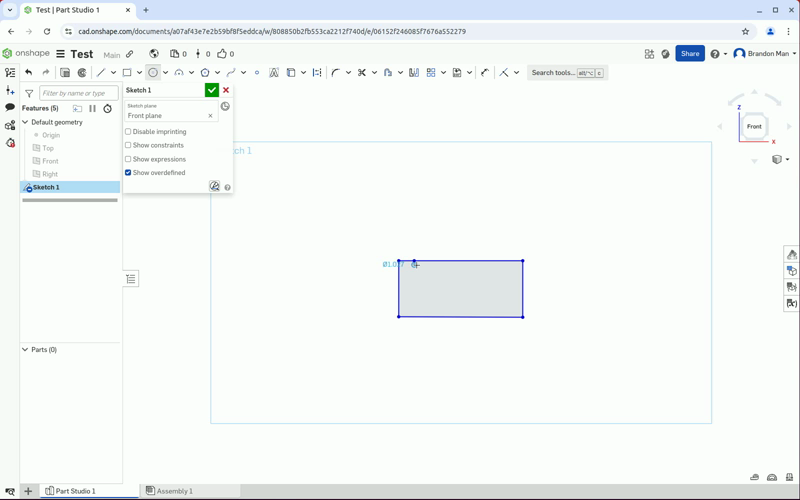
scroll(6)
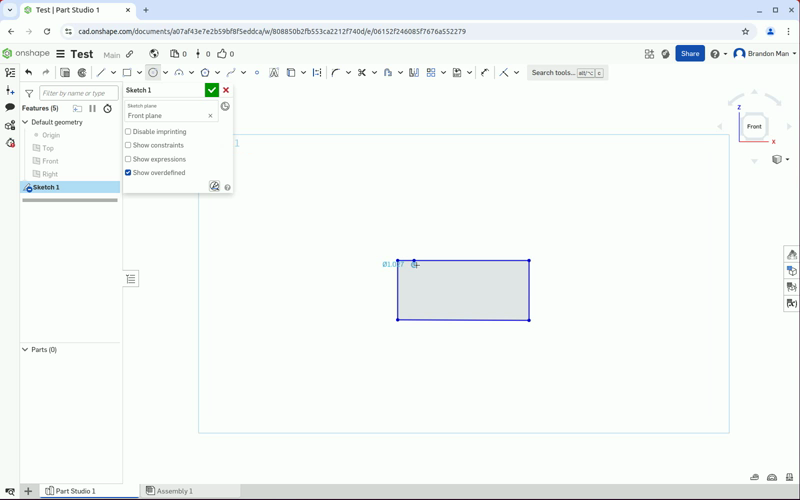
scroll(6)
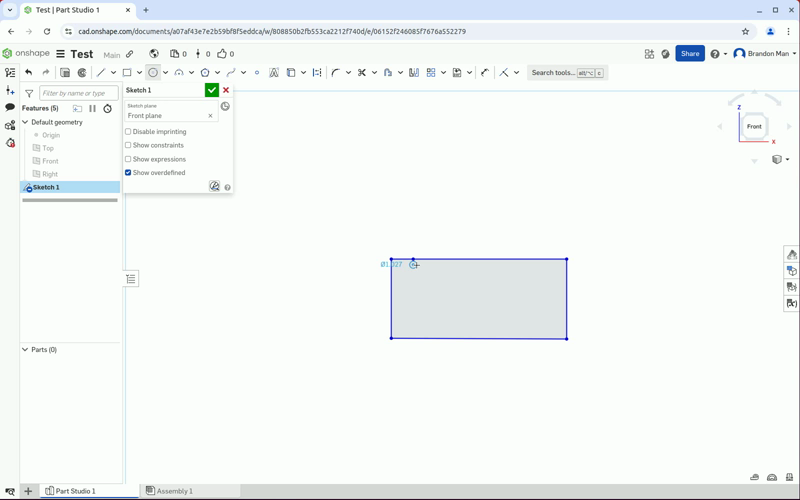
scroll(6)
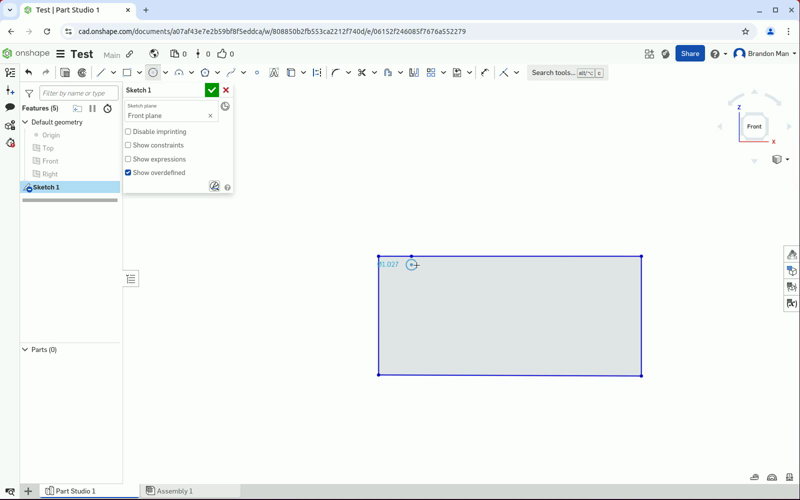
scroll(6)
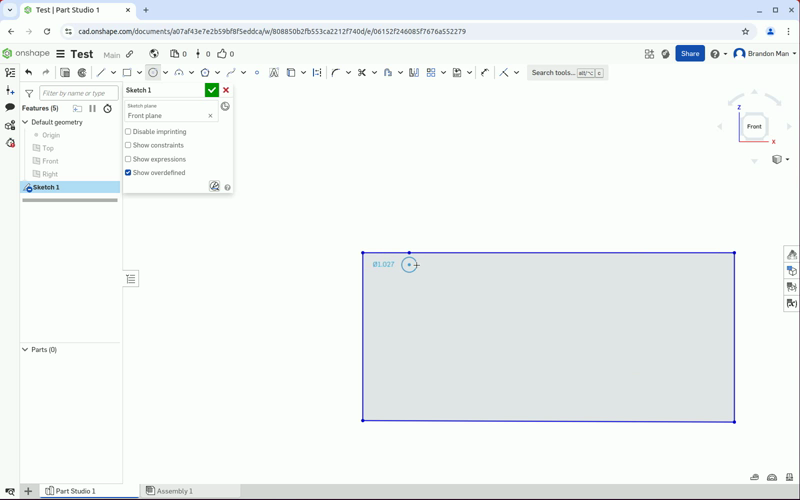
scroll(6)
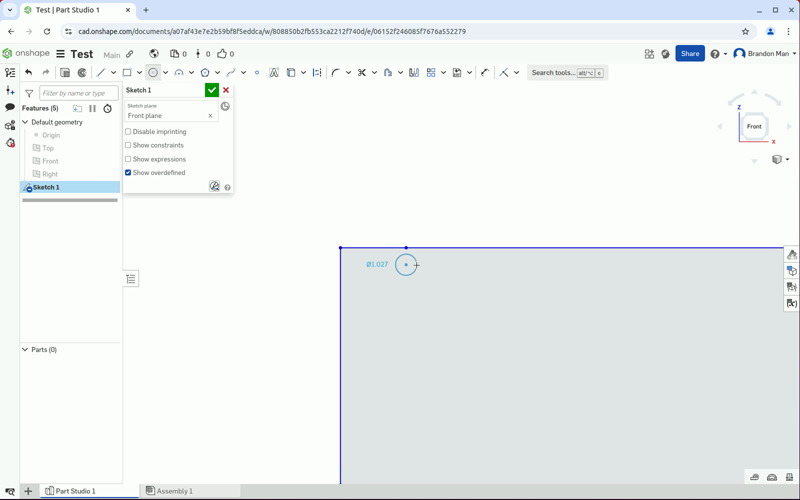
scroll(6)
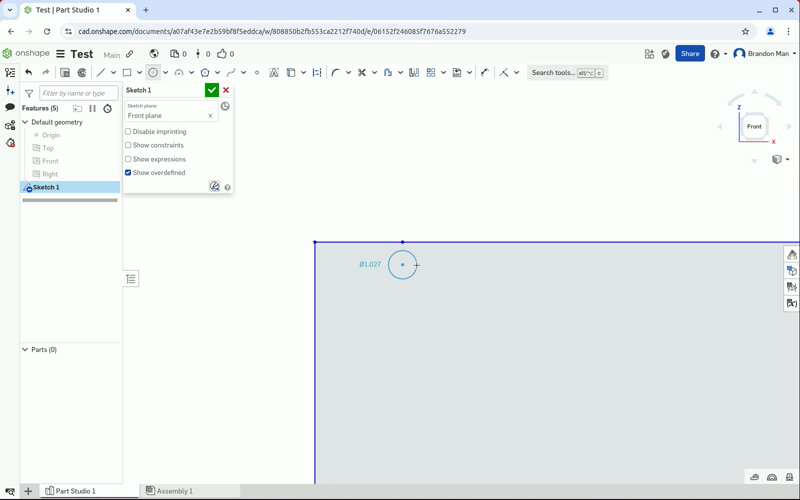
scroll(6)
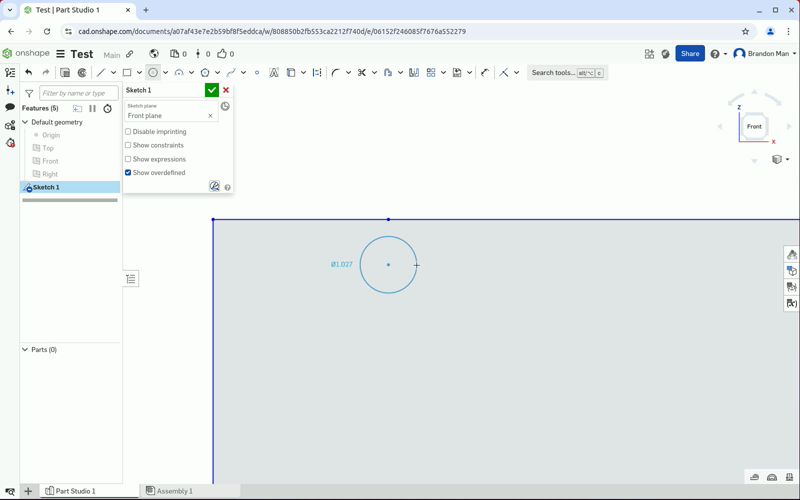
click(416, 264)
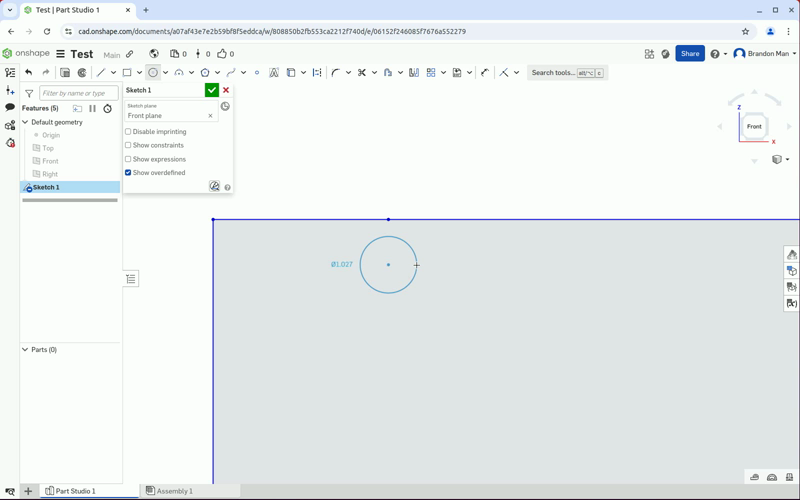
scroll(-6)
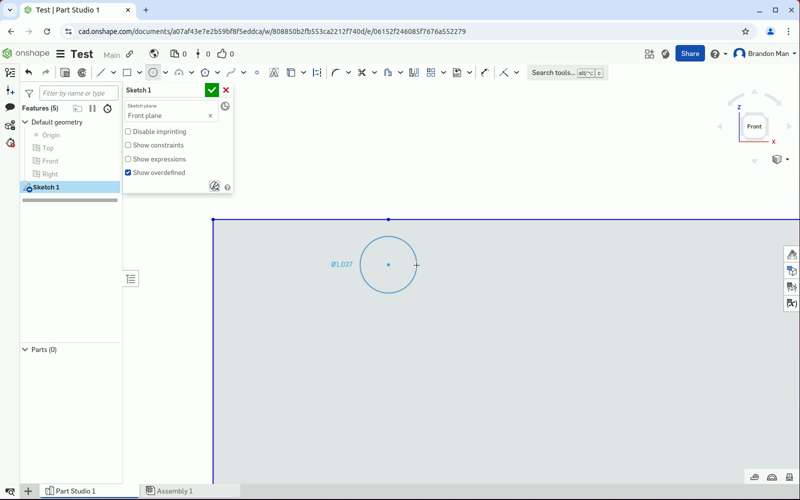
scroll(-6)
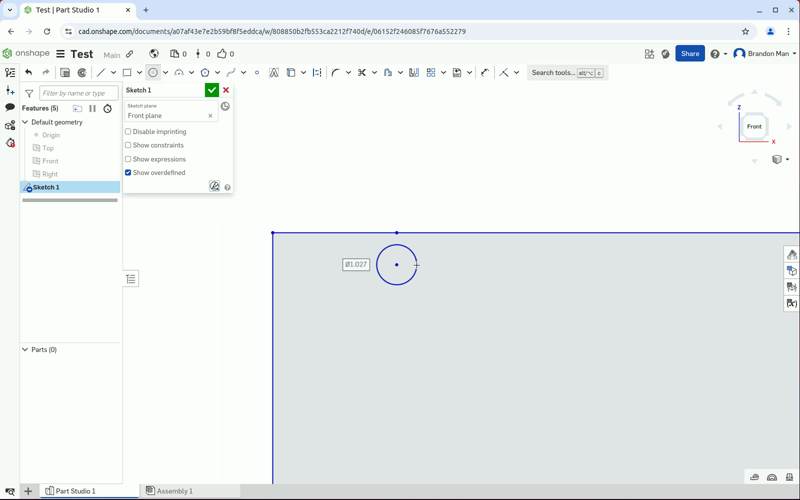
scroll(-6)
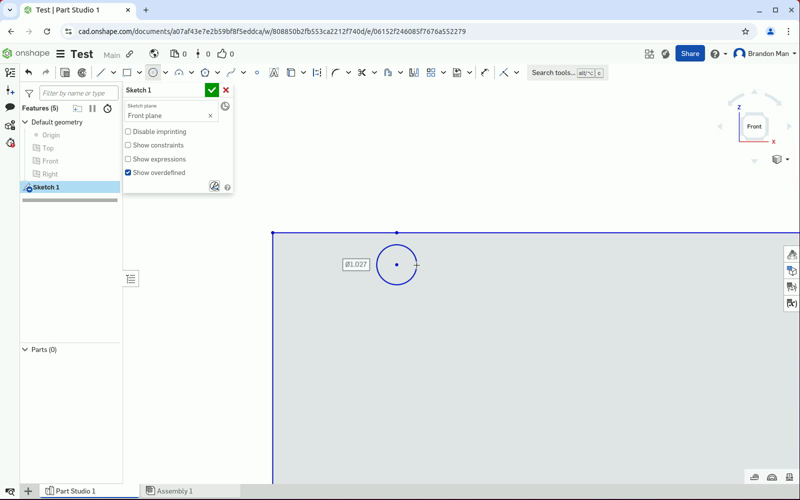
scroll(-6)
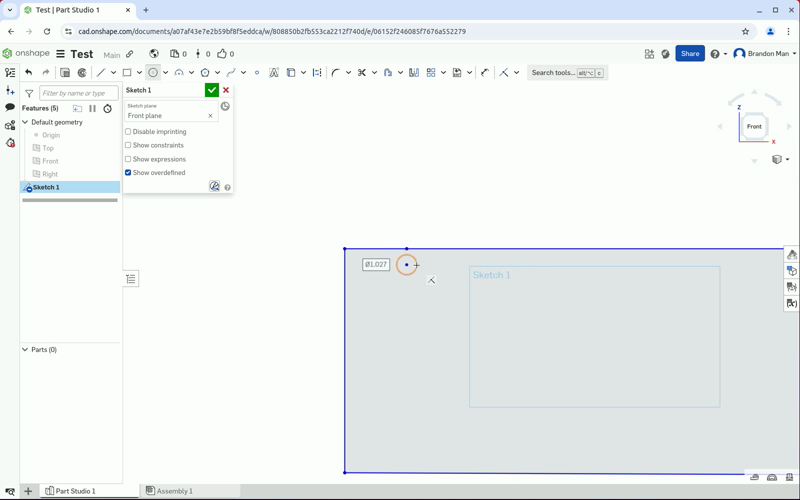
scroll(-6)
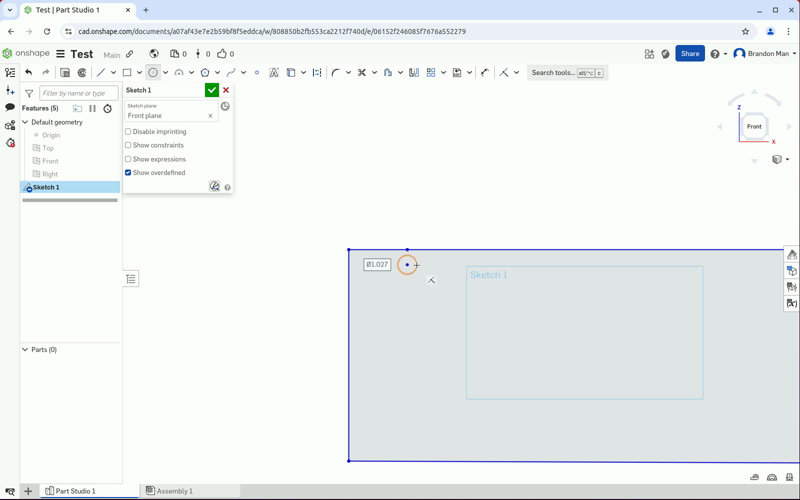
scroll(-6)
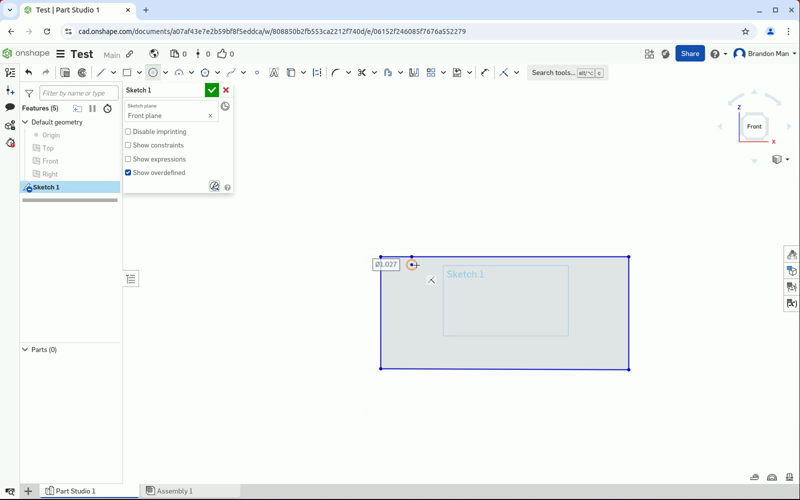
scroll(-6)
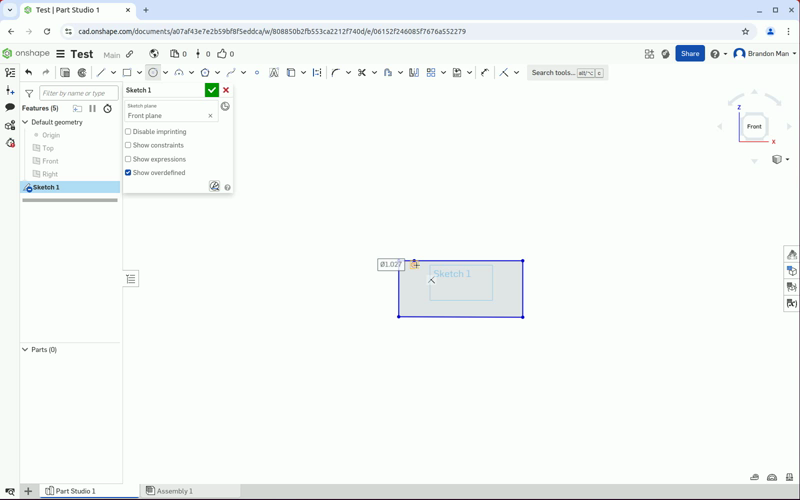
key(esc)
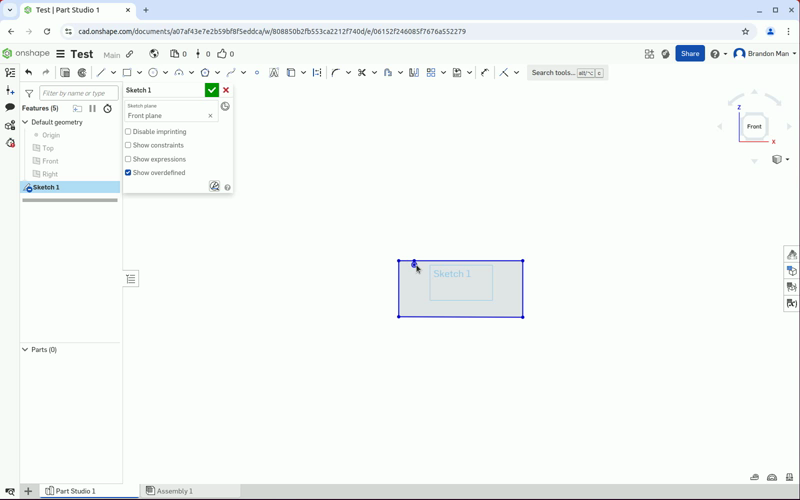
key(c)
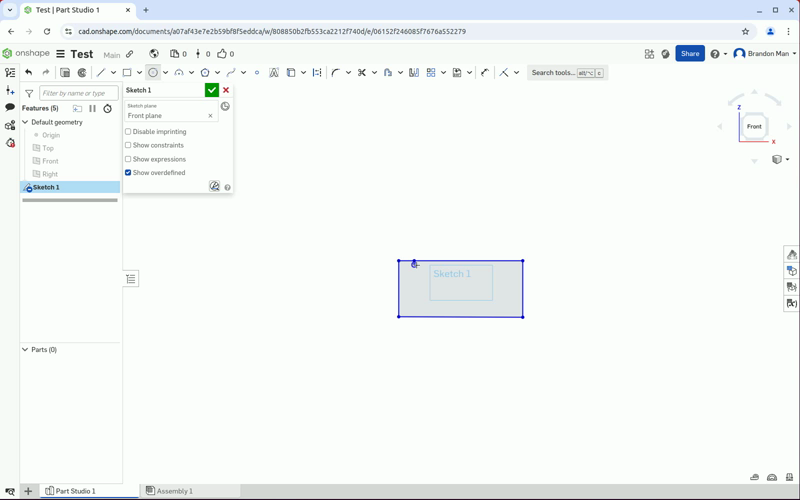
key_down(shift)
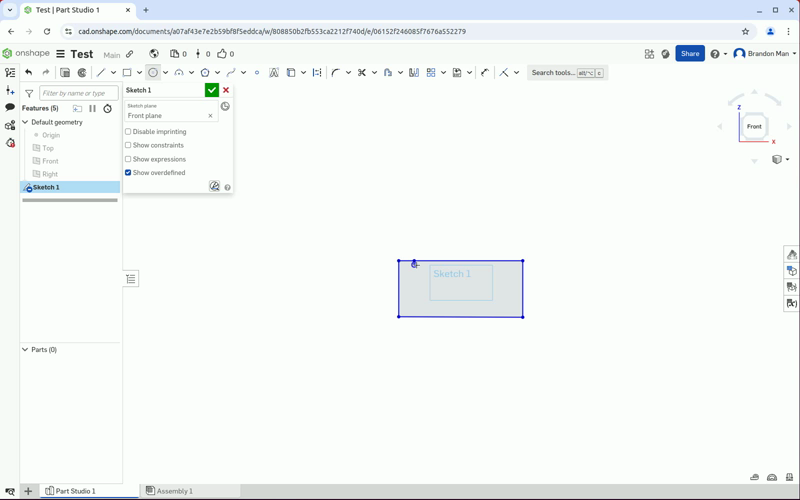
mouse_move(505, 264)
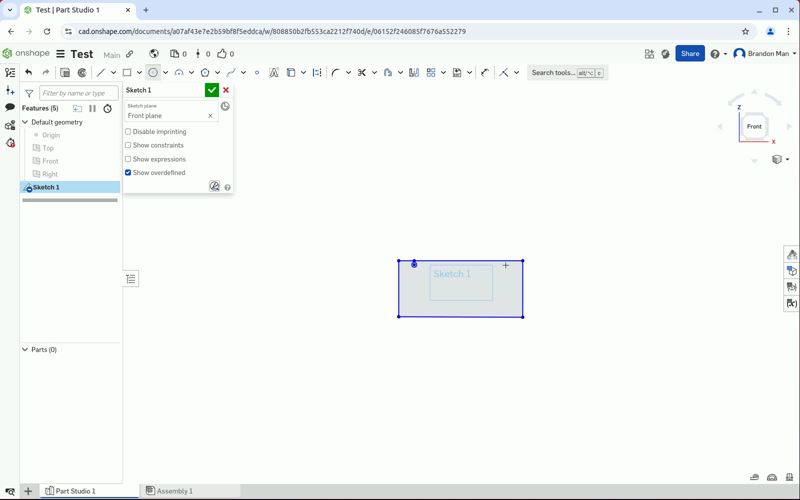
click(505, 264)
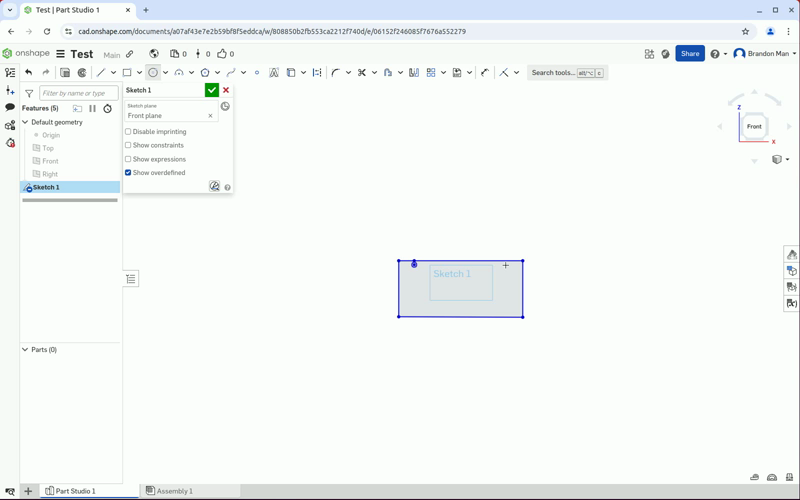
key_up(shift)
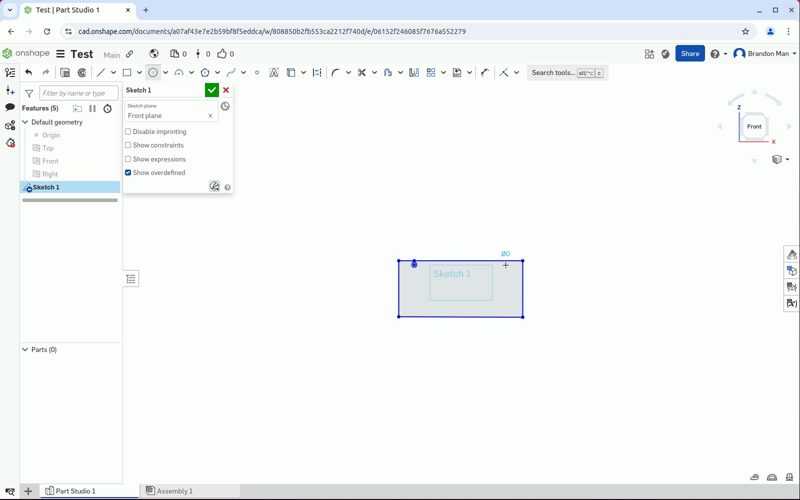
mouse_move(508, 264)
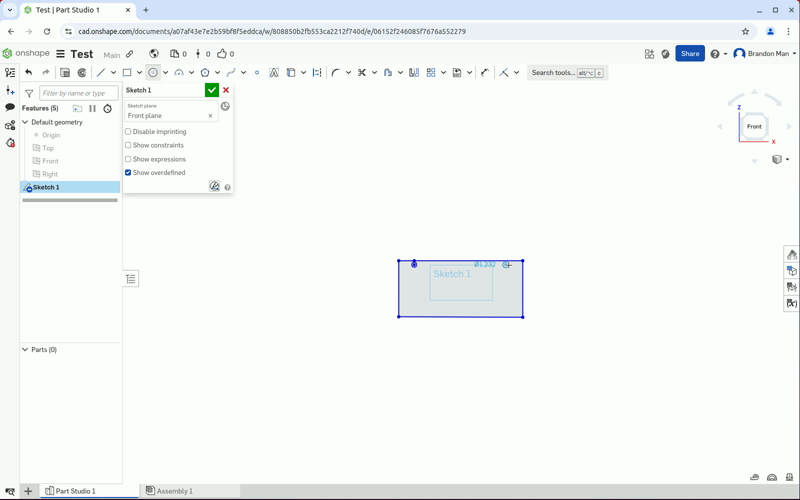
scroll(6)
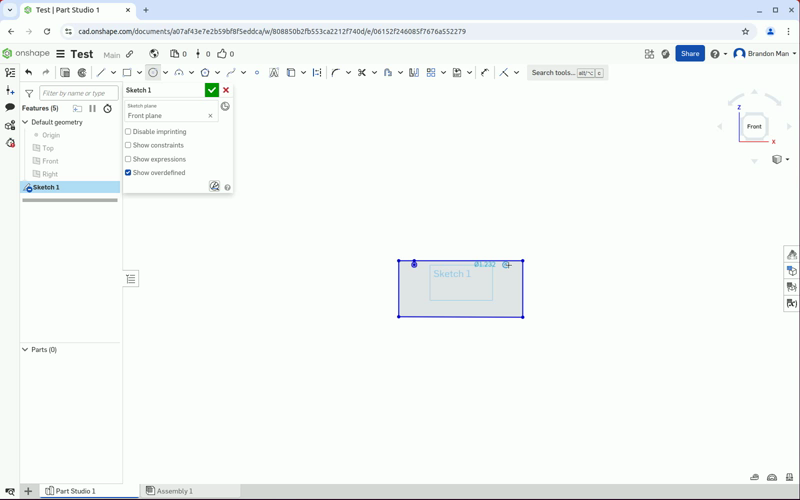
scroll(6)
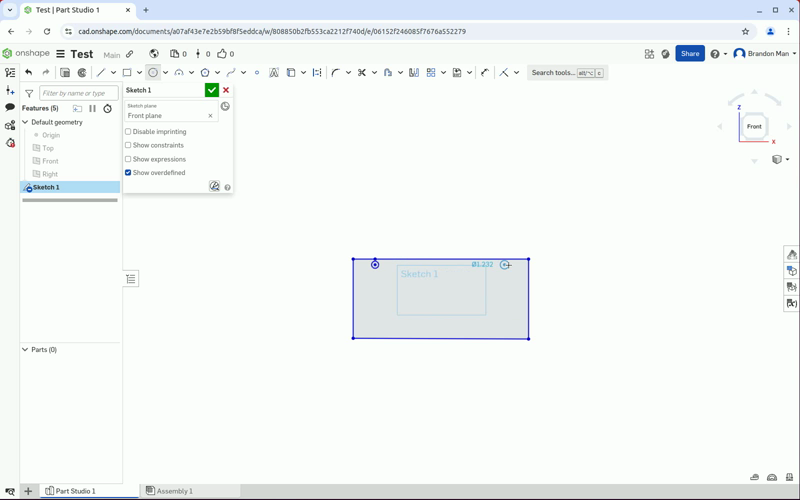
scroll(6)
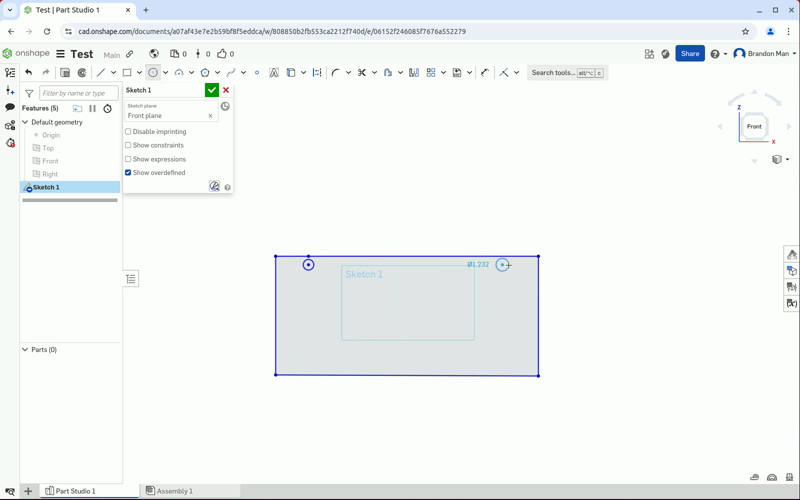
scroll(6)
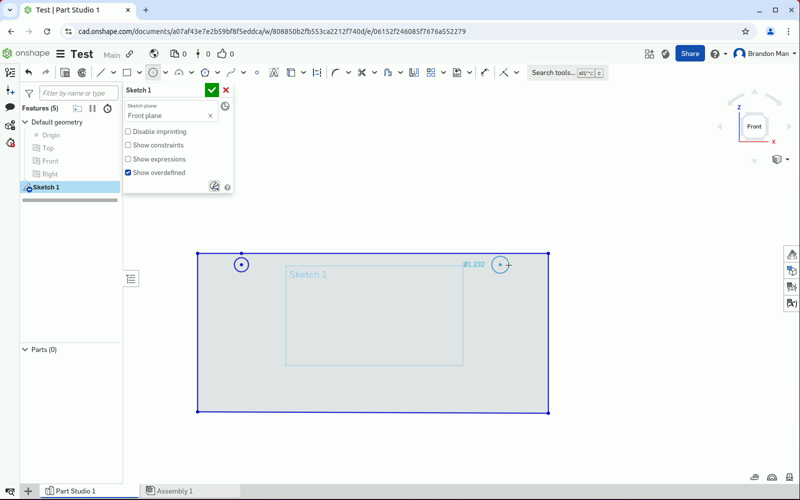
scroll(6)
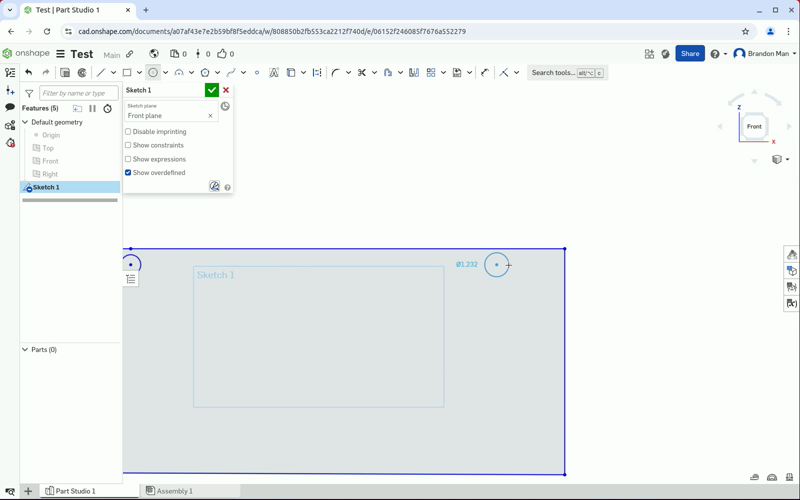
scroll(6)
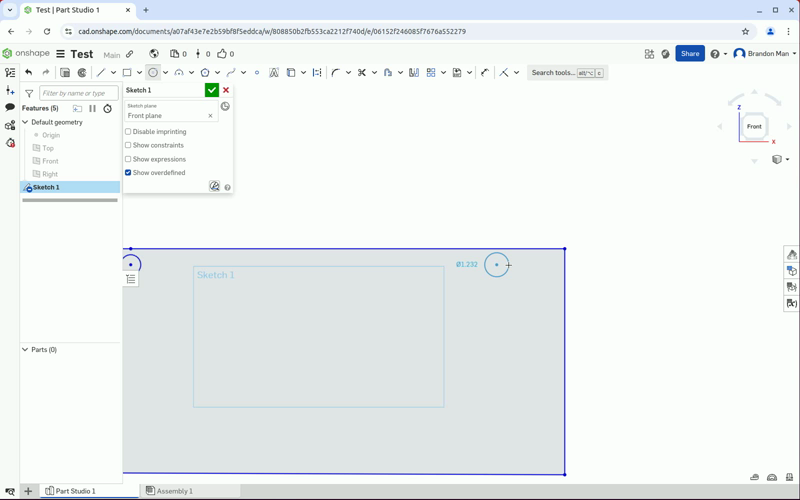
scroll(6)
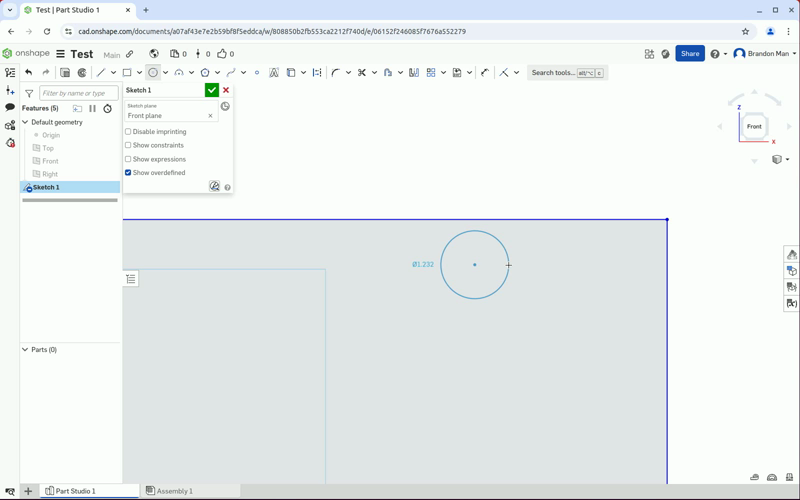
click(508, 264)
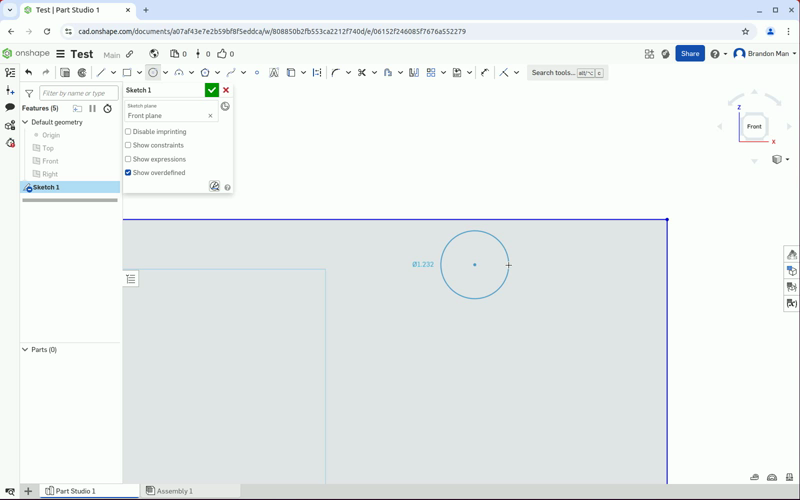
scroll(-6)
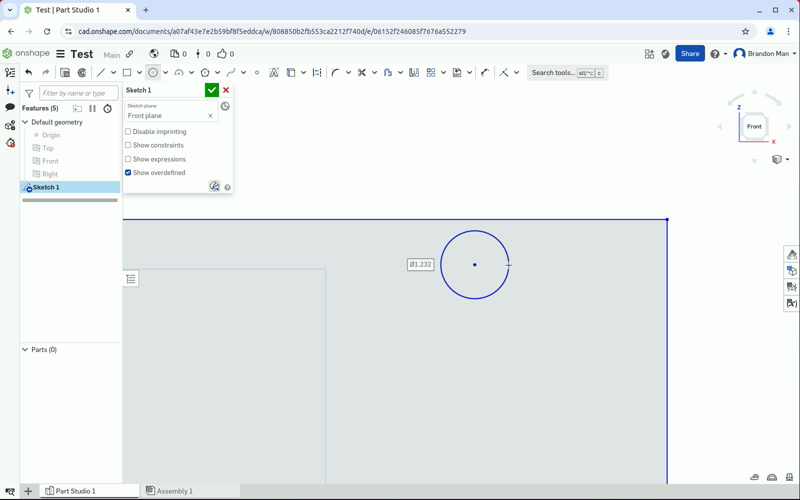
scroll(-6)
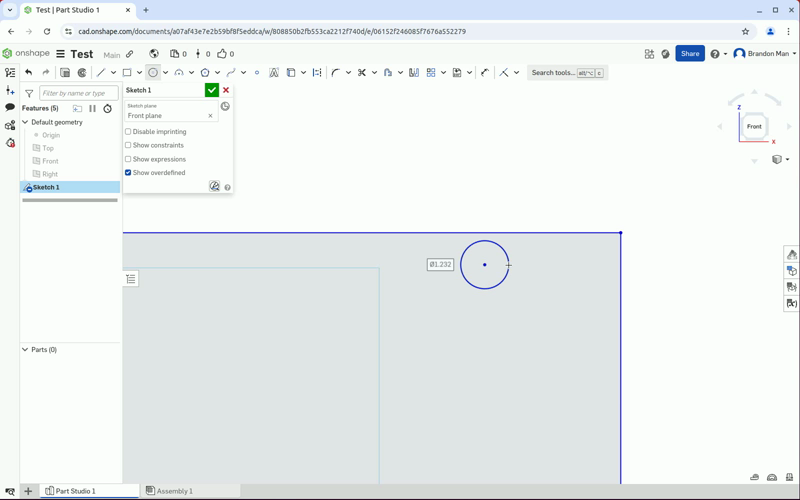
scroll(-6)
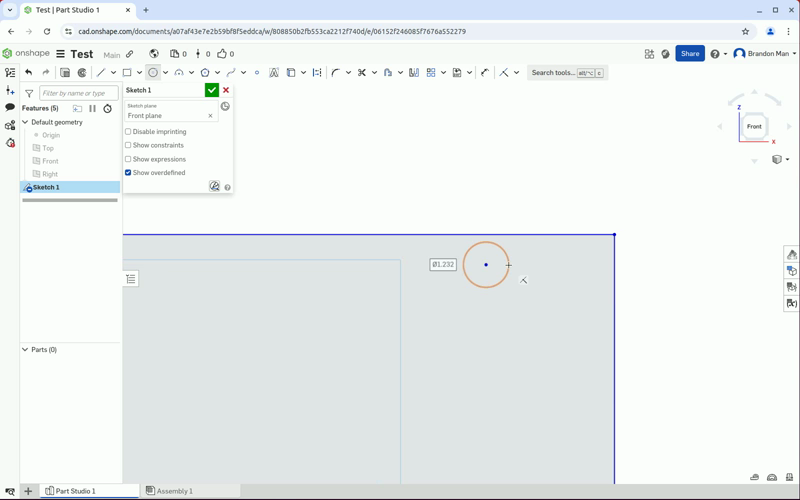
scroll(-6)
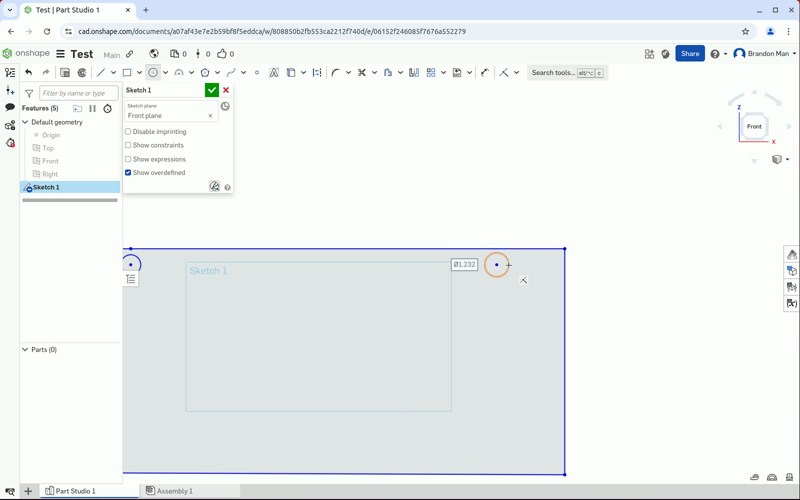
scroll(-6)
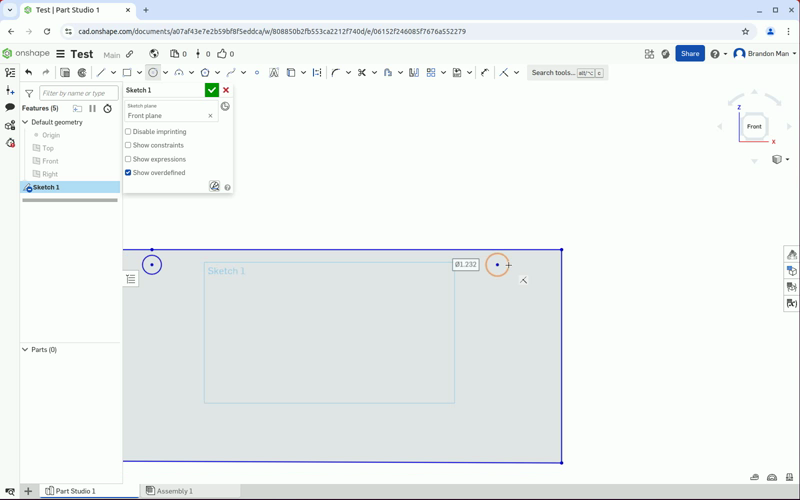
scroll(-6)
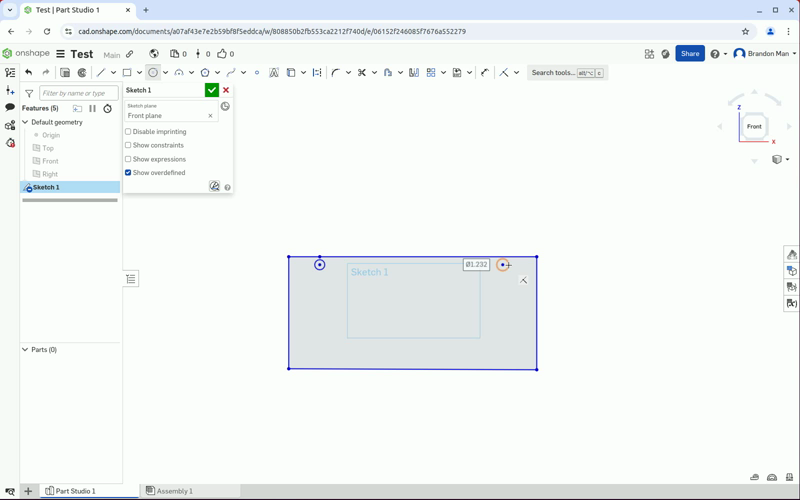
scroll(-6)
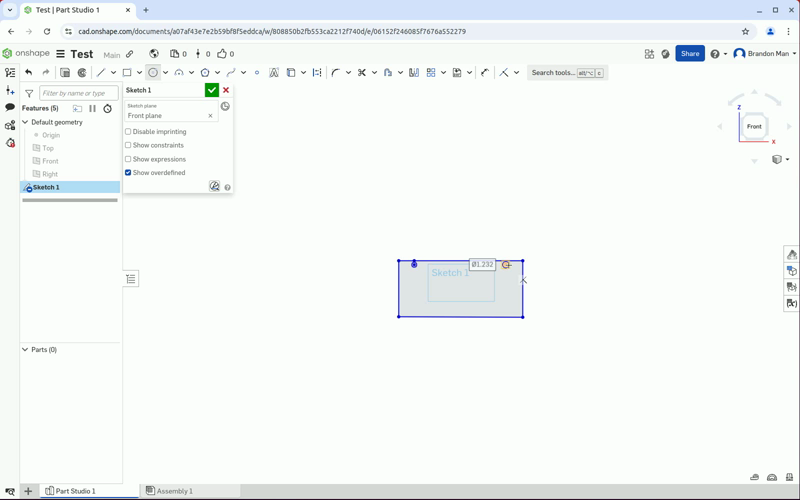
key(esc)
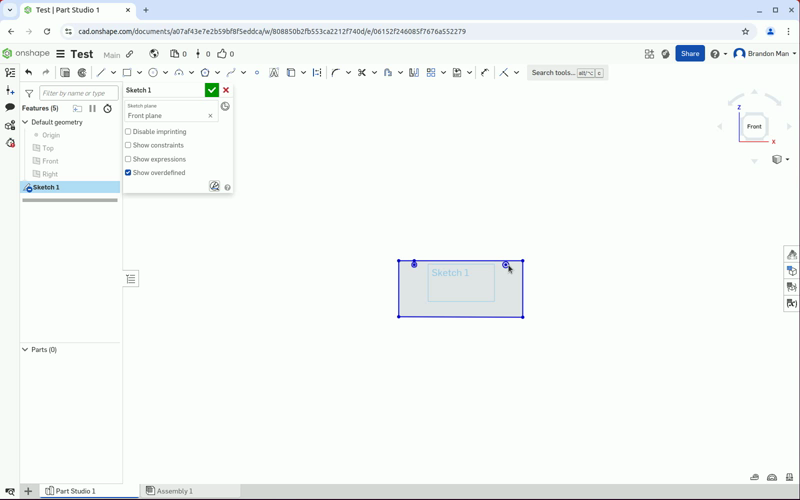
mouse_move(510, 274)
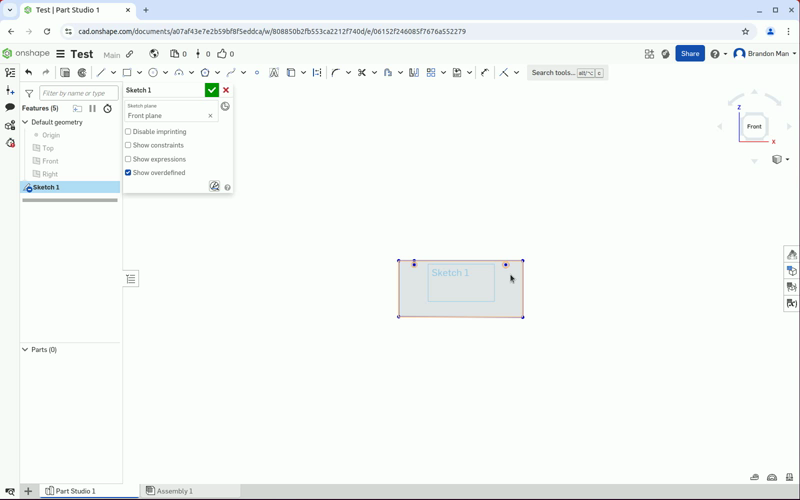
click(510, 274)
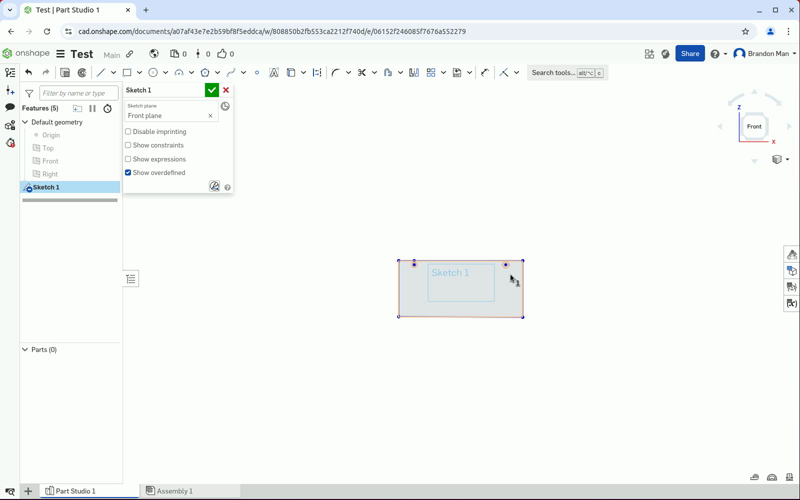
mouse_move(73, 352)
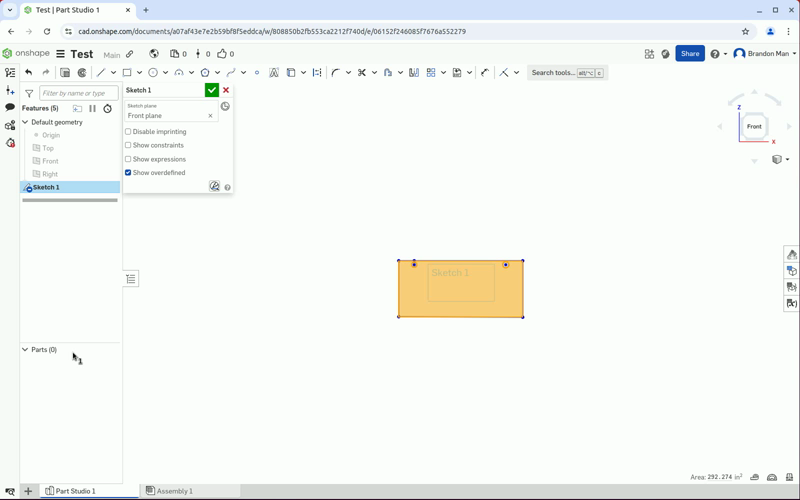
key(shift+y)
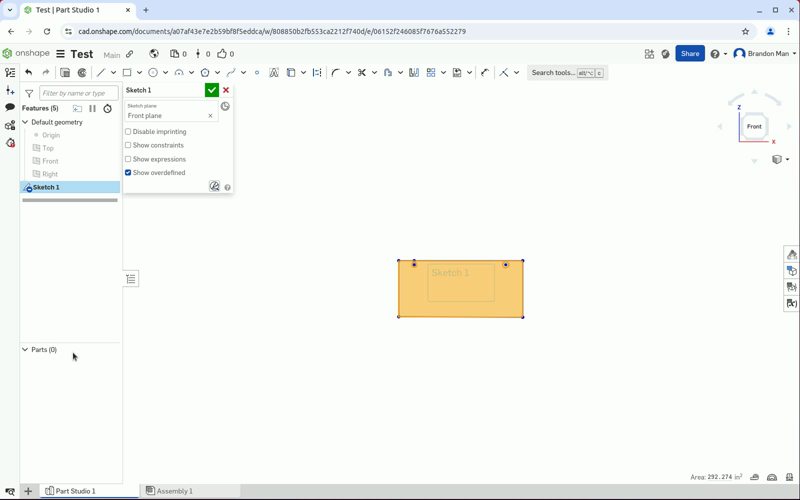
key(shift+e)
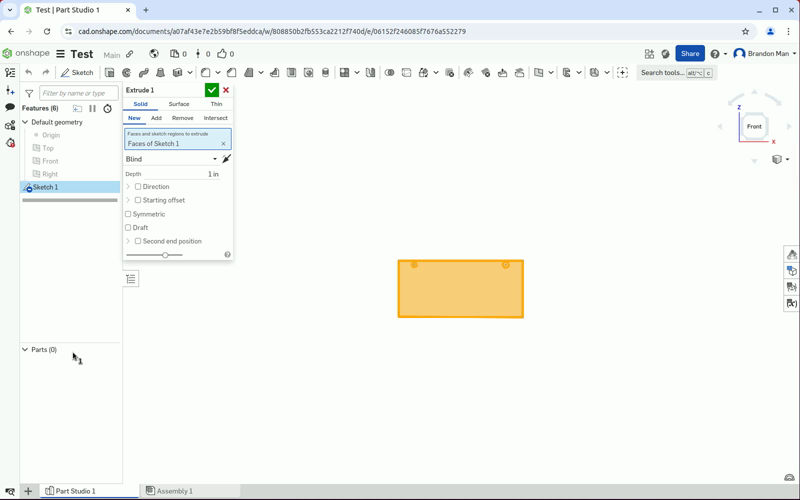
mouse_move(143, 106)
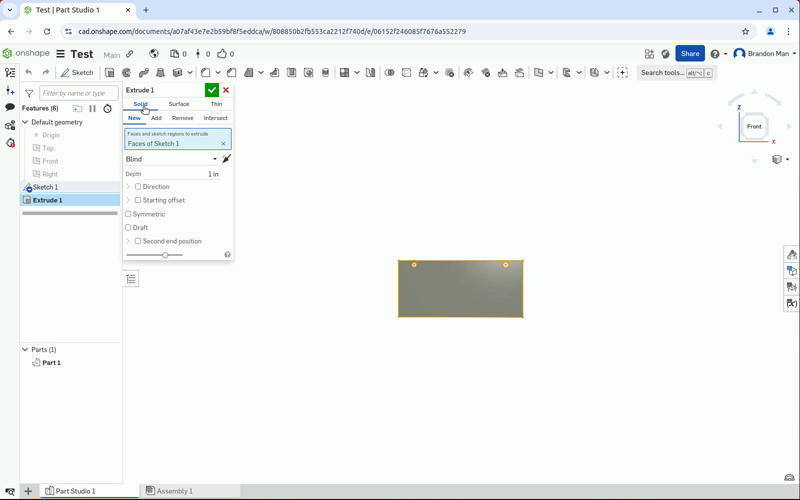
click(143, 106)
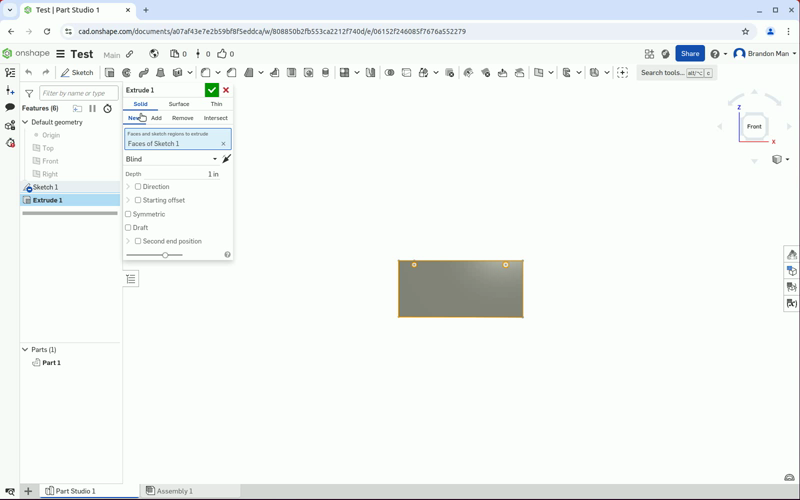
mouse_move(137, 120)
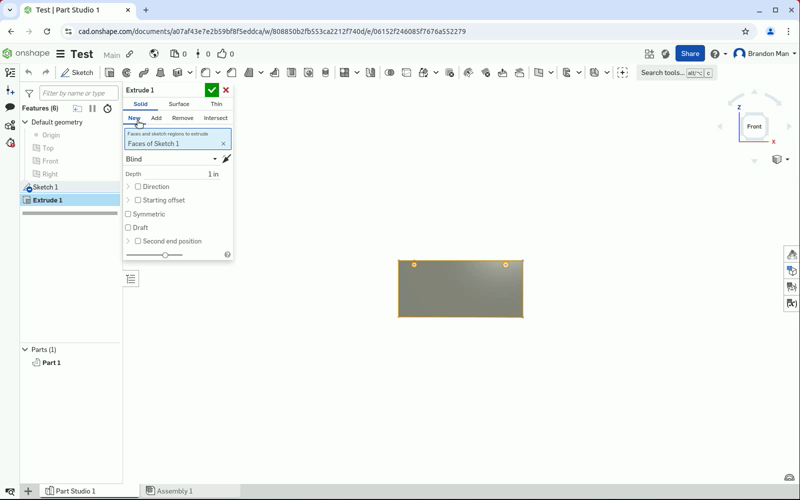
click(137, 120)
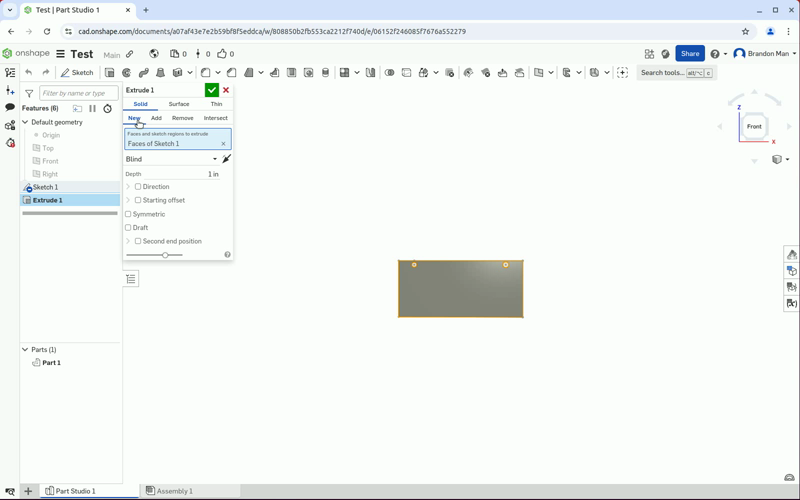
key(tab, 4)
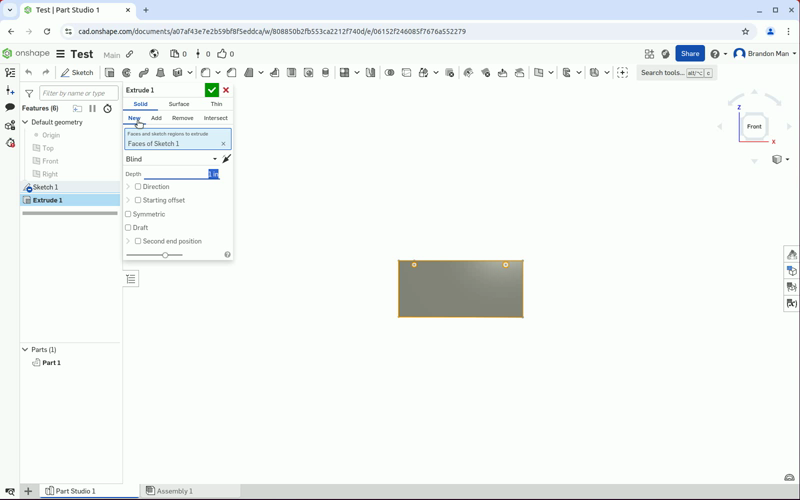
text(0.722)
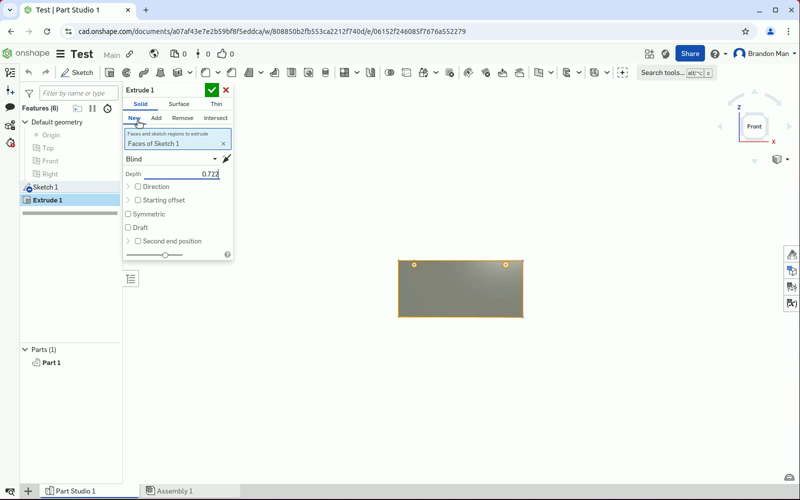
key(enter)
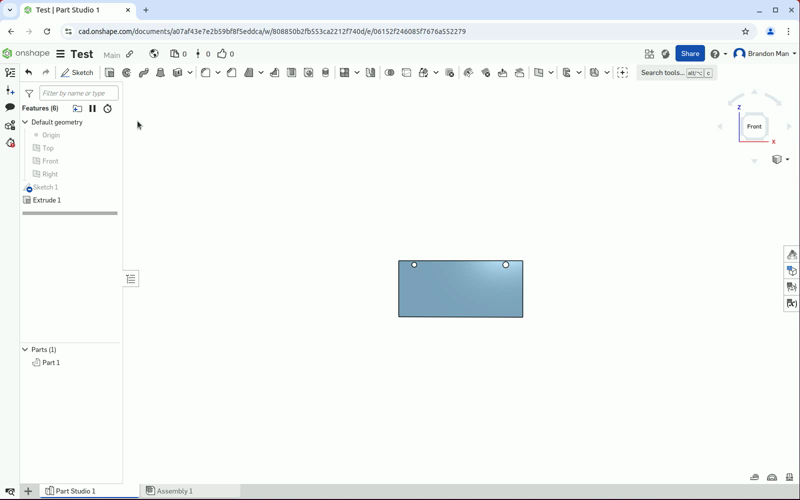
key(shift+h)
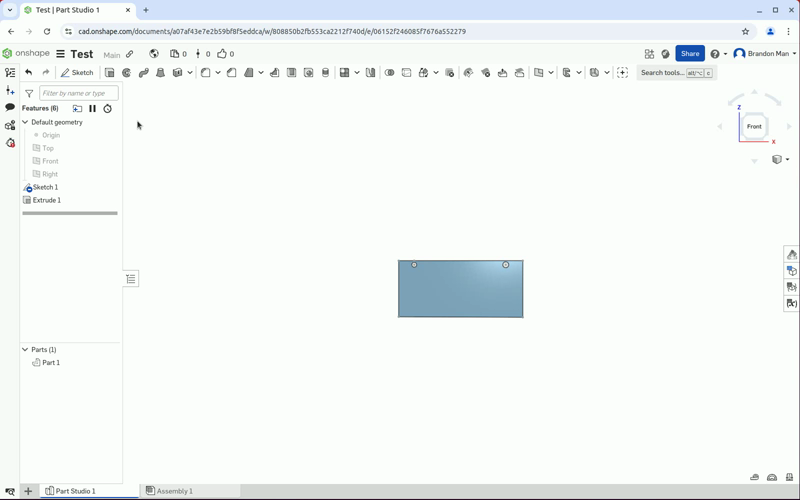
key(shift+h)
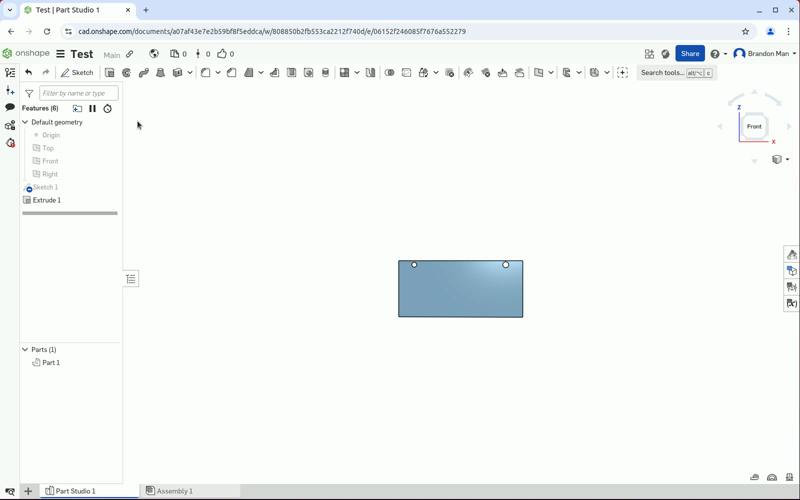
mouse_move(73, 189)
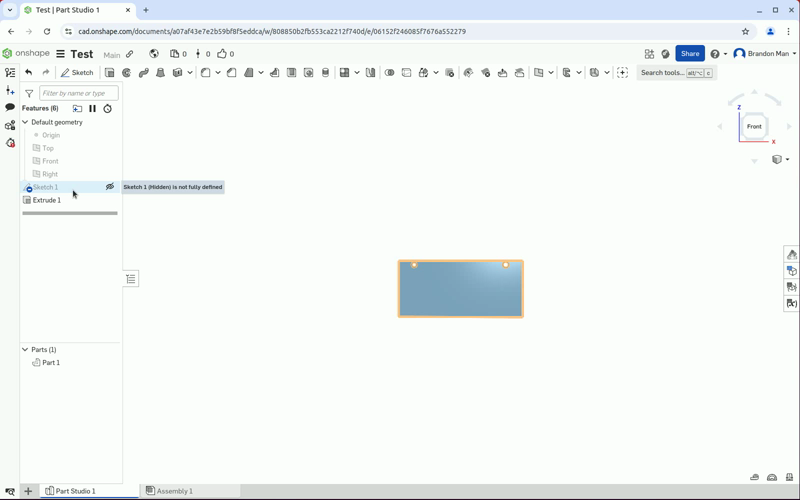
click(73, 189)
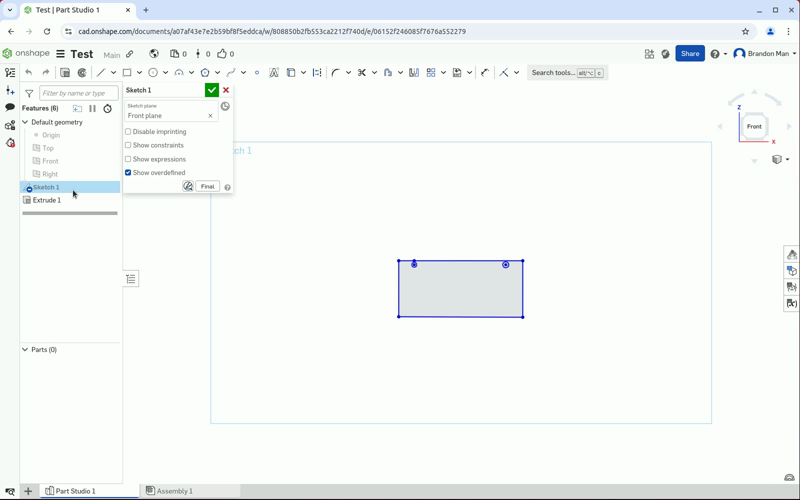
mouse_move(229, 92)
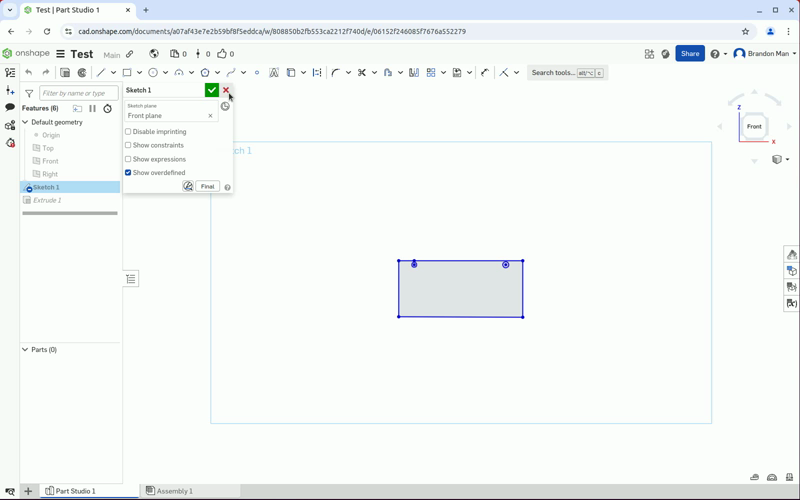
click(229, 92)
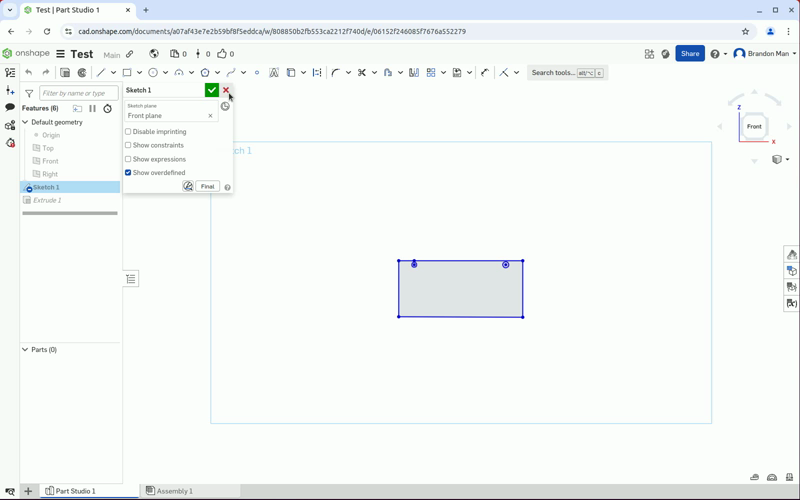
key(shift+s)
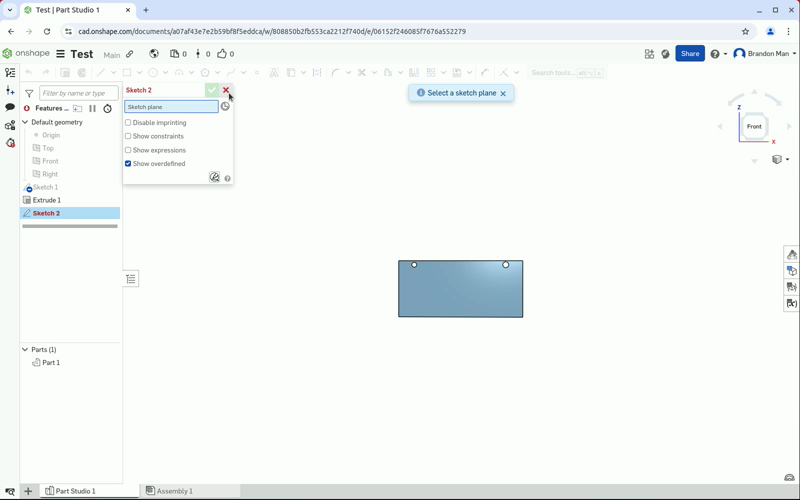
mouse_move(73, 163)
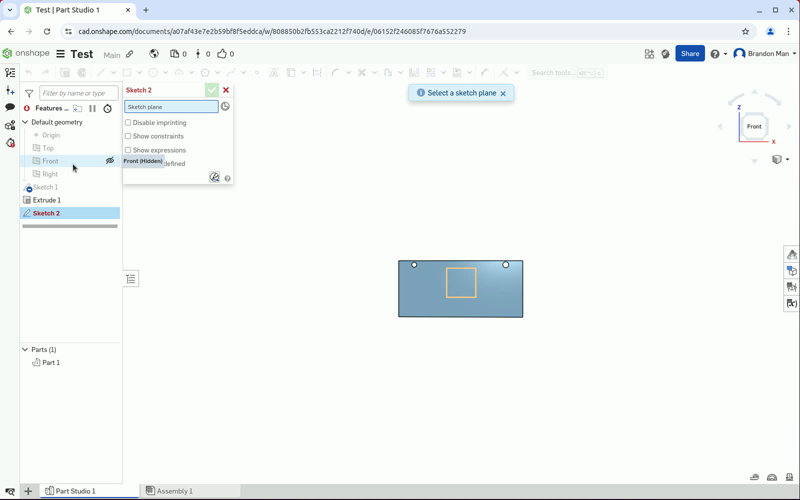
click(73, 163)
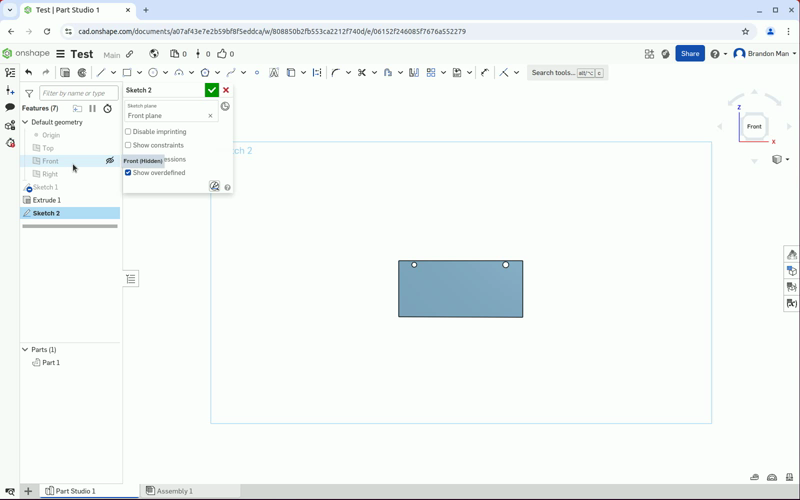
mouse_move(73, 352)
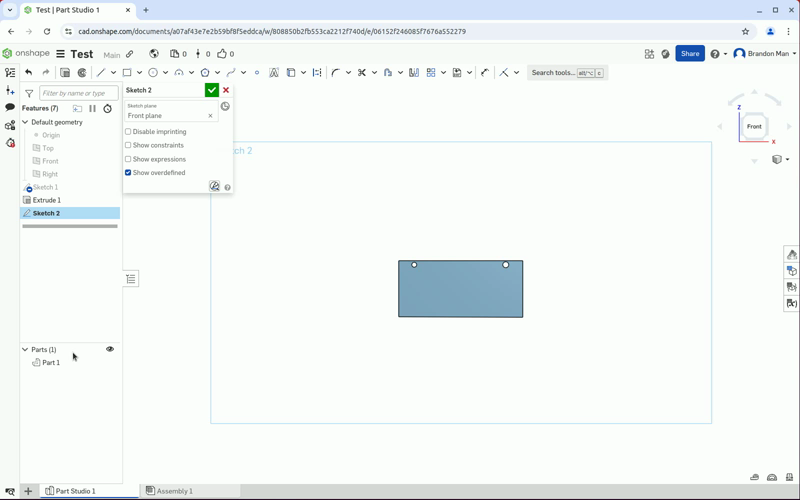
key(y)
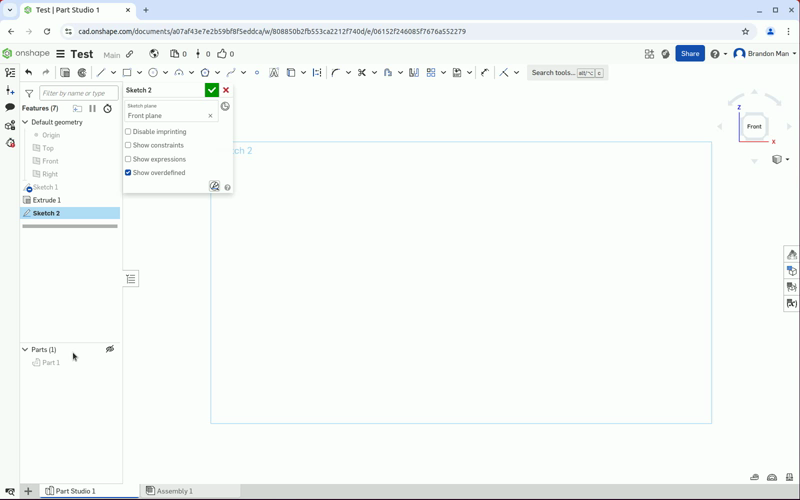
key(l)
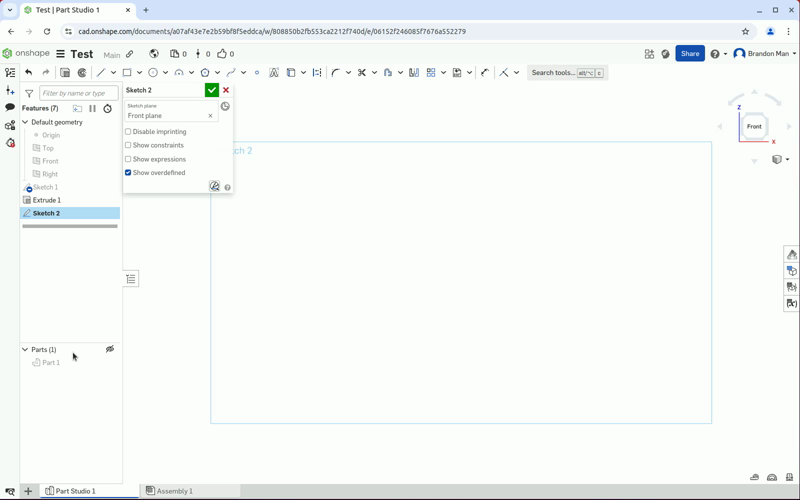
key_down(shift)
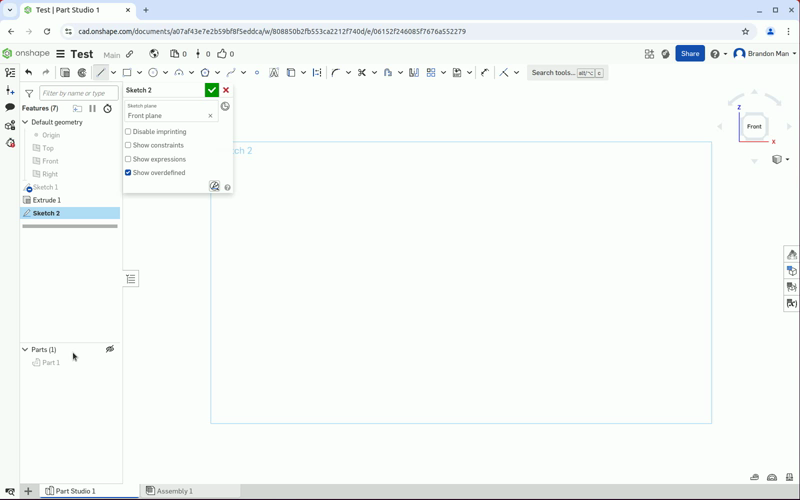
mouse_move(398, 316)
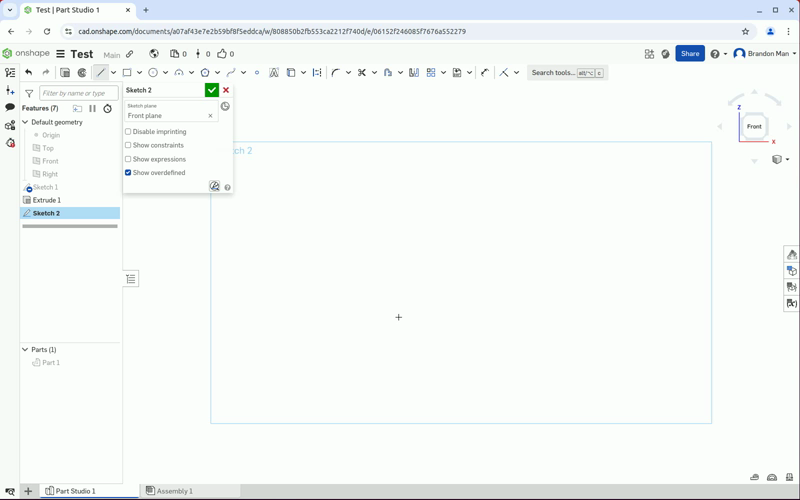
click(398, 316)
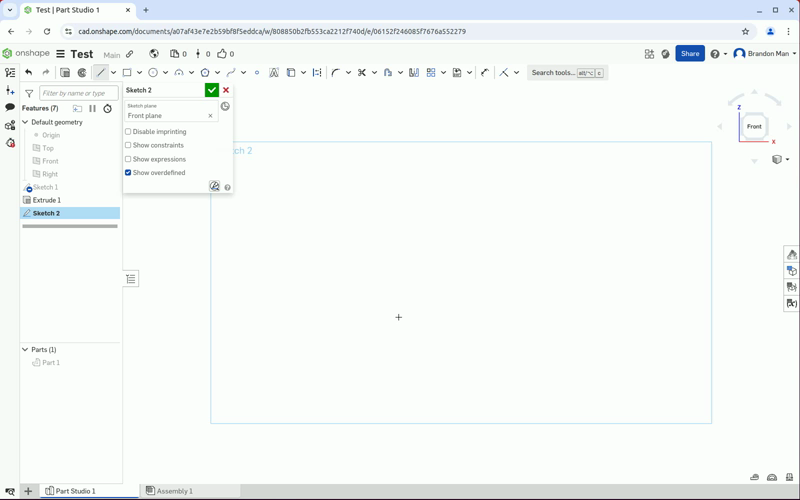
key_up(shift)
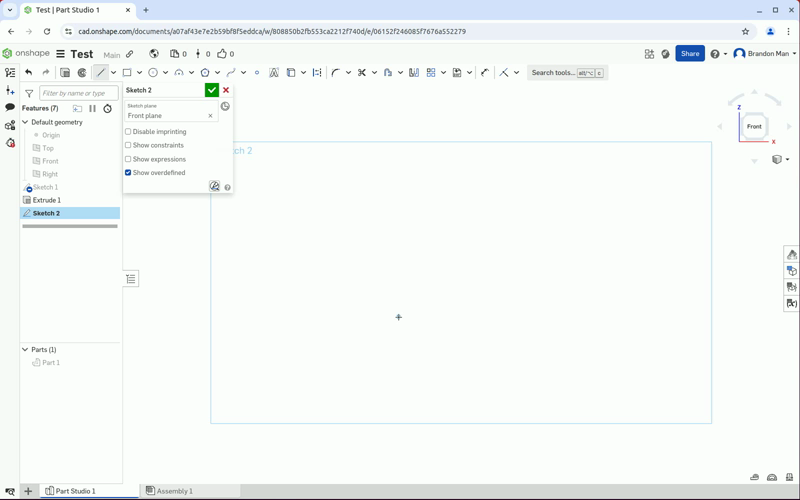
key_down(shift)
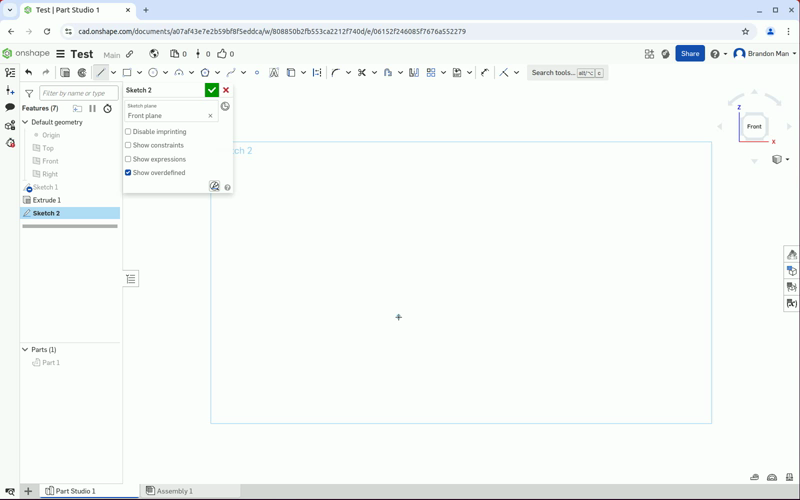
mouse_move(522, 317)
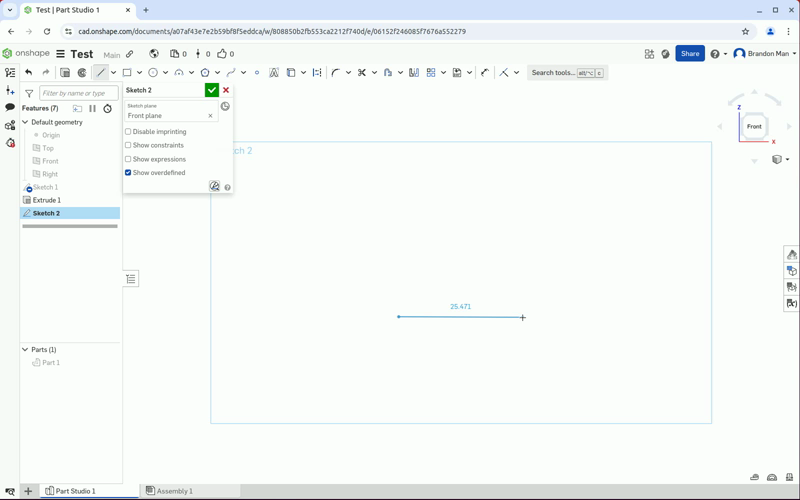
click(522, 317)
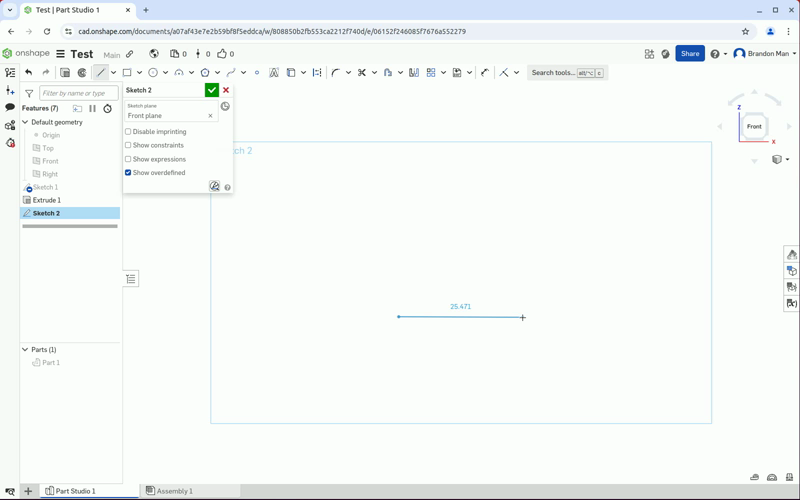
key_up(shift)
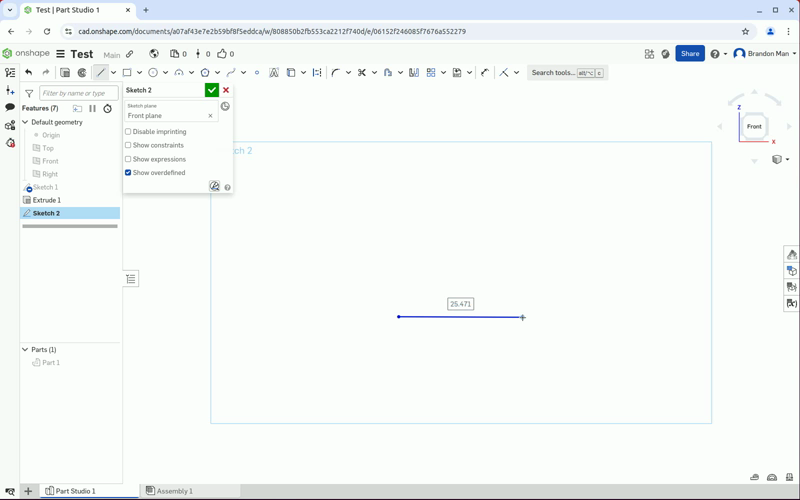
key_down(shift)
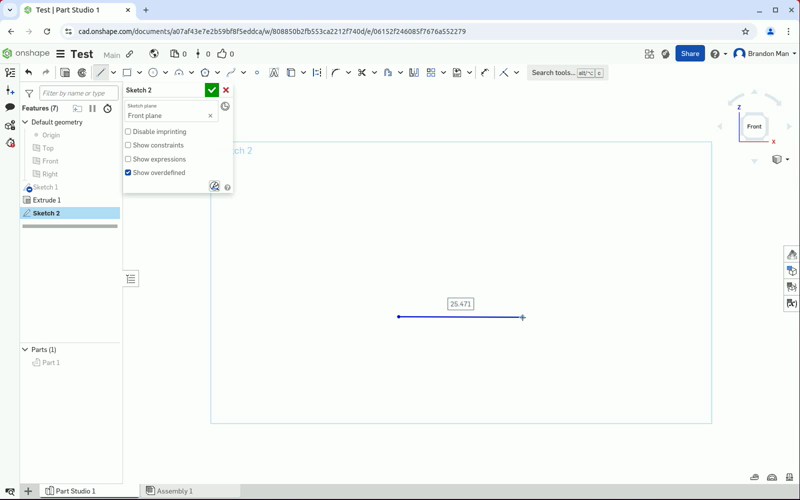
mouse_move(552, 317)
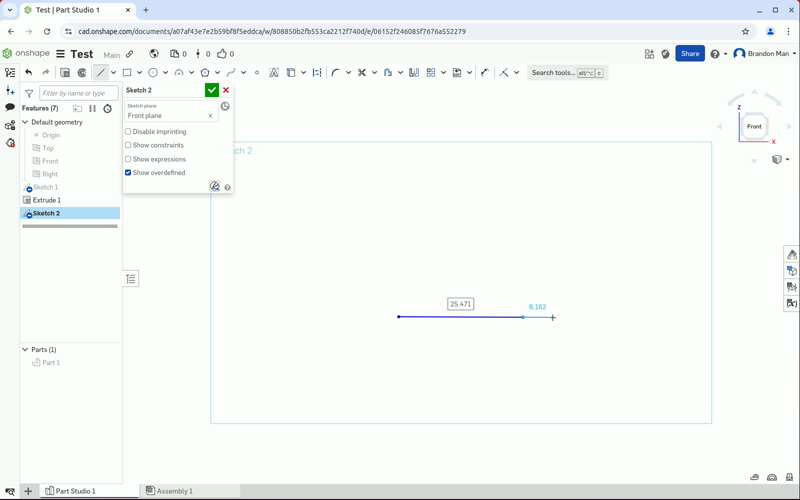
mouse_move(522, 260)
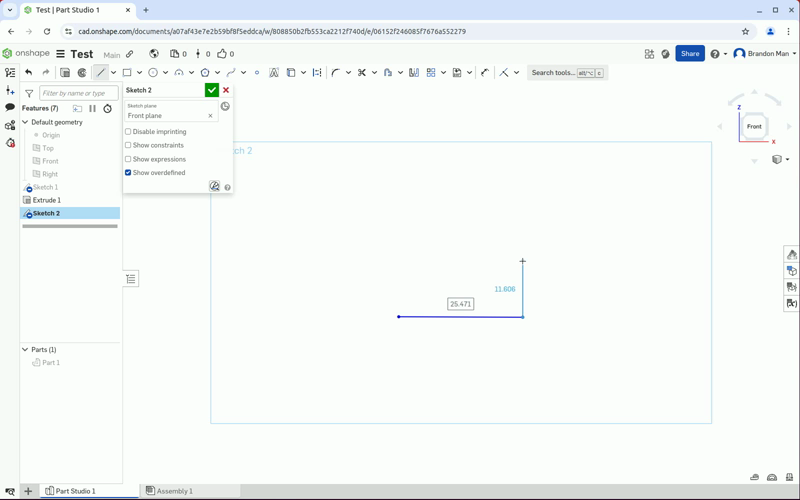
click(522, 260)
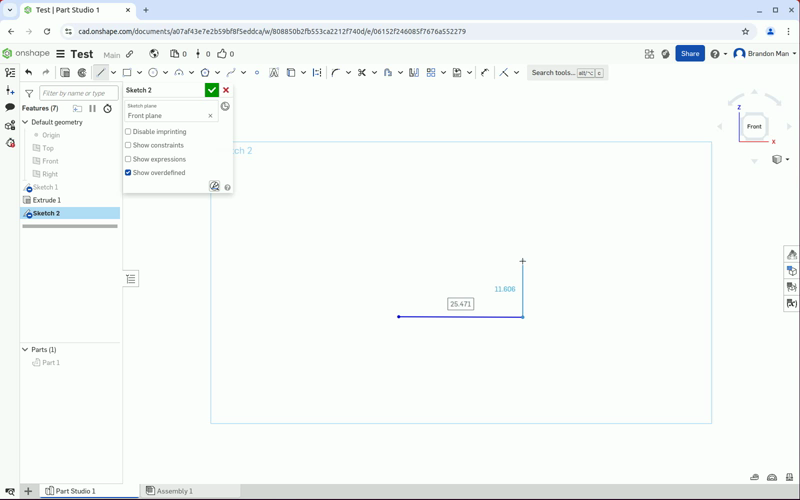
key_up(shift)
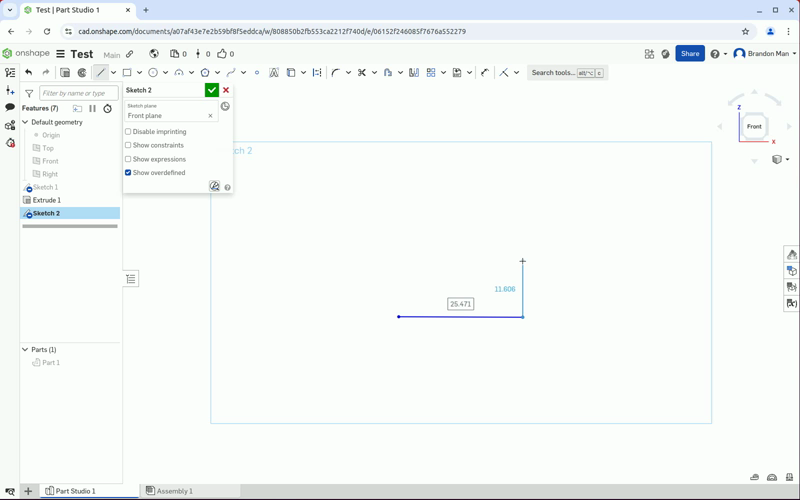
key_down(shift)
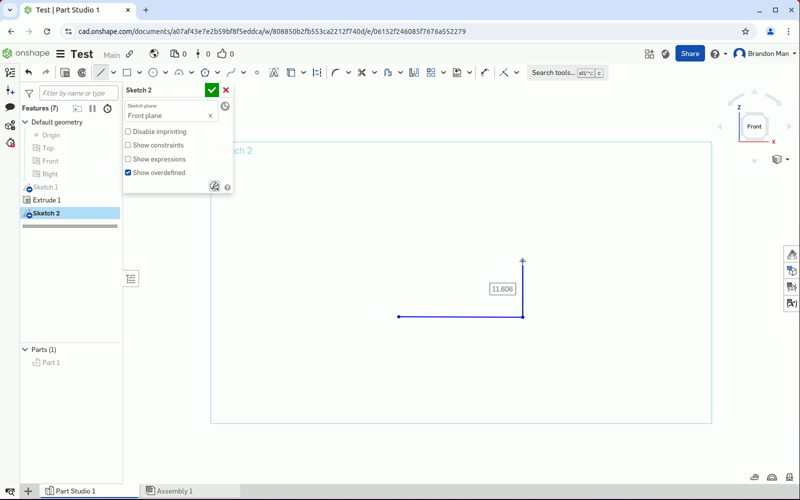
mouse_move(414, 260)
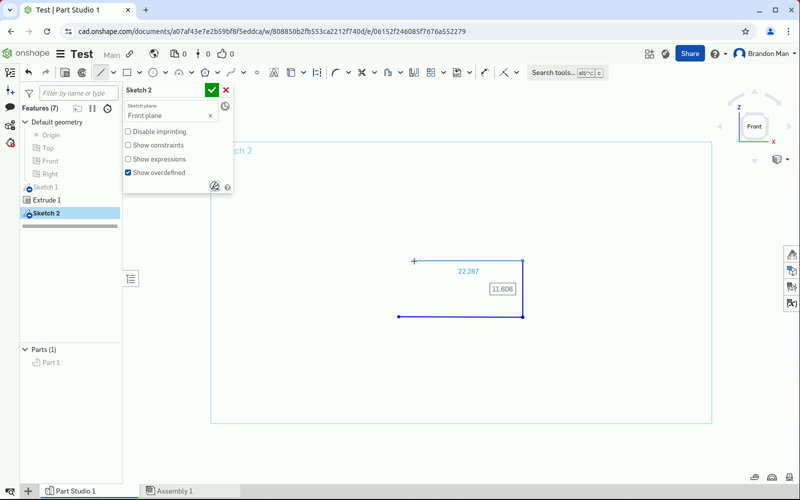
click(414, 260)
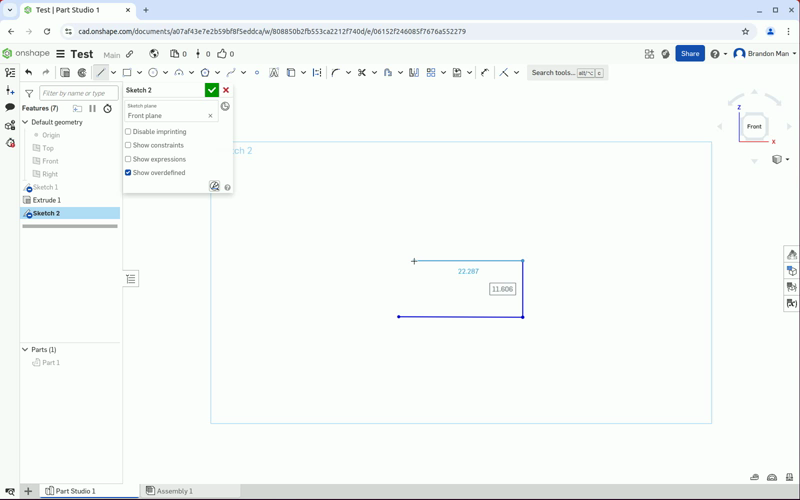
key_up(shift)
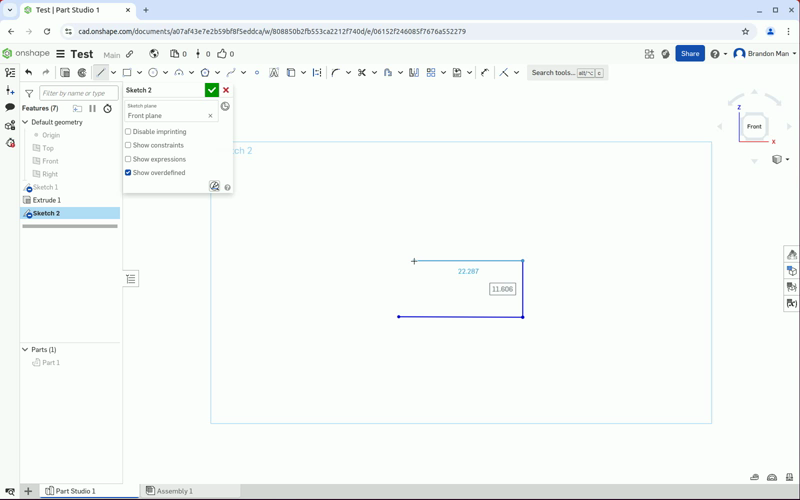
key_down(shift)
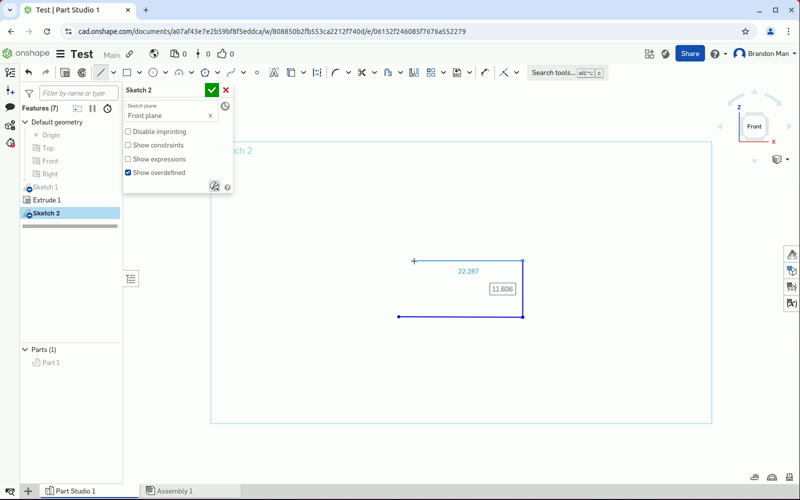
mouse_move(444, 260)
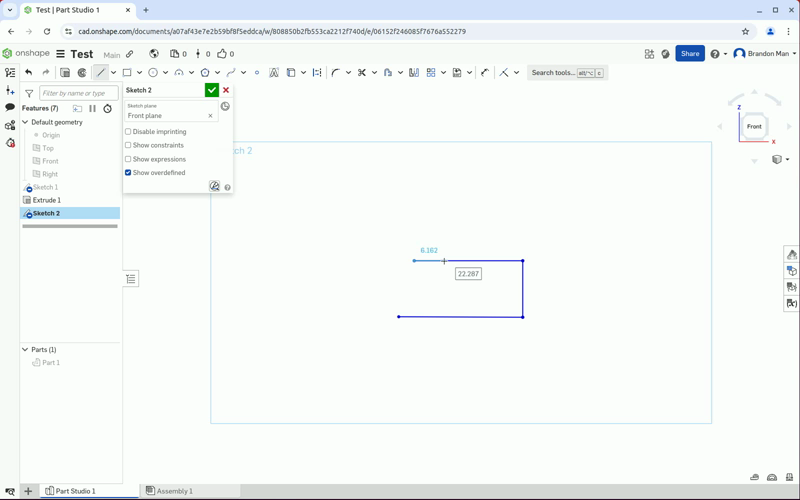
mouse_move(398, 260)
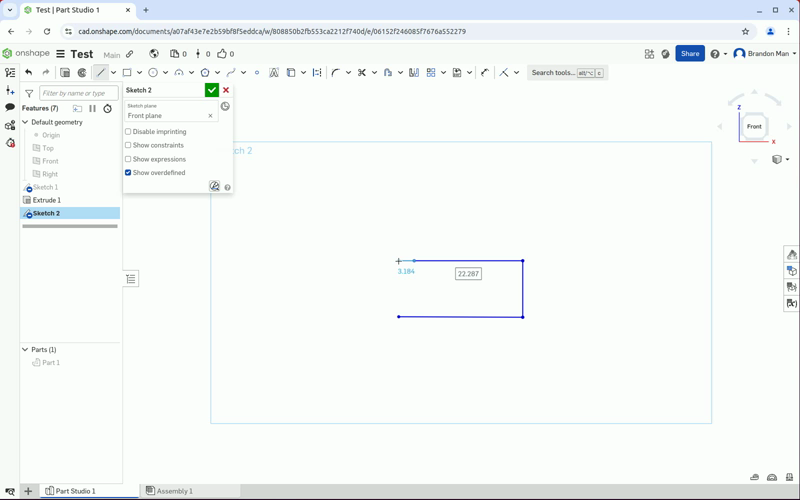
click(398, 260)
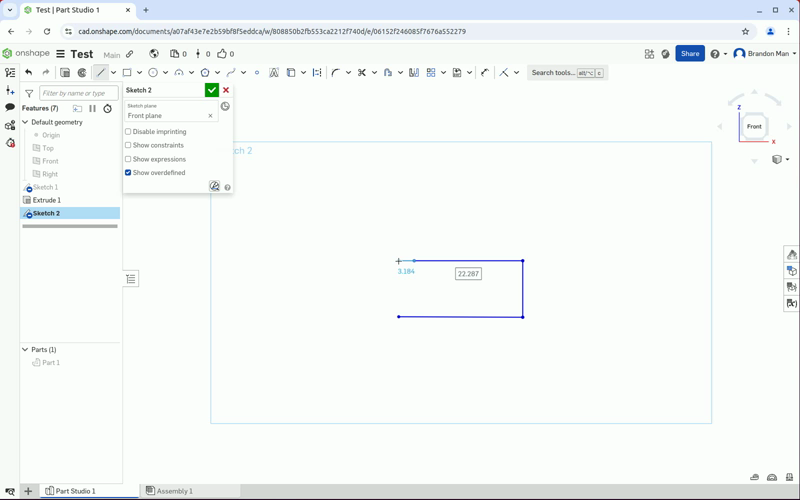
key_up(shift)
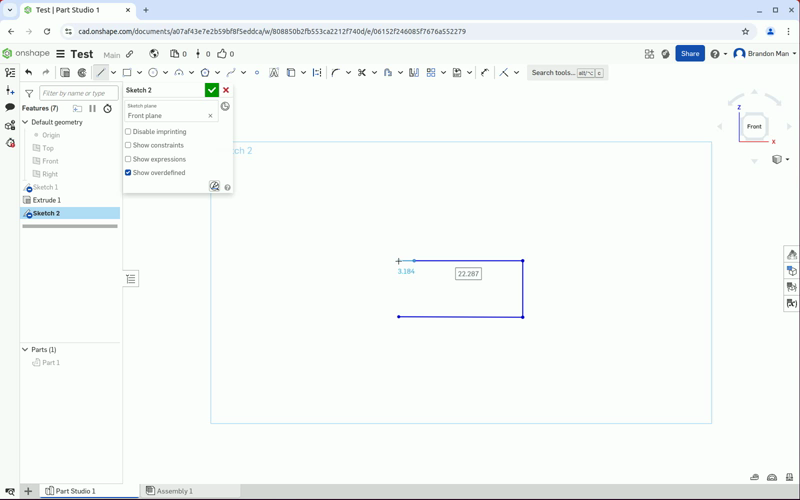
mouse_move(428, 260)
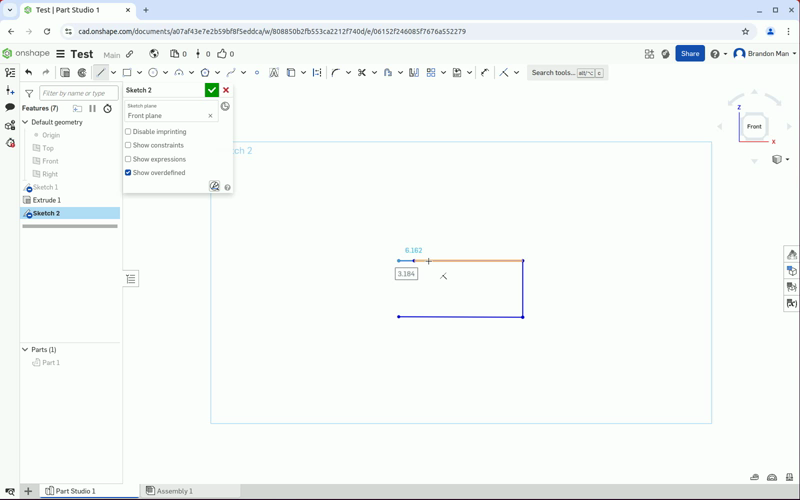
key_down(shift)
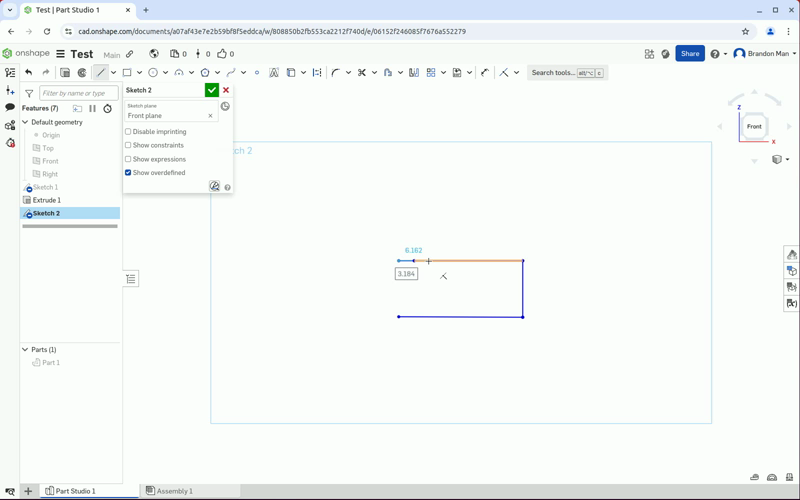
mouse_move(398, 316)
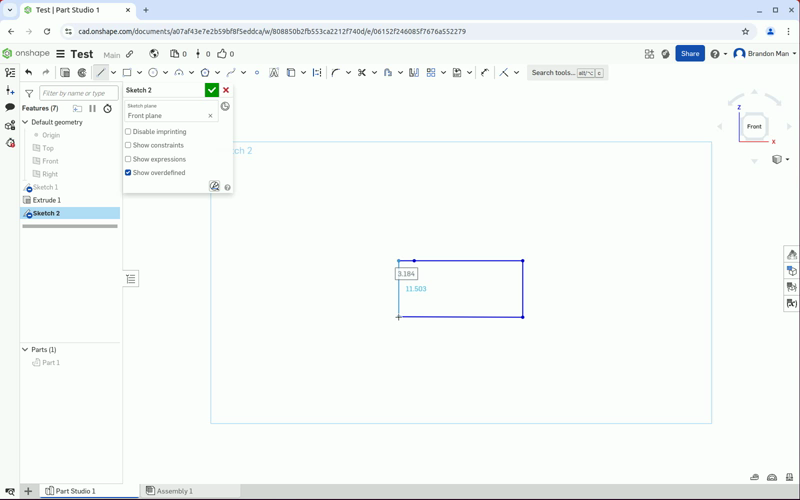
key_up(shift)
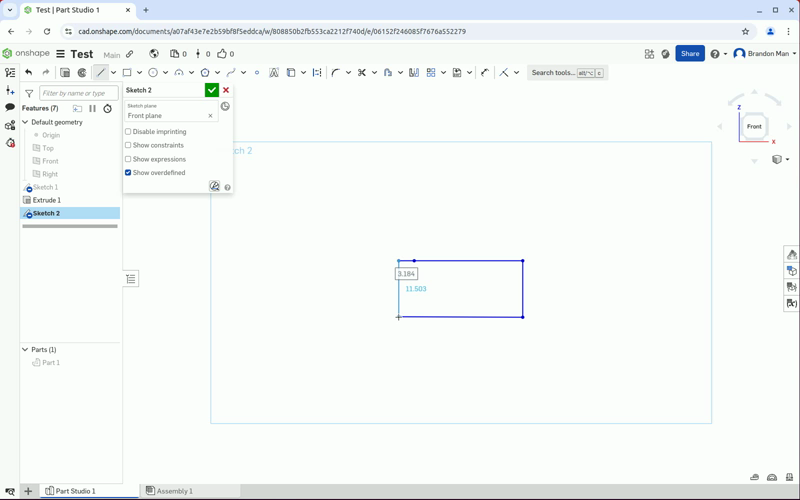
click(398, 316)
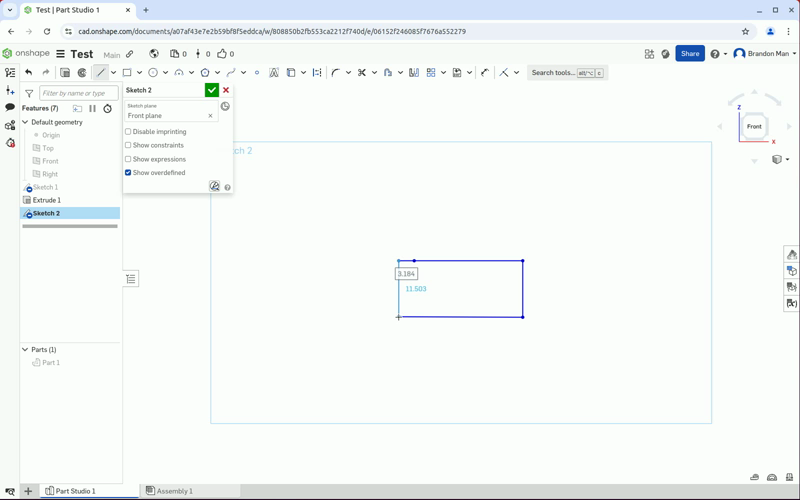
key(esc)
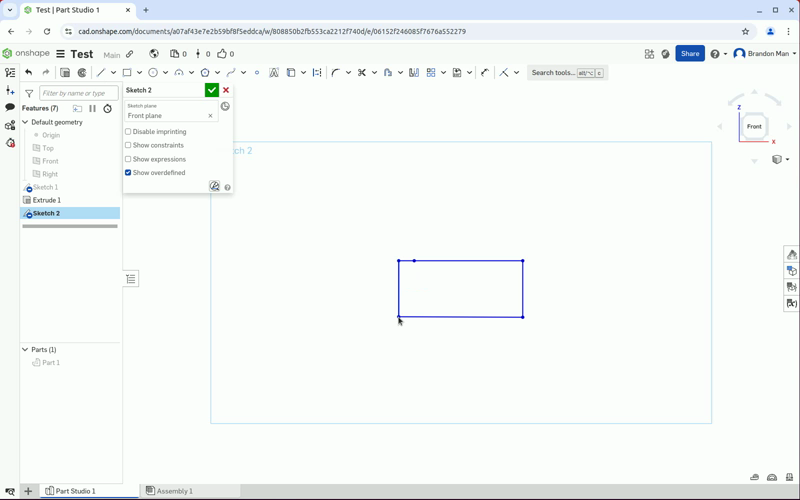
key(c)
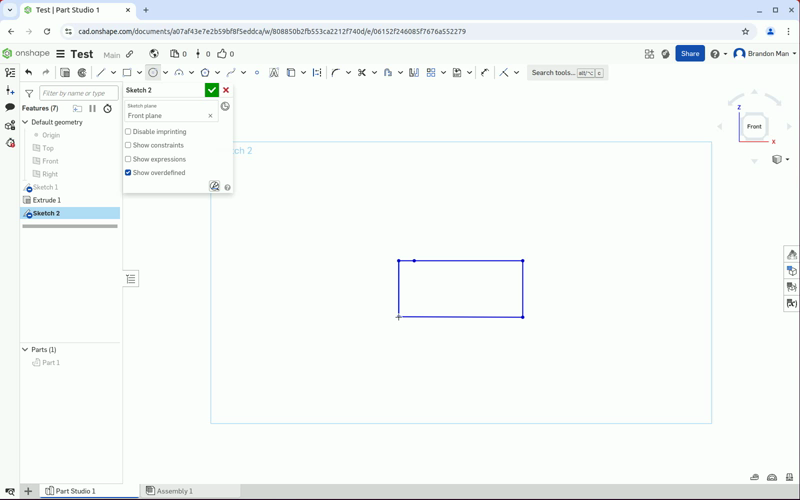
key_down(shift)
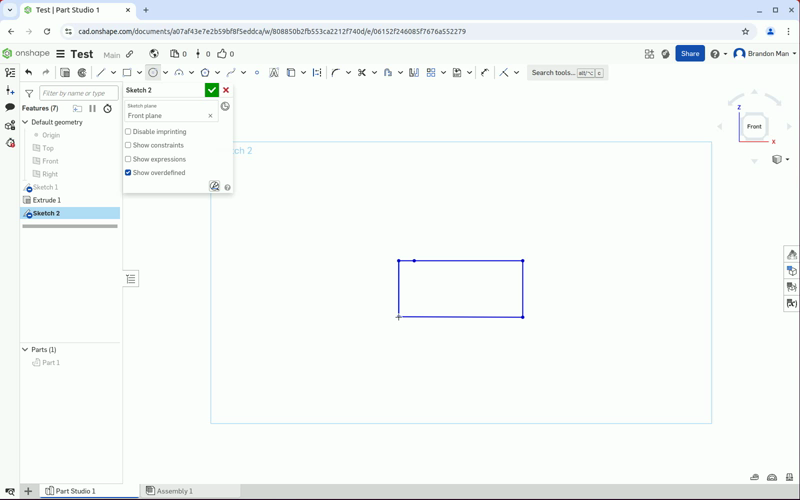
mouse_move(414, 264)
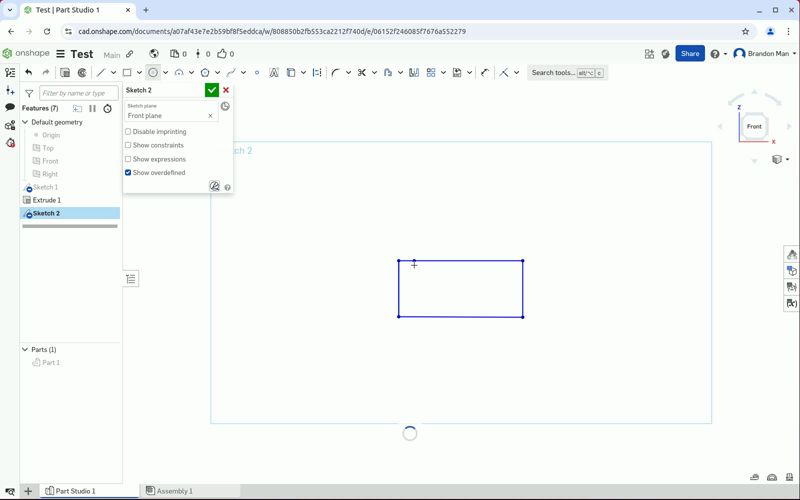
scroll(6)
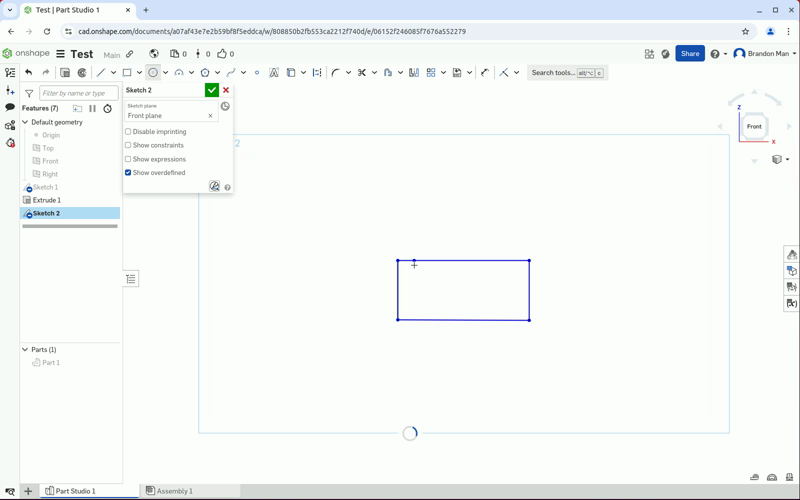
scroll(6)
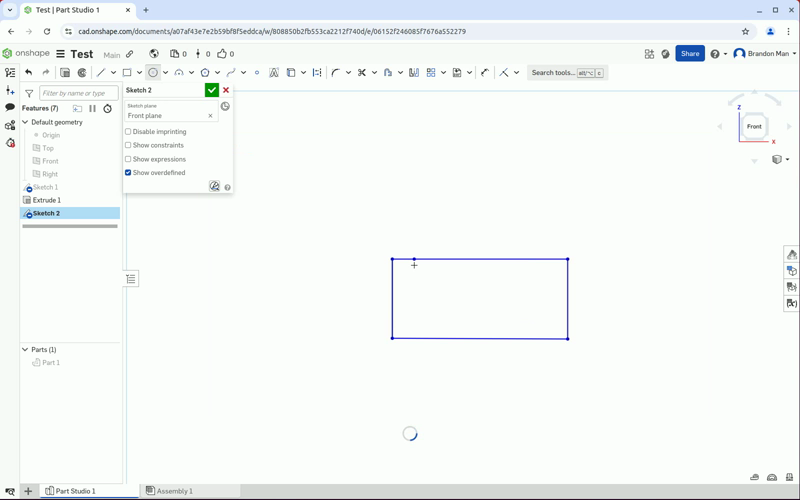
scroll(6)
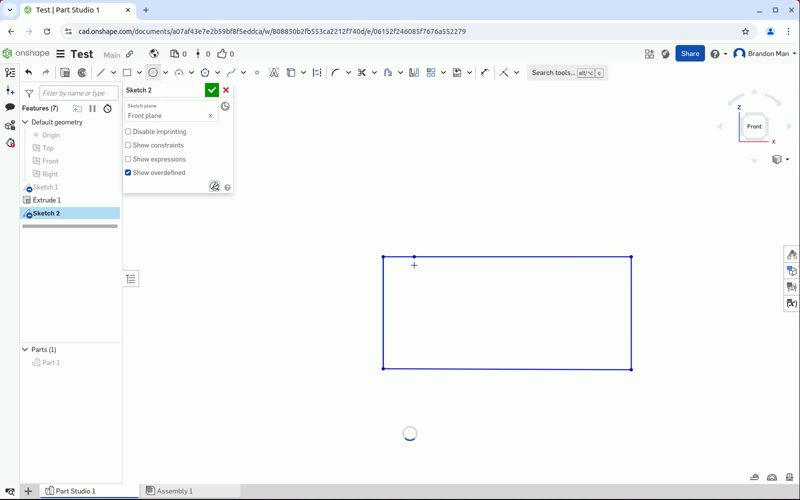
scroll(6)
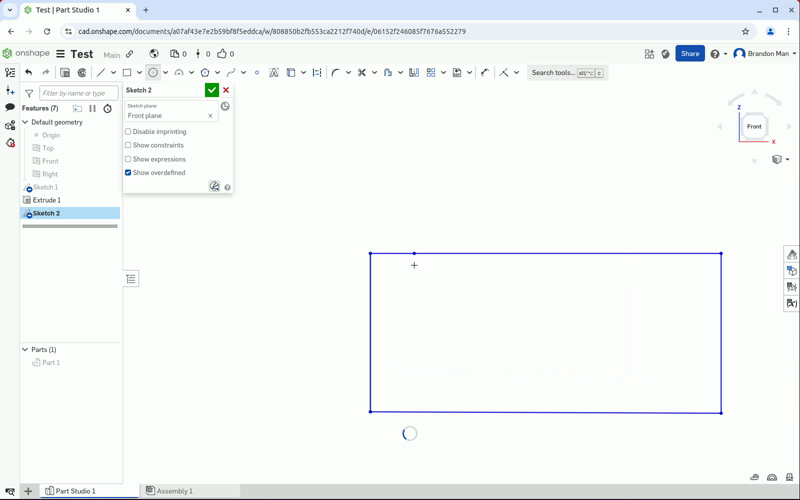
scroll(6)
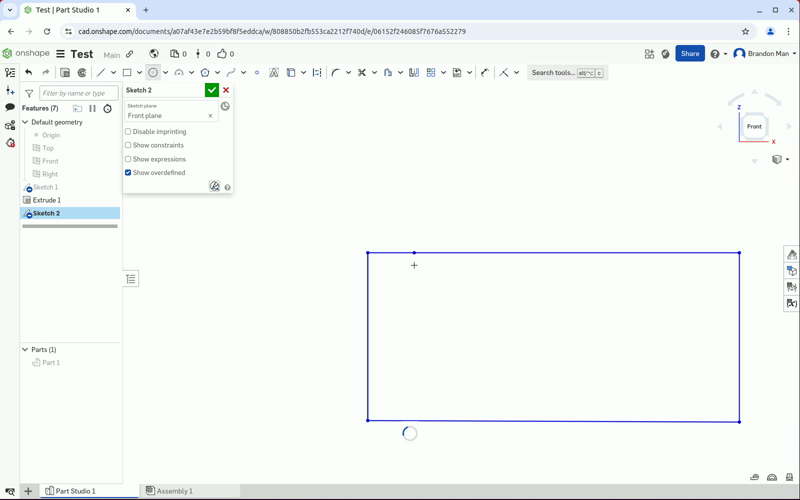
scroll(6)
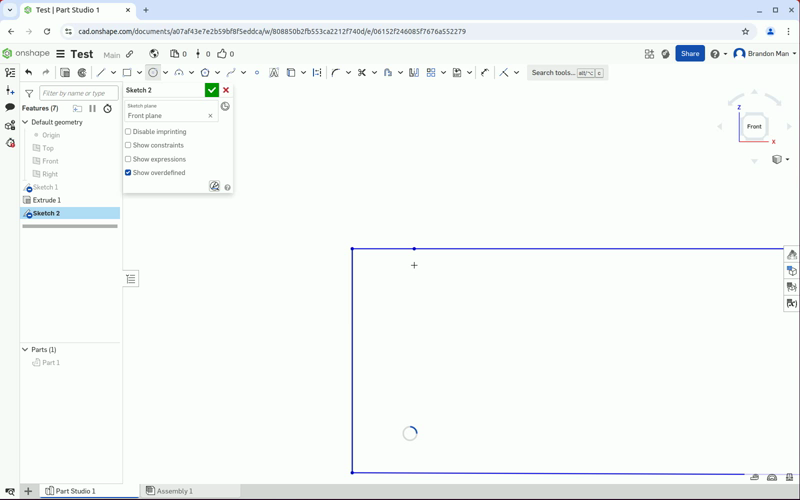
scroll(6)
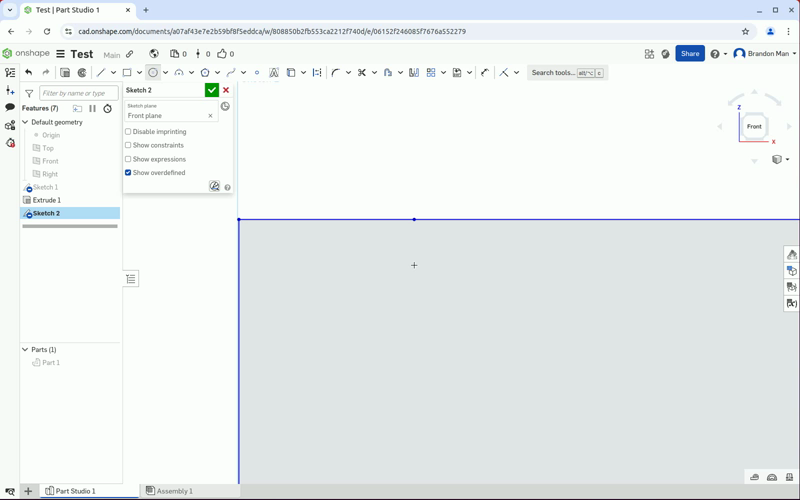
click(414, 264)
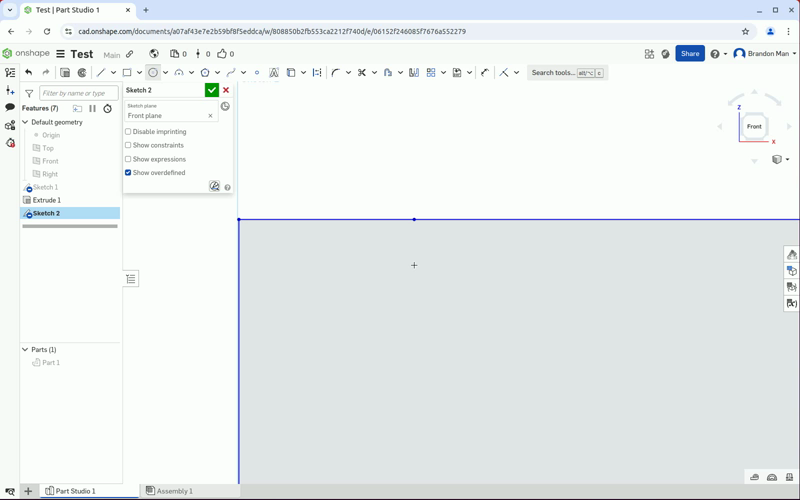
scroll(-6)
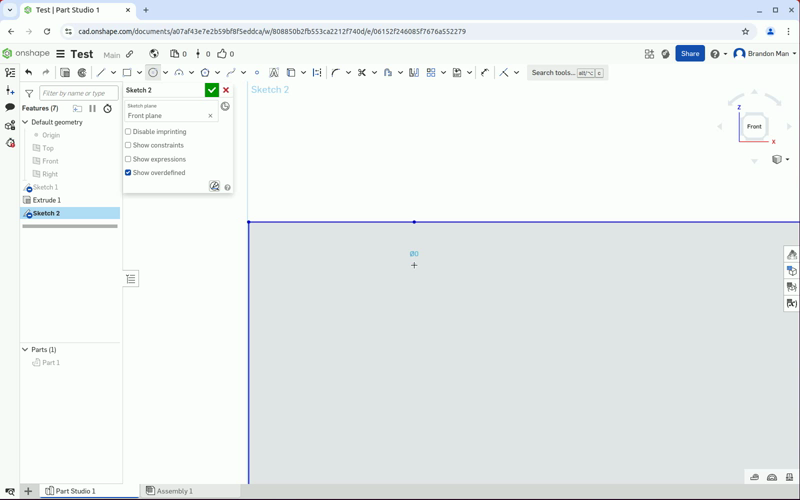
scroll(-6)
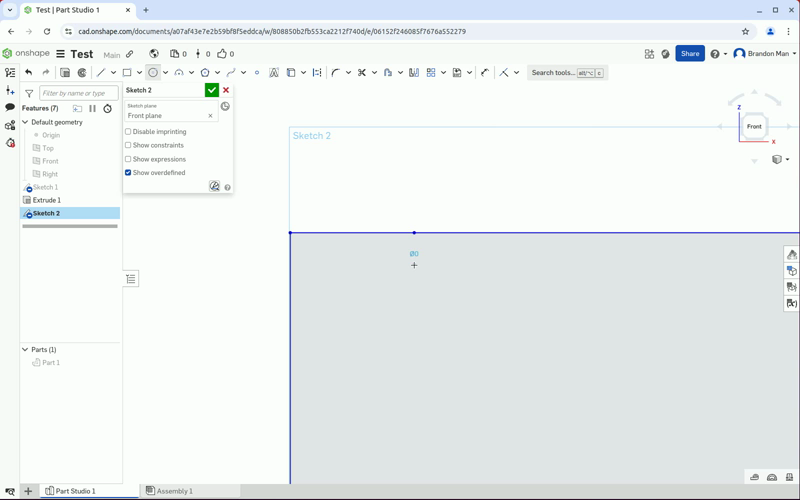
scroll(-6)
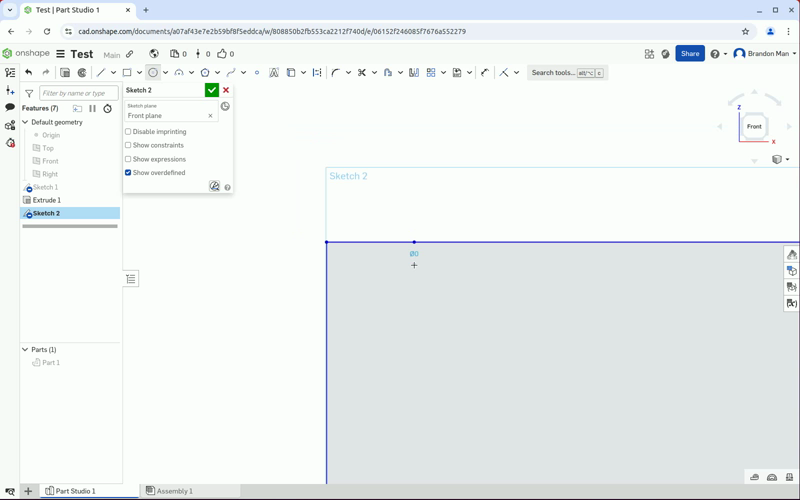
scroll(-6)
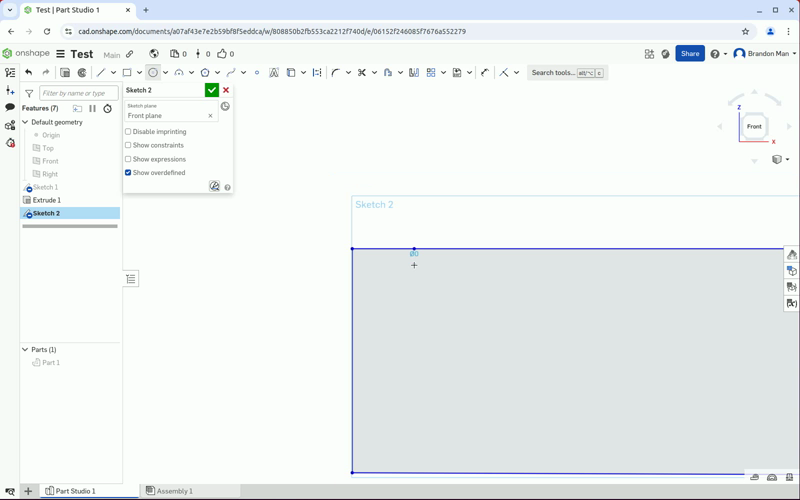
scroll(-6)
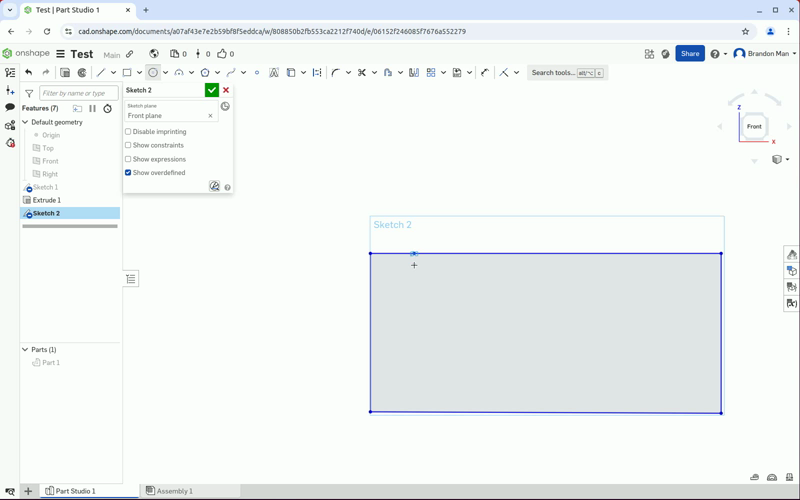
scroll(-6)
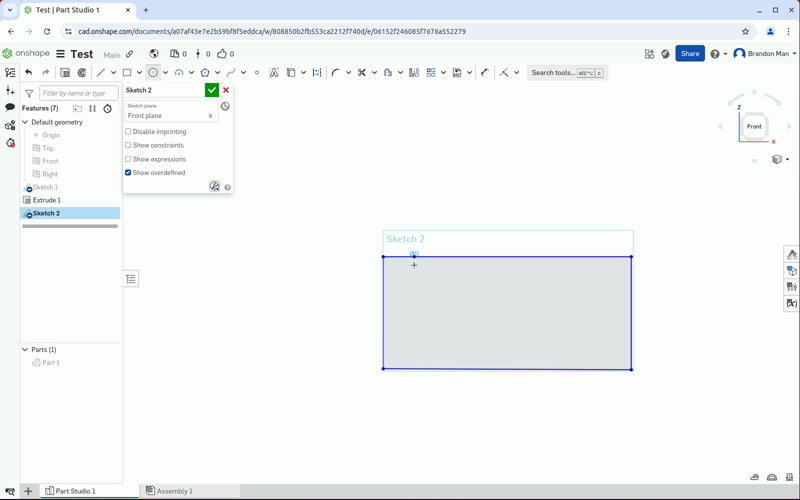
scroll(-6)
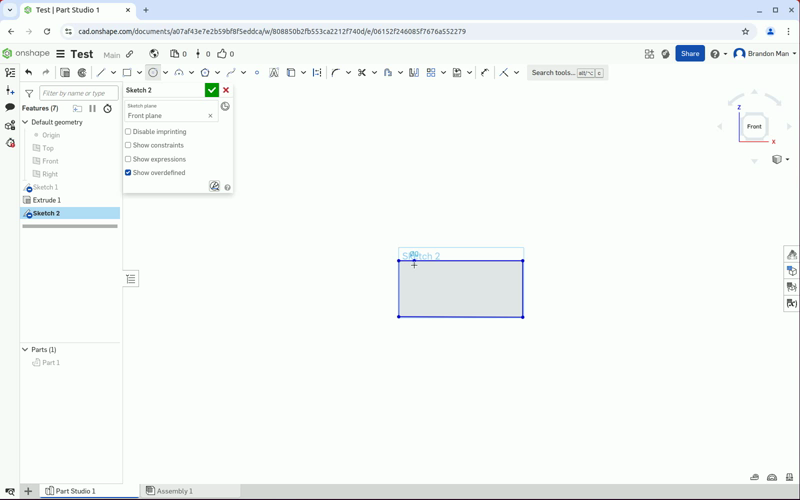
key_up(shift)
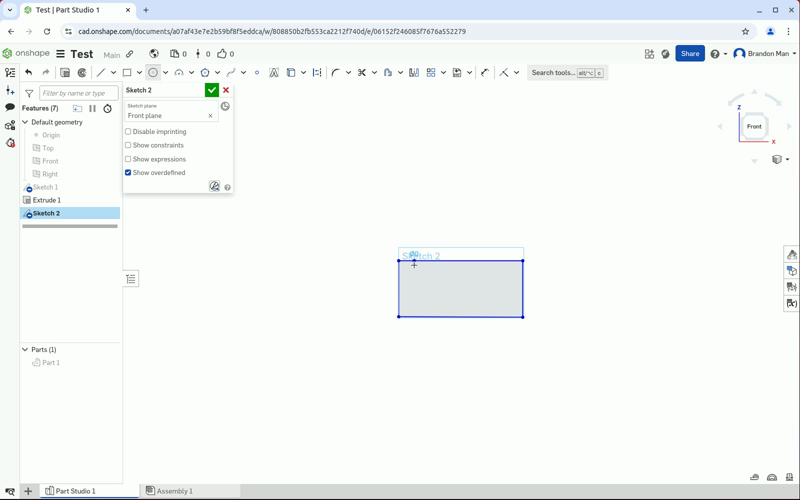
mouse_move(416, 264)
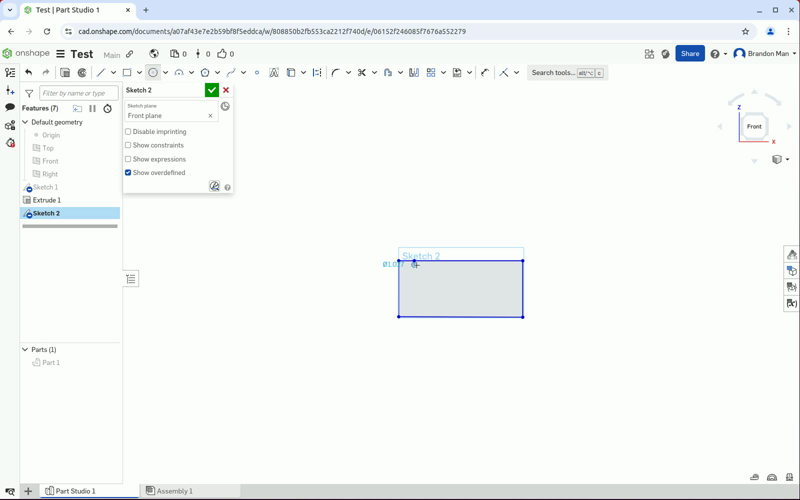
scroll(6)
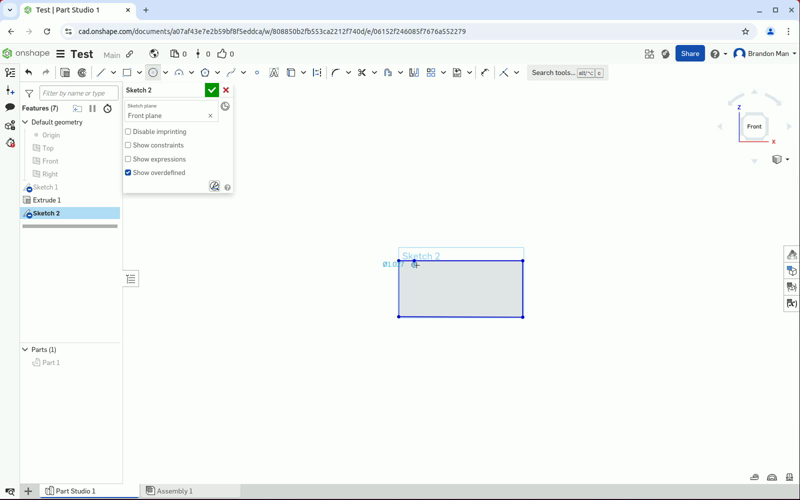
scroll(6)
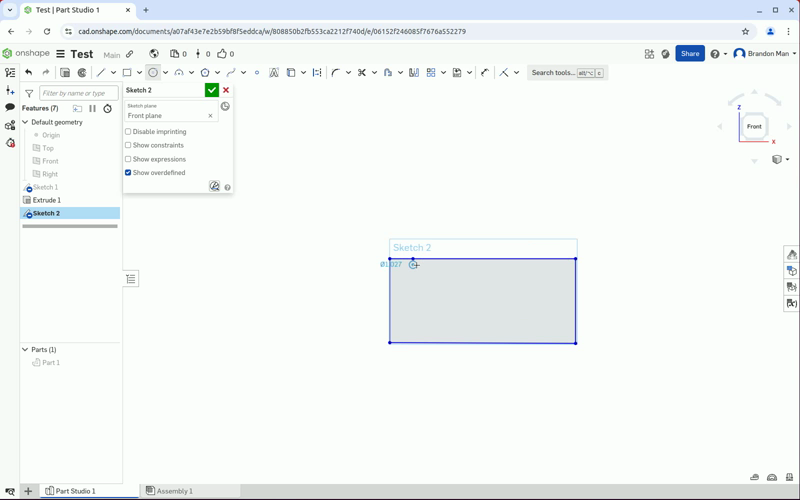
scroll(6)
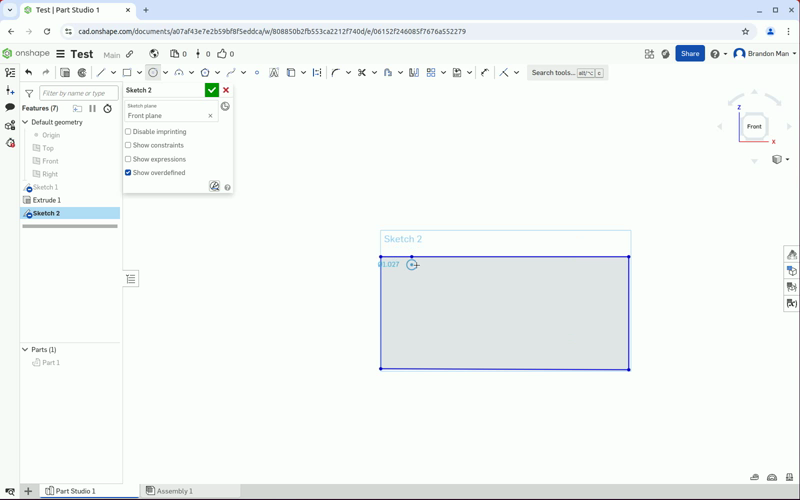
scroll(6)
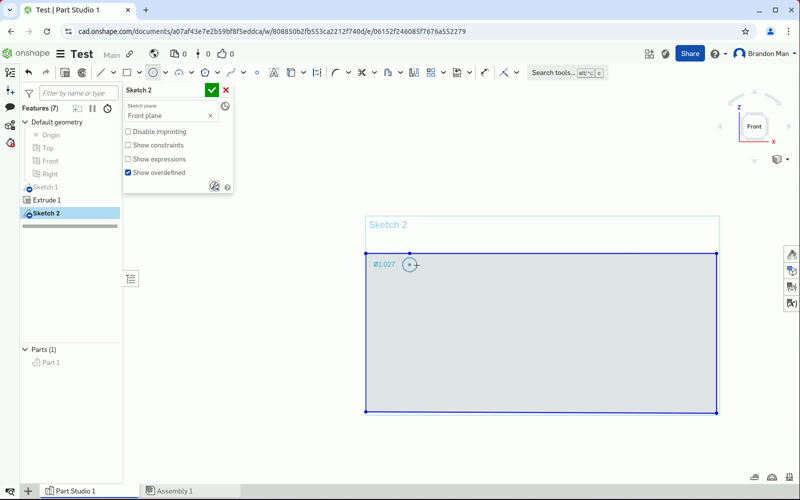
scroll(6)
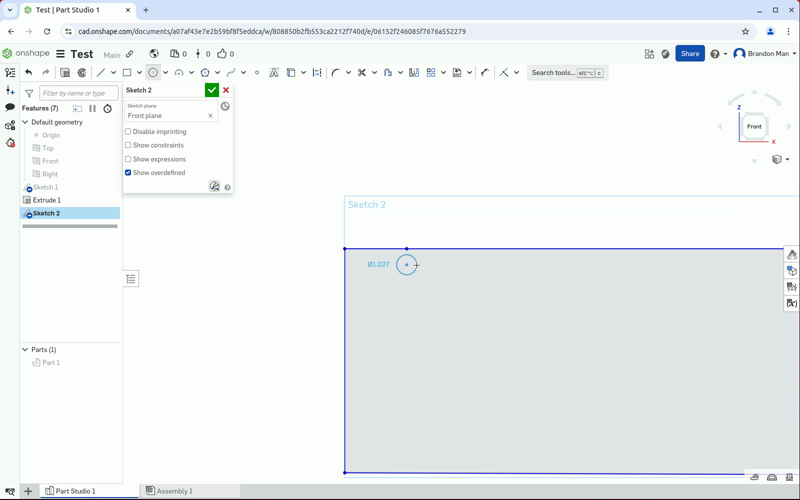
scroll(6)
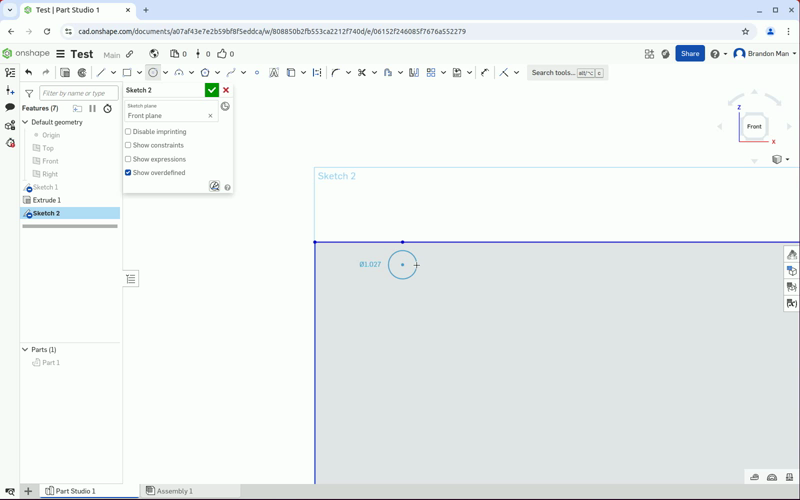
scroll(6)
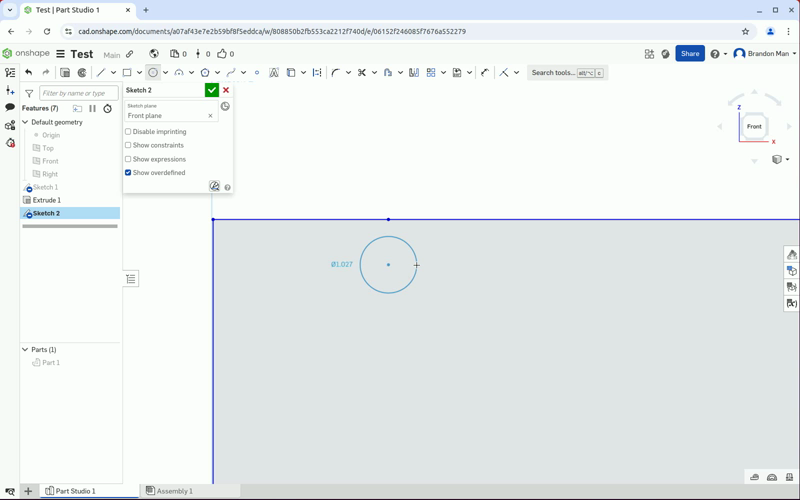
click(416, 264)
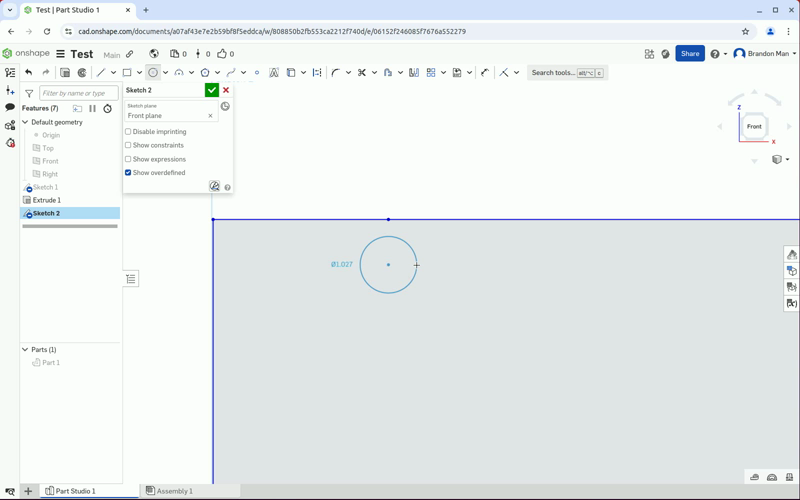
scroll(-6)
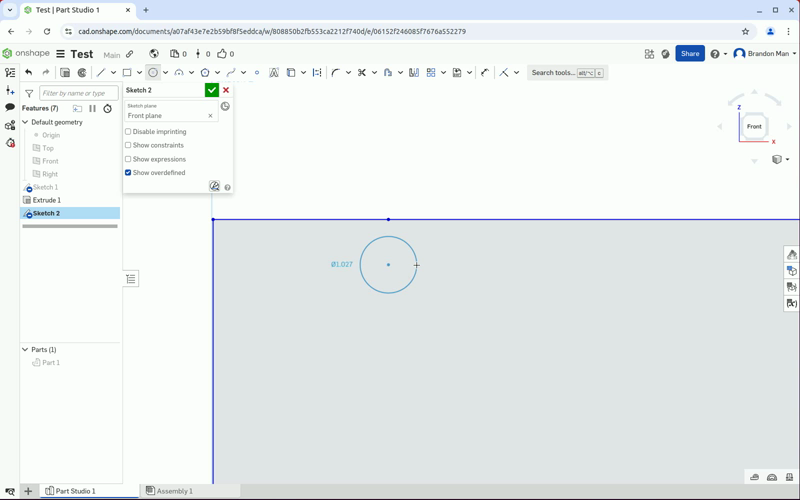
scroll(-6)
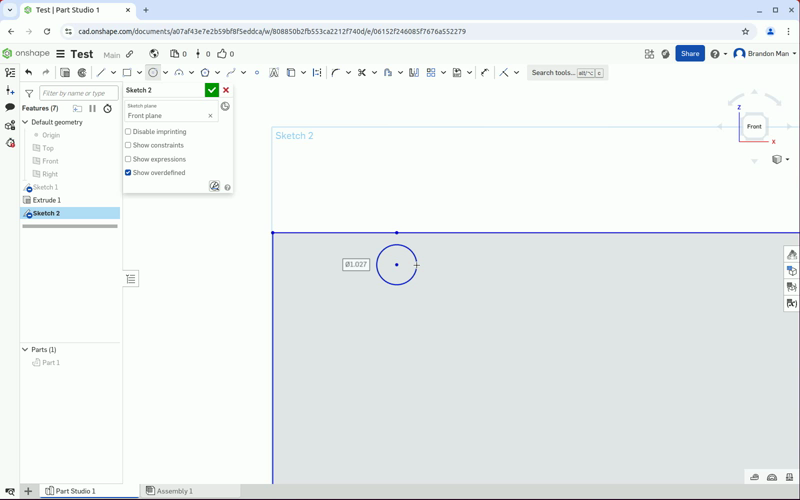
scroll(-6)
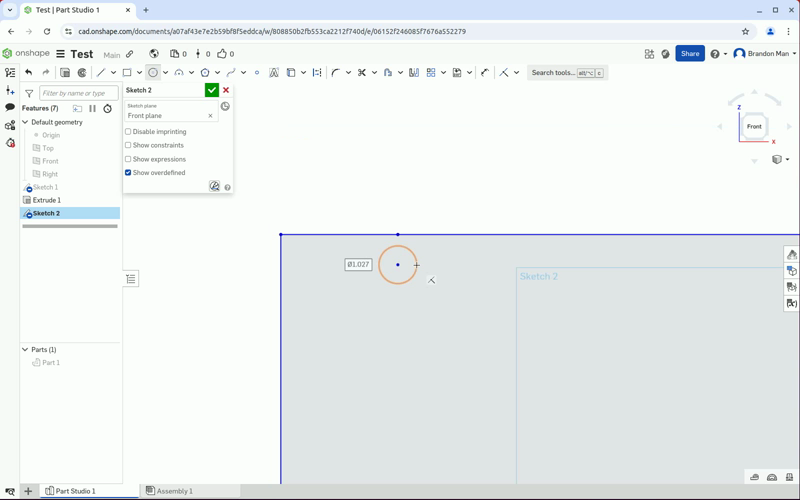
scroll(-6)
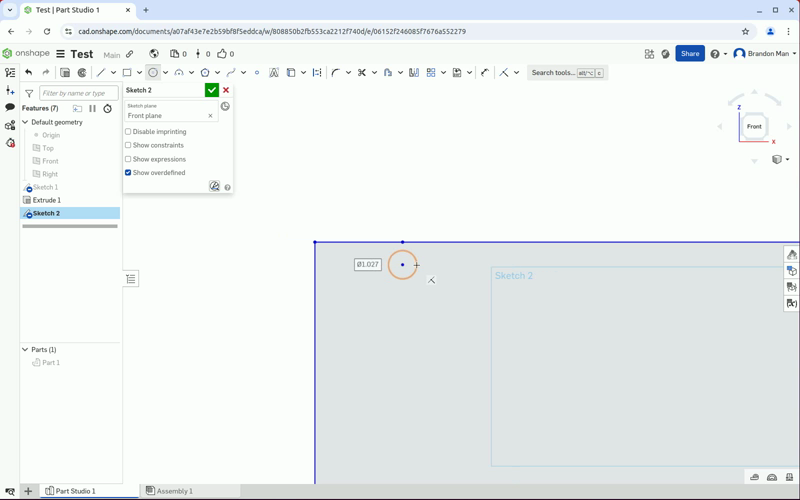
scroll(-6)
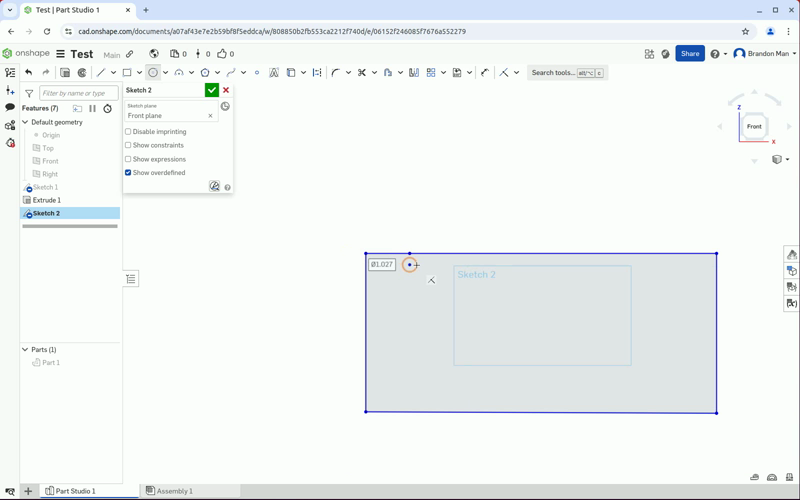
scroll(-6)
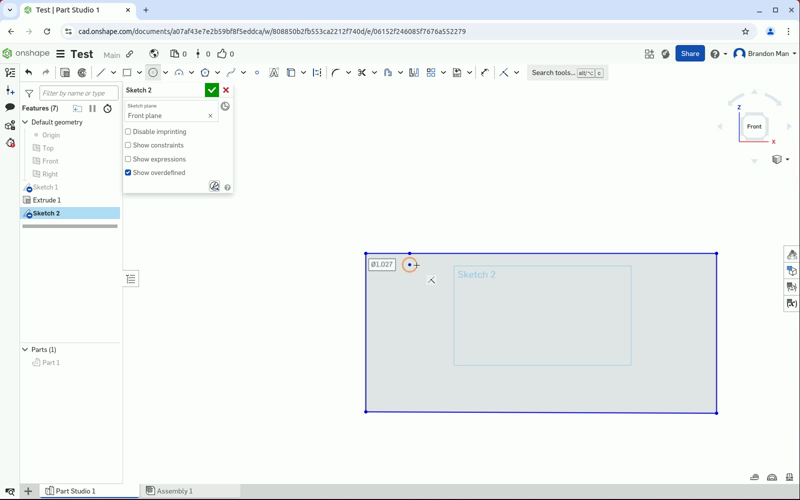
scroll(-6)
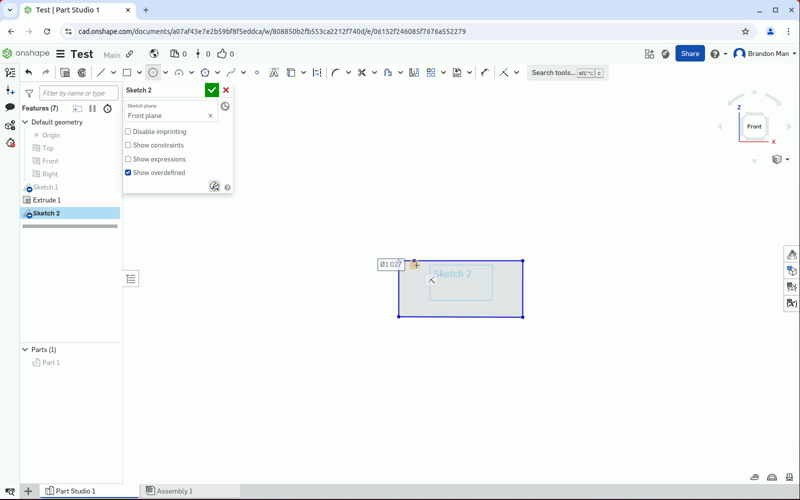
key(esc)
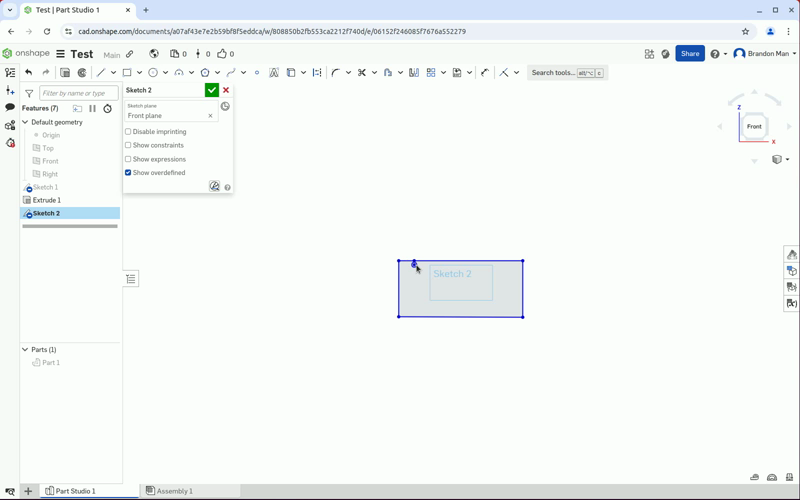
key(c)
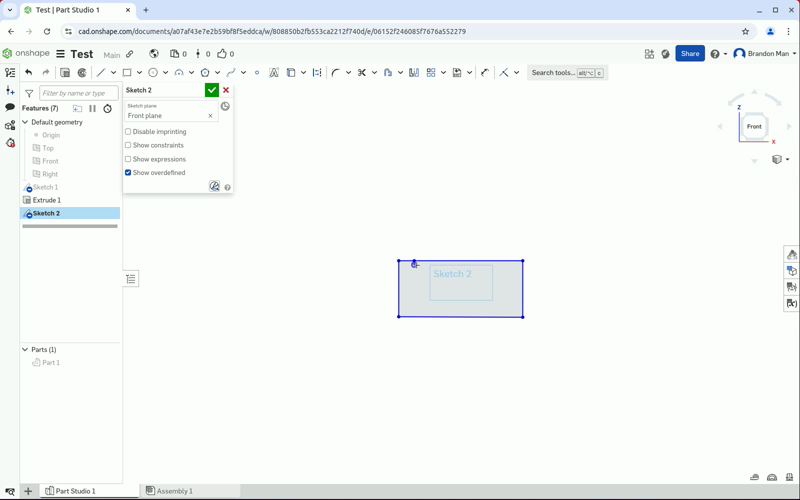
key_down(shift)
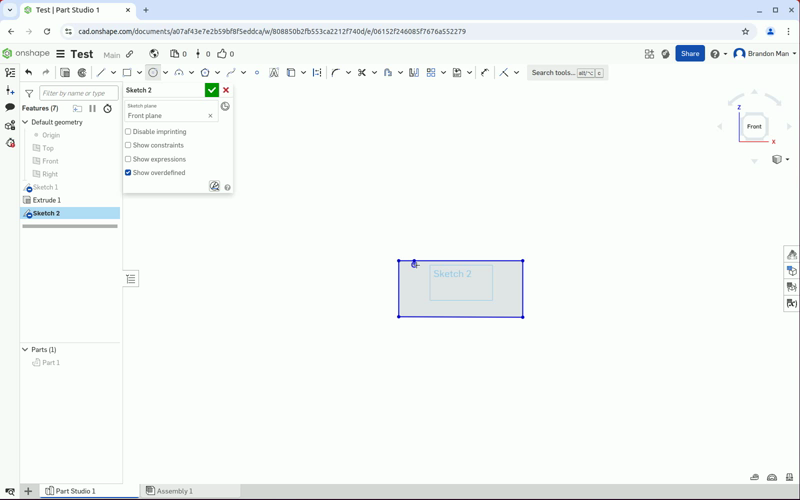
mouse_move(505, 264)
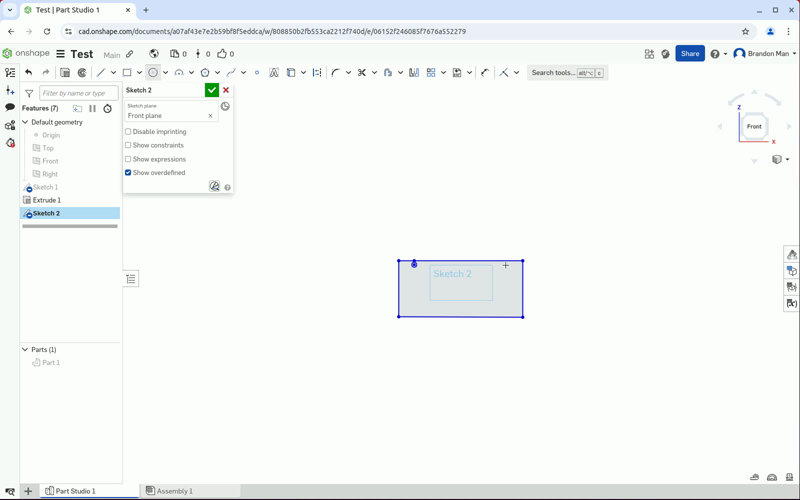
click(505, 264)
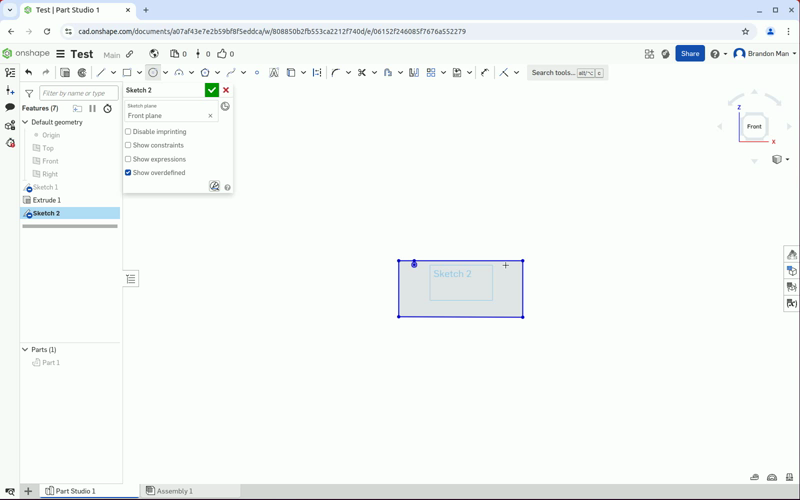
key_up(shift)
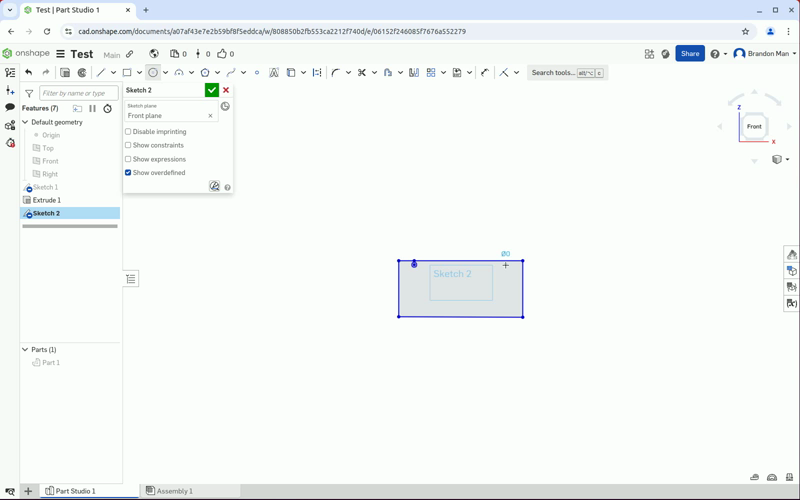
mouse_move(508, 264)
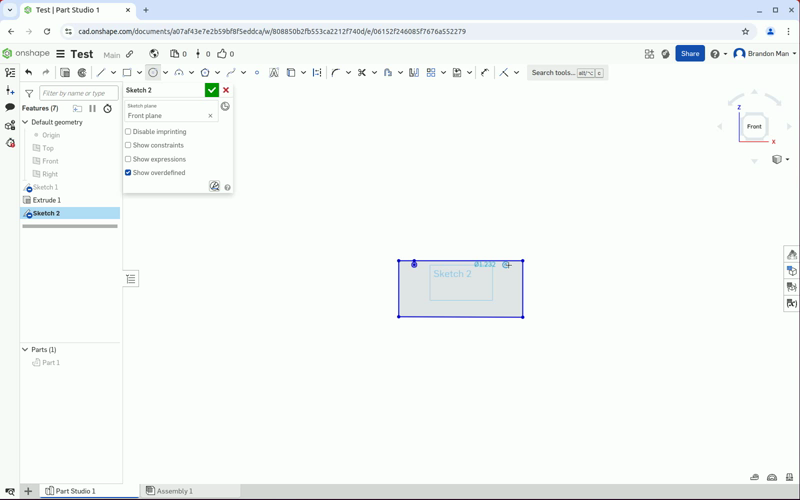
scroll(6)
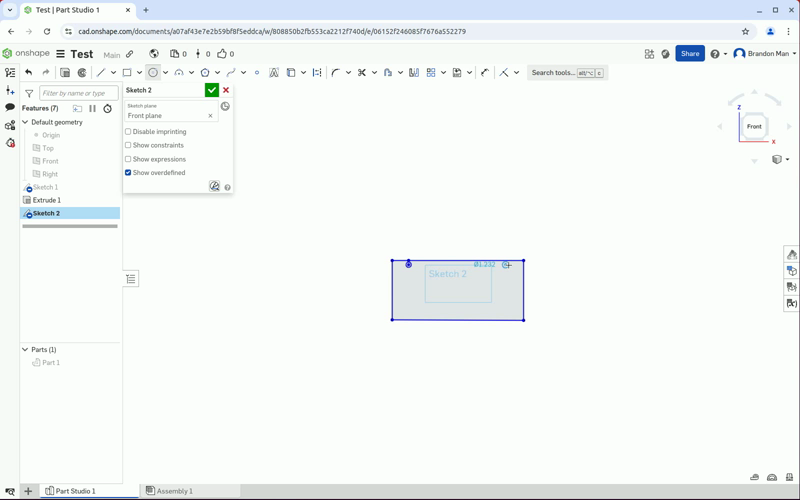
scroll(6)
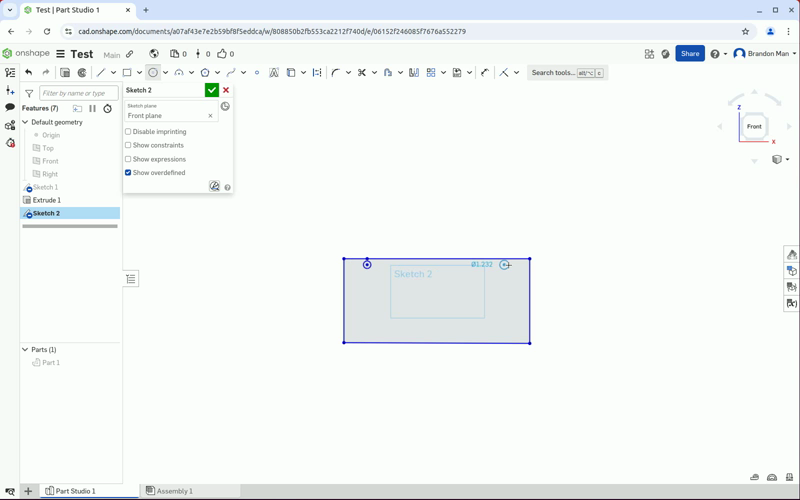
scroll(6)
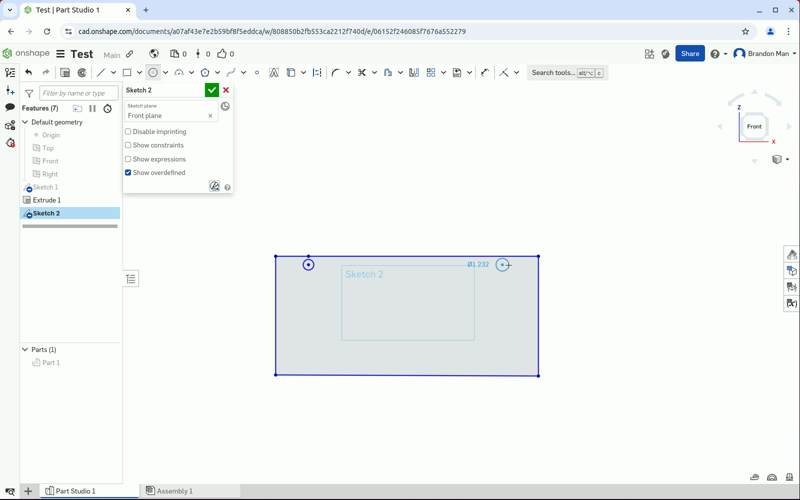
scroll(6)
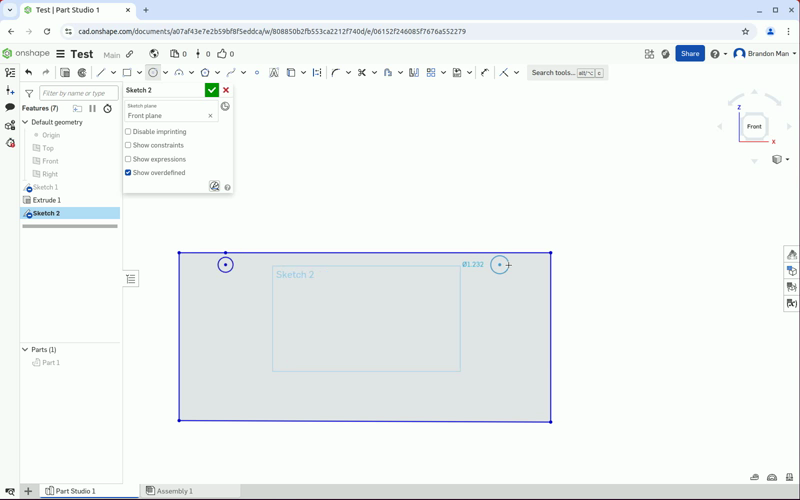
scroll(6)
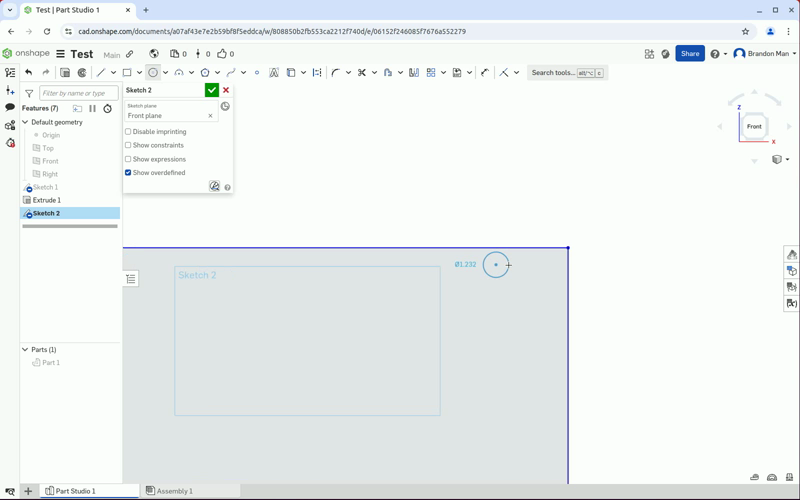
scroll(6)
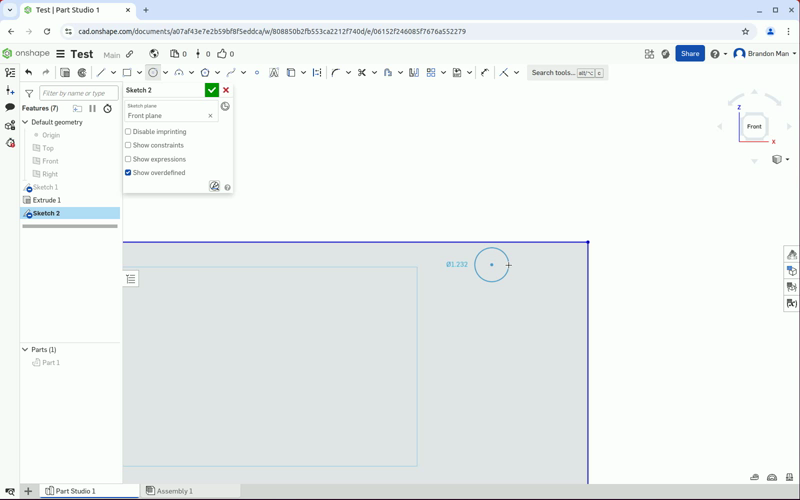
scroll(6)
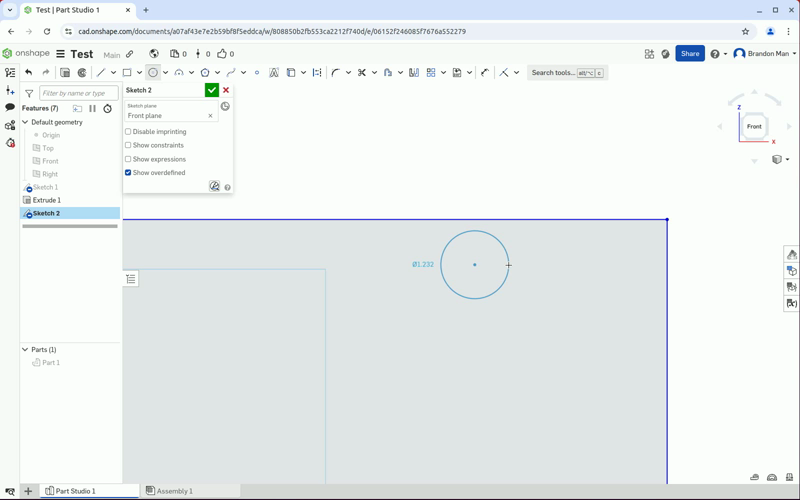
click(508, 264)
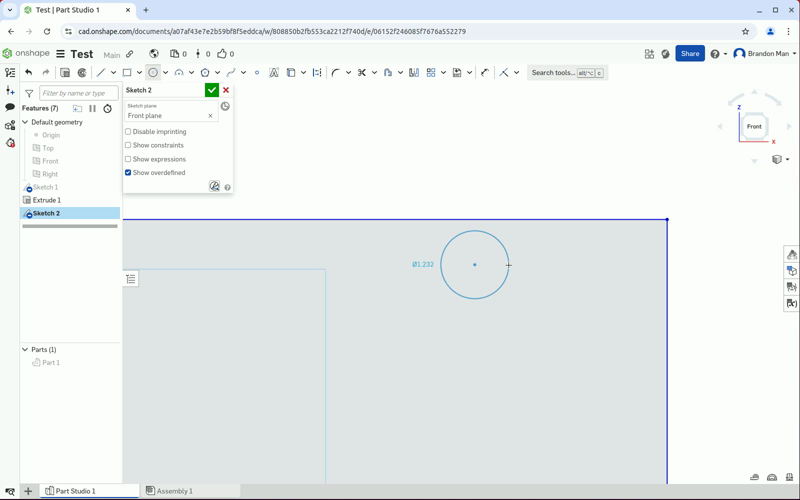
scroll(-6)
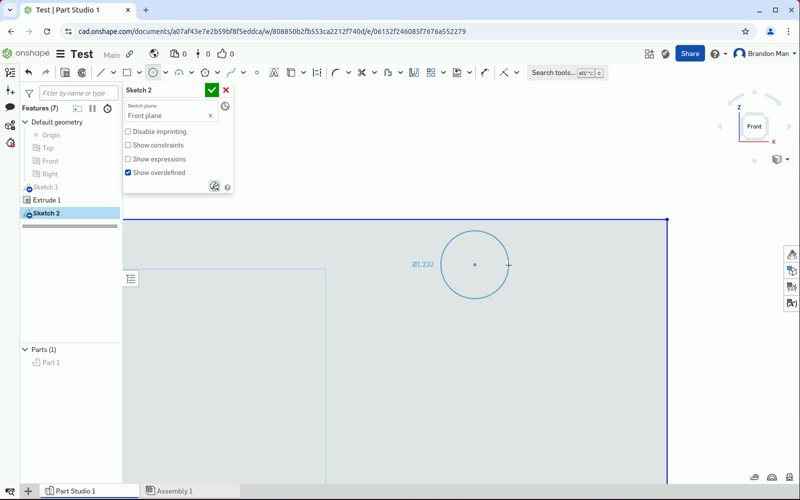
scroll(-6)
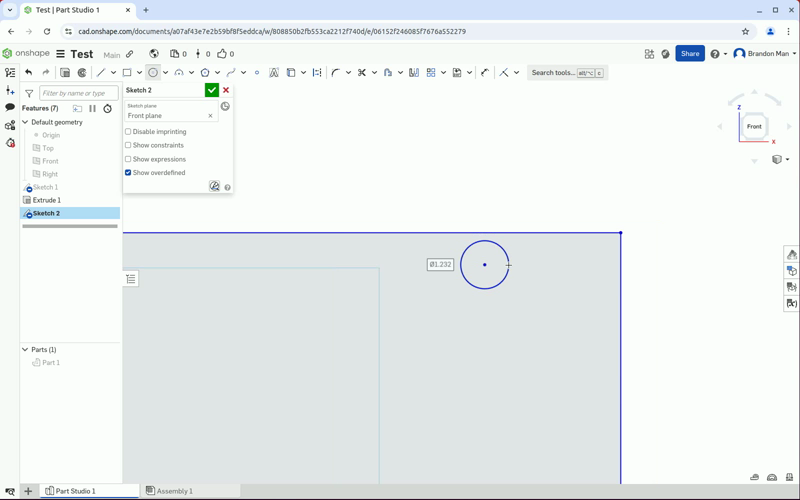
scroll(-6)
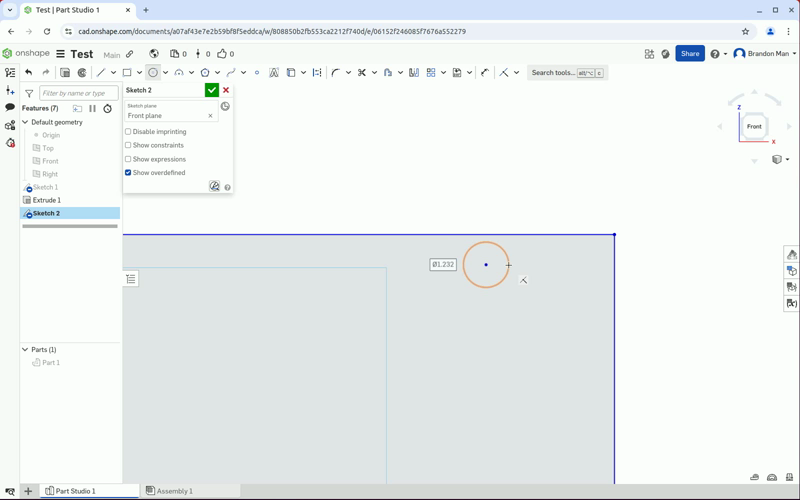
scroll(-6)
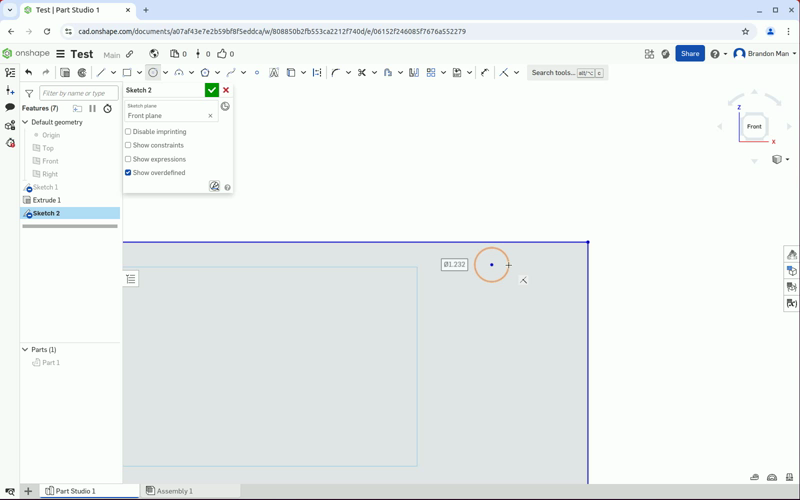
scroll(-6)
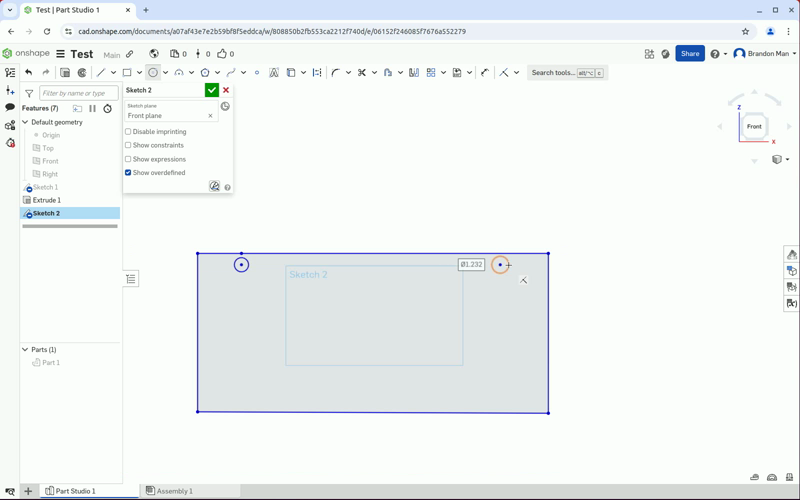
scroll(-6)
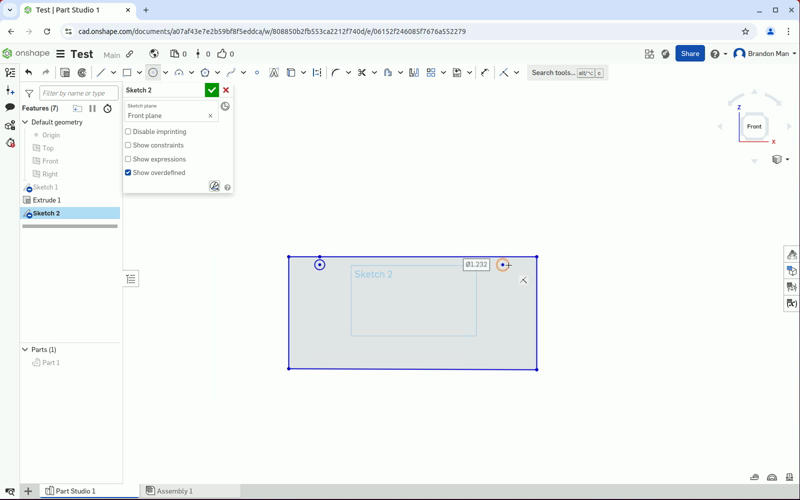
scroll(-6)
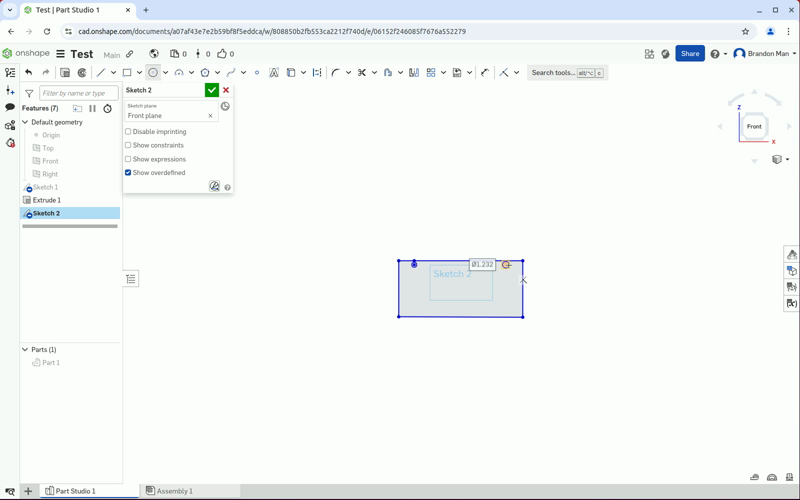
key(esc)
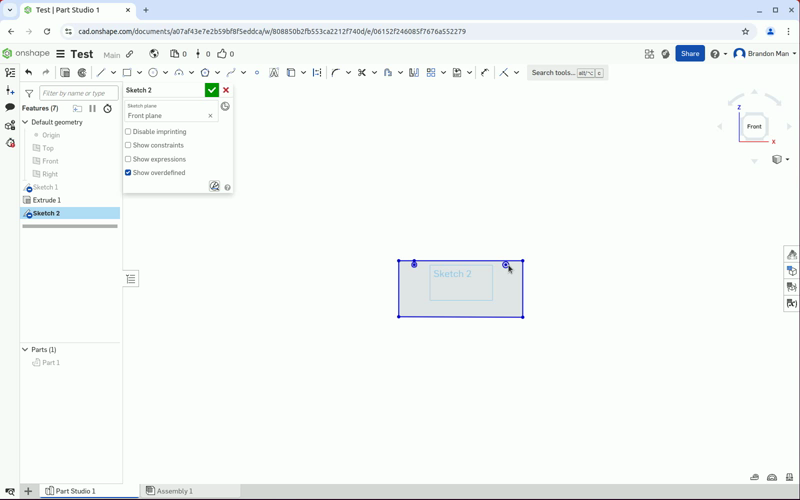
mouse_move(421, 301)
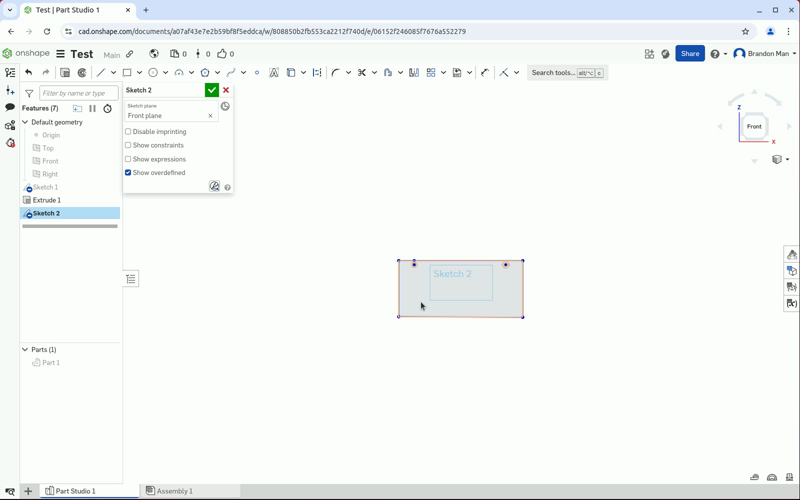
click(421, 301)
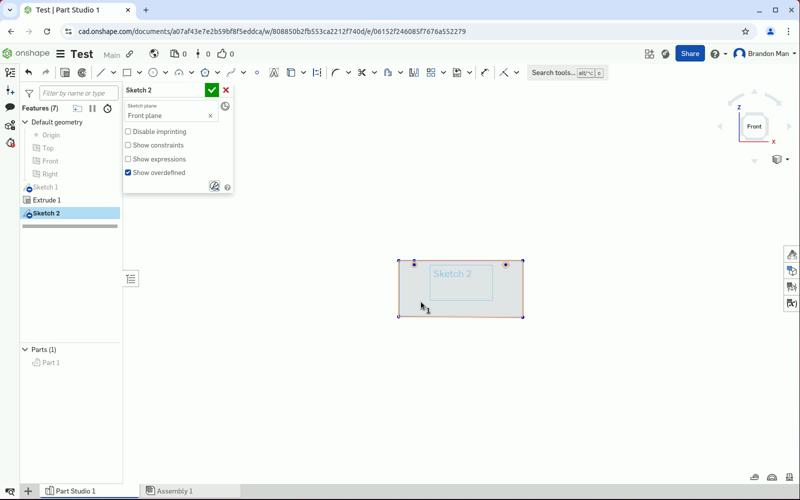
mouse_move(73, 352)
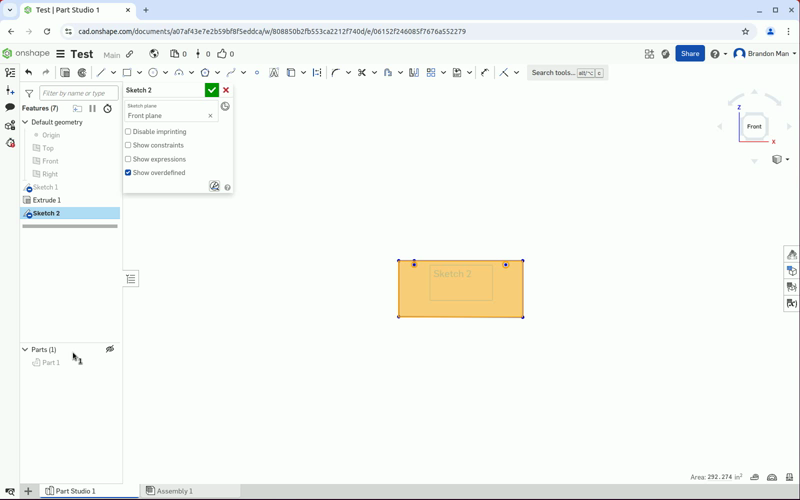
key(shift+y)
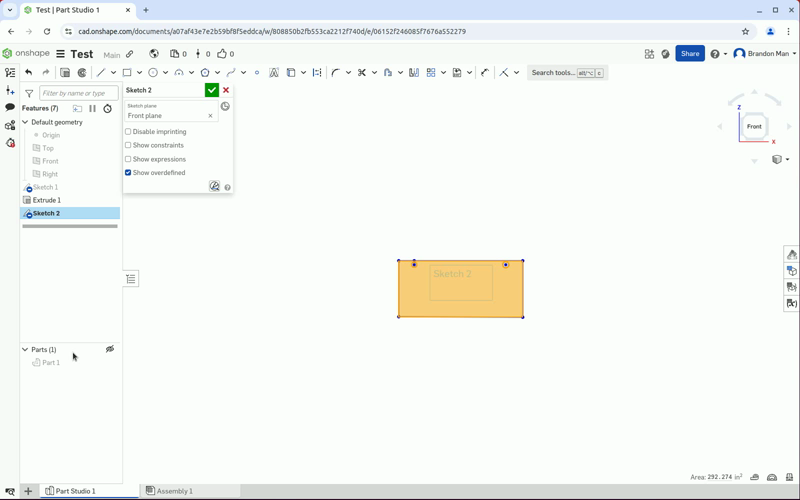
key(shift+e)
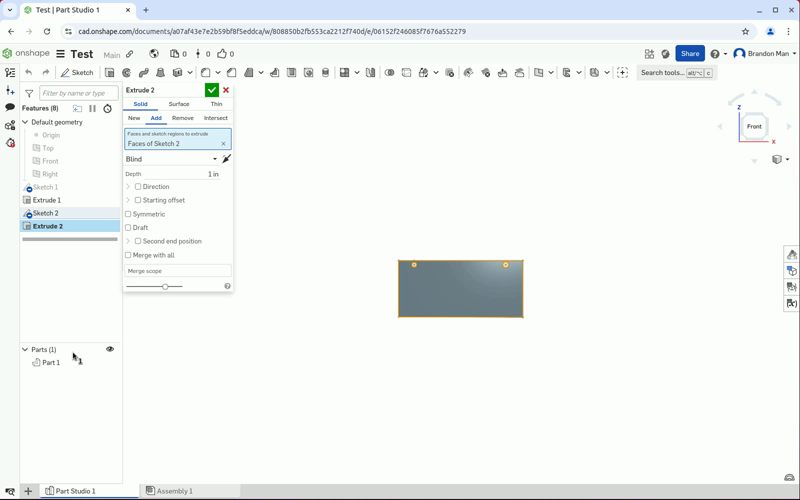
mouse_move(143, 106)
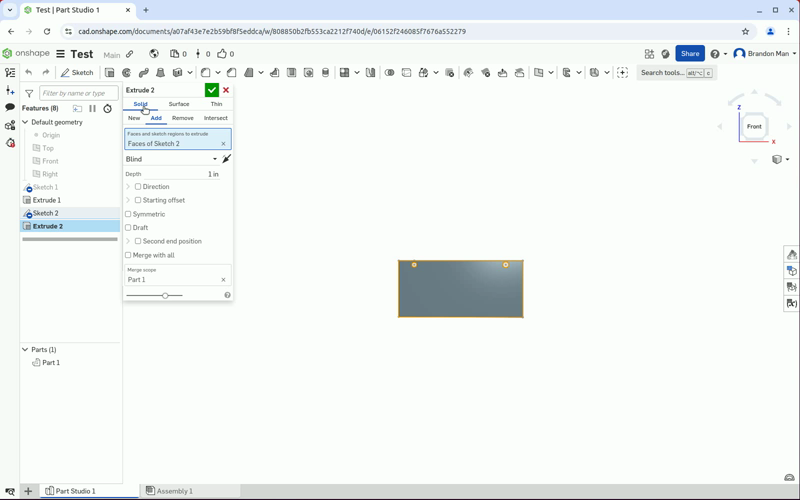
click(143, 106)
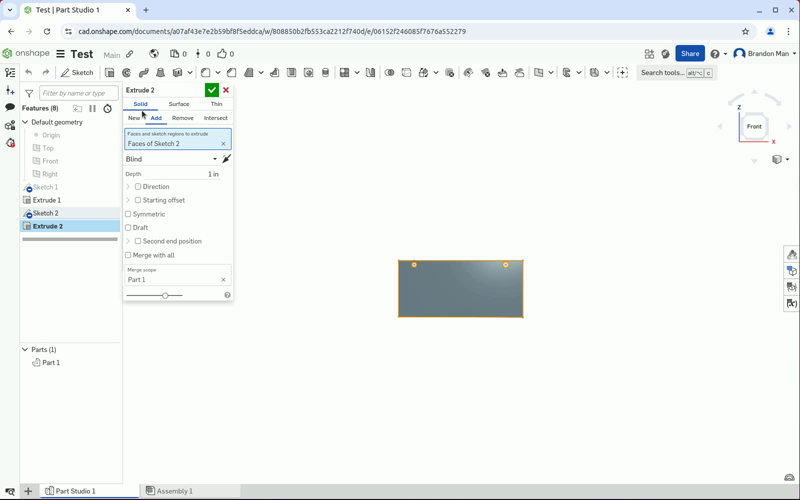
mouse_move(137, 120)
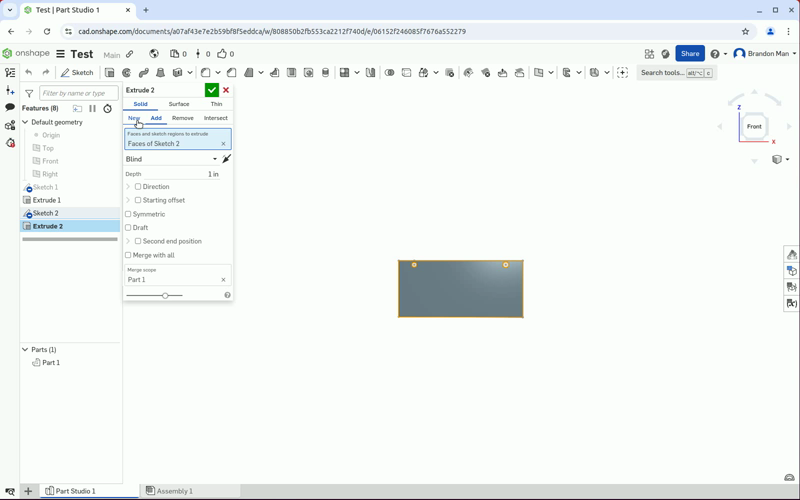
click(137, 120)
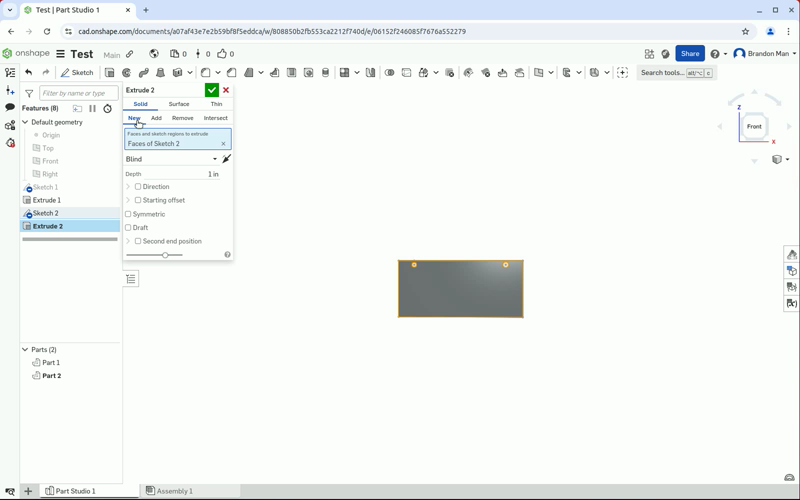
key(tab, 4)
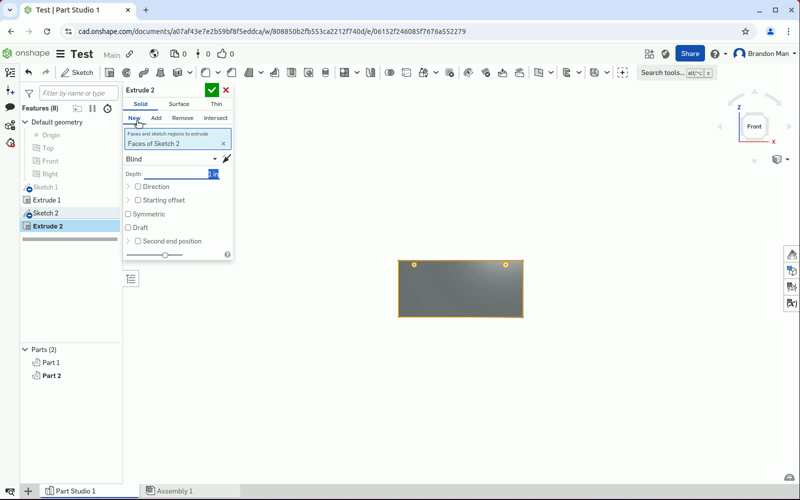
text(0.722)
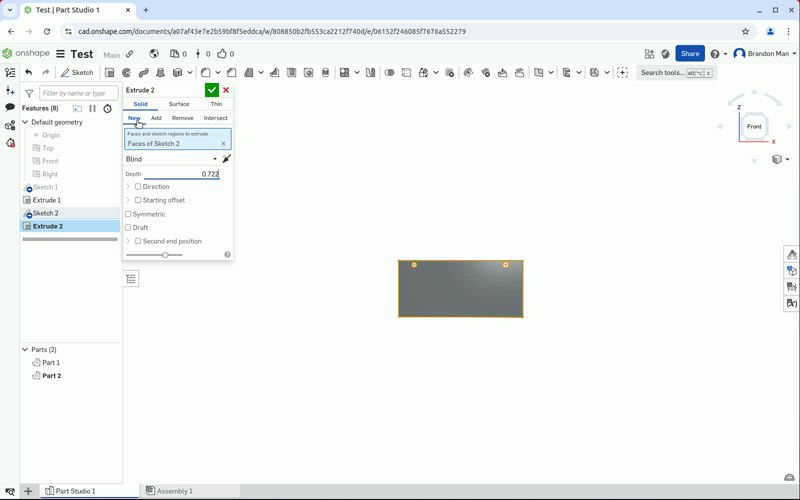
key(enter)
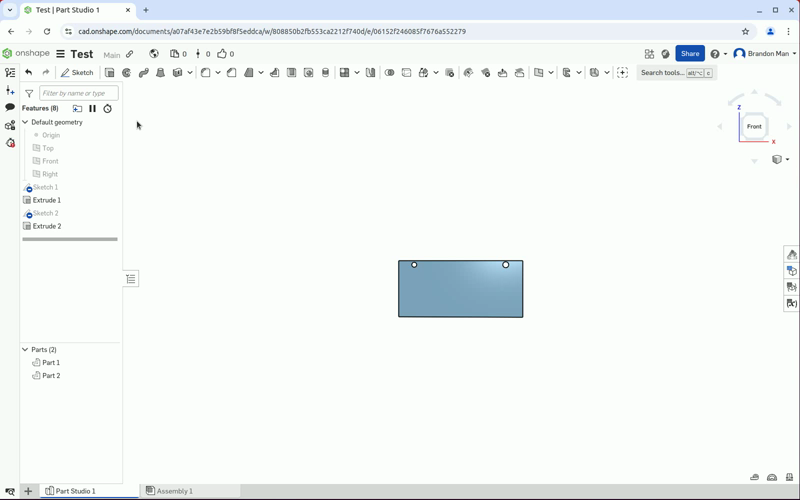
key(shift+h)
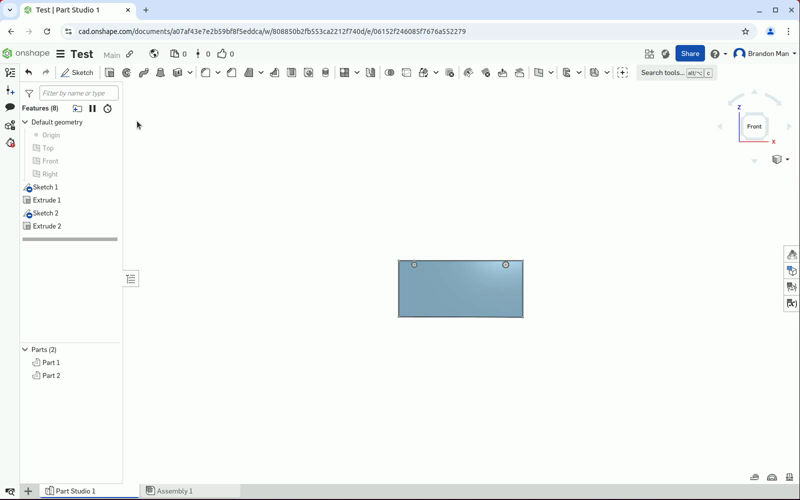
key(shift+h)
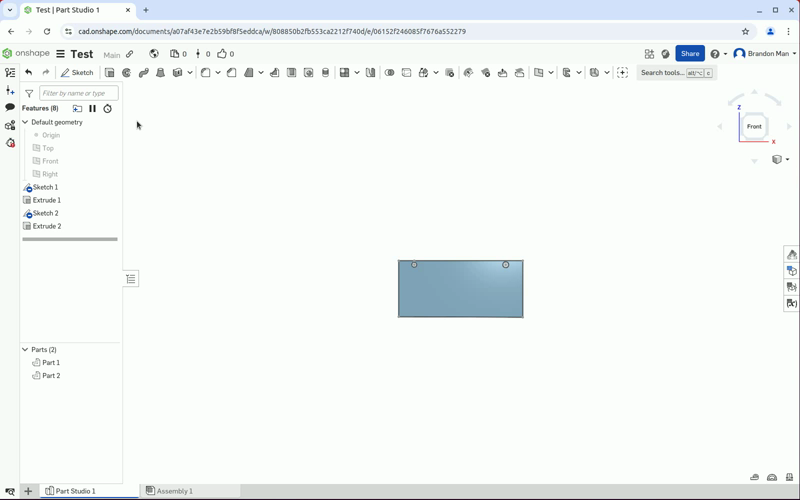
key(shift+7)
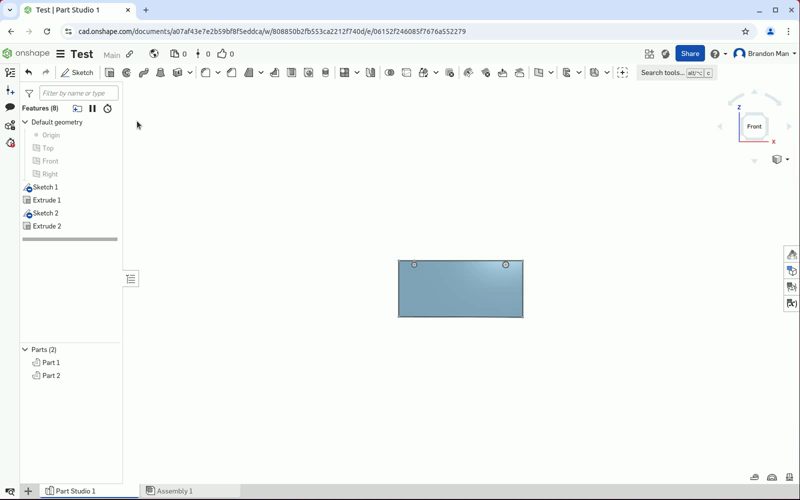
key(left, 2)
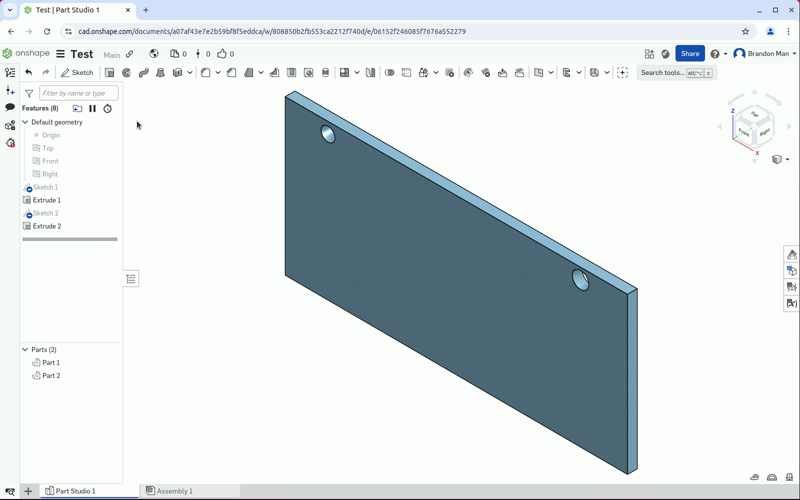
key(down, 2)
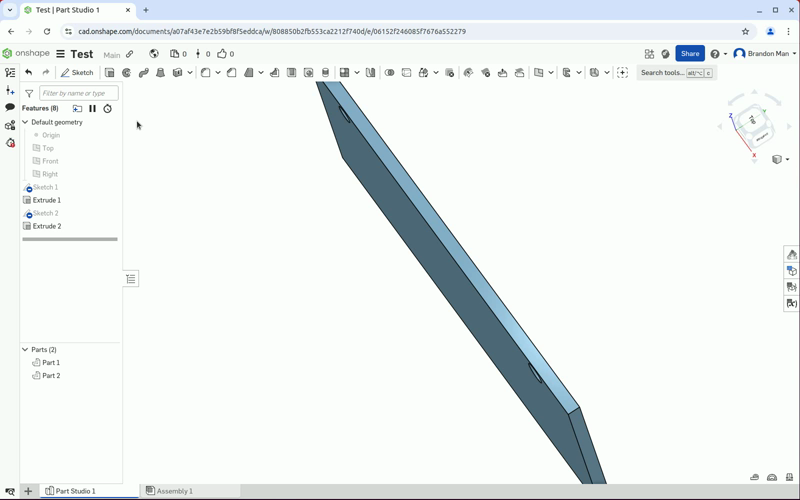
key(up, 2)
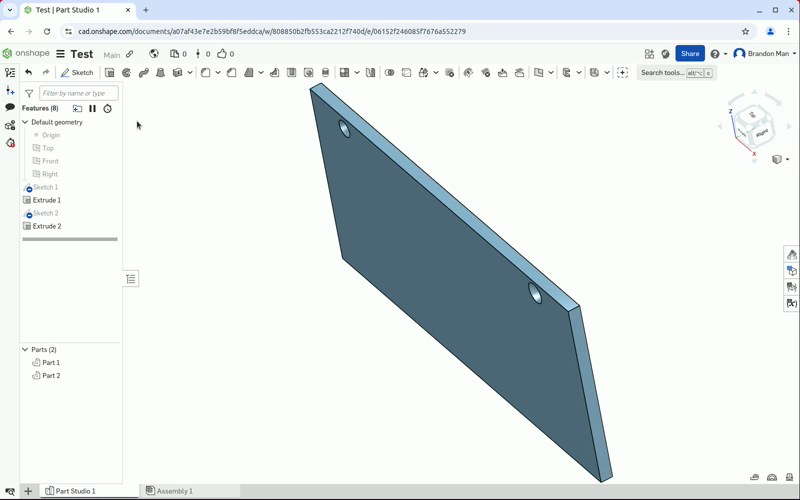
key(right, 2)
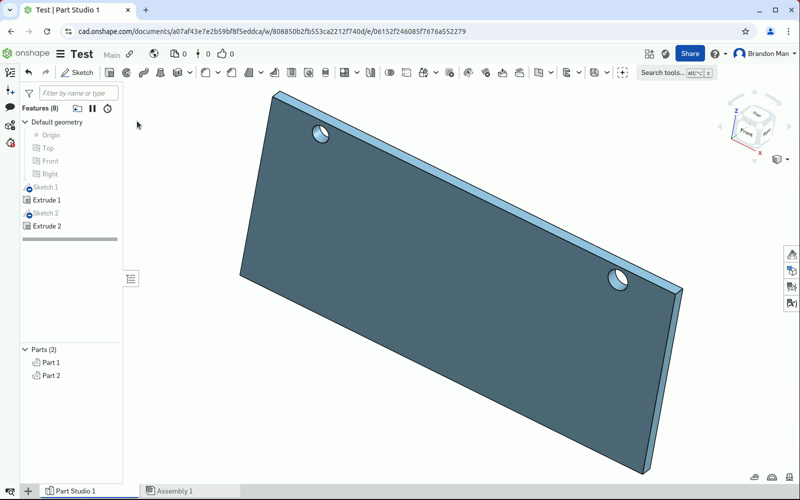
mouse_move(73, 189)
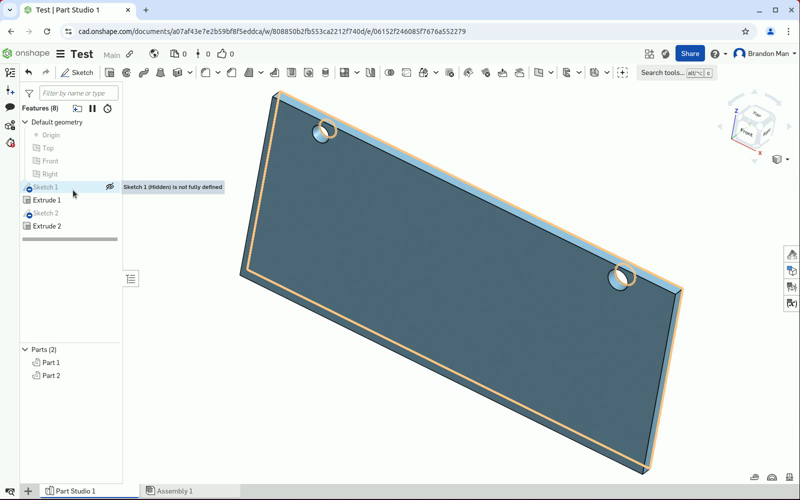
click(73, 189)